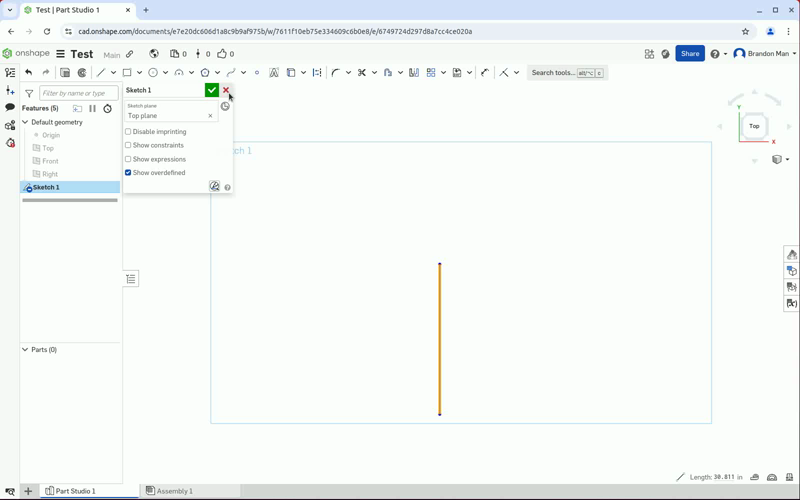
key(shift+h)
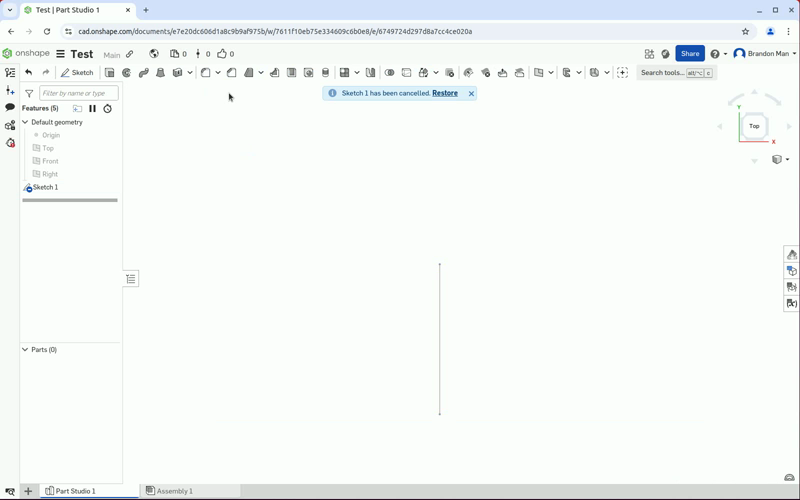
key(shift+s)
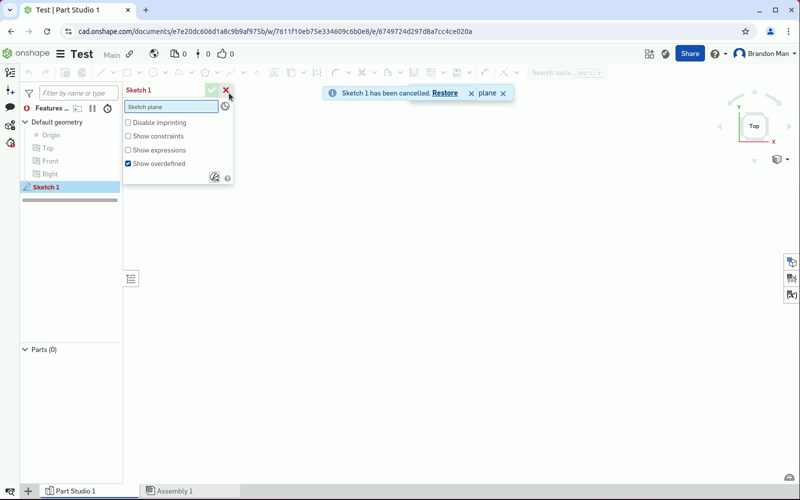
mouse_move(73, 150)
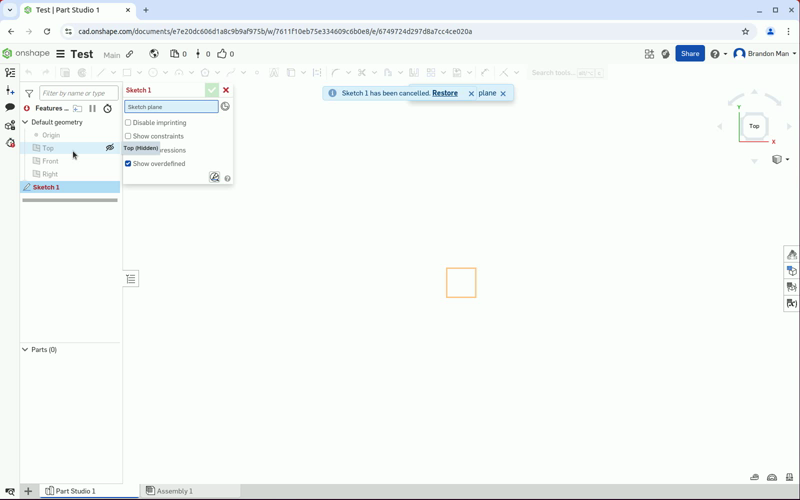
click(73, 150)
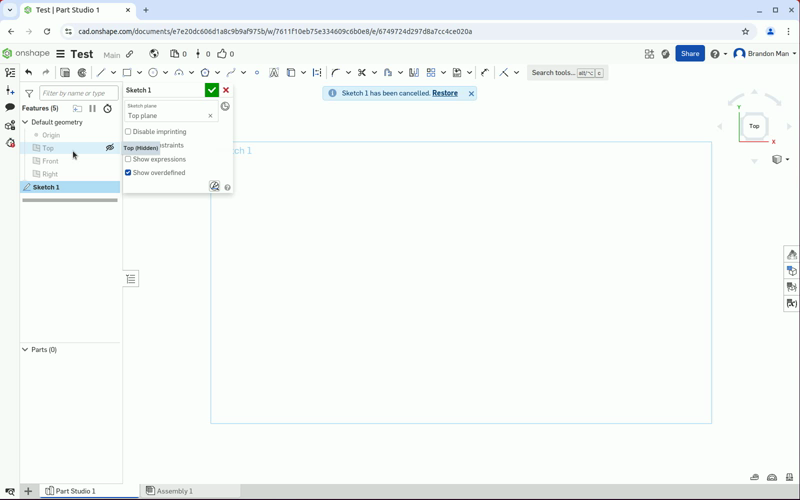
mouse_move(73, 352)
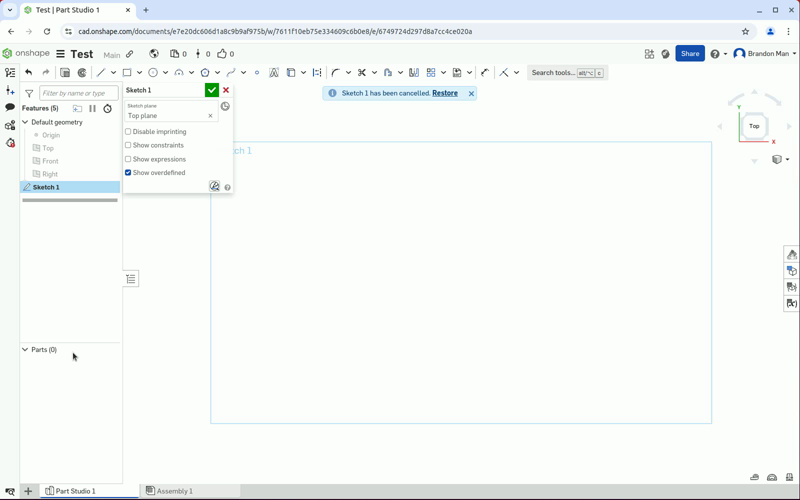
key(y)
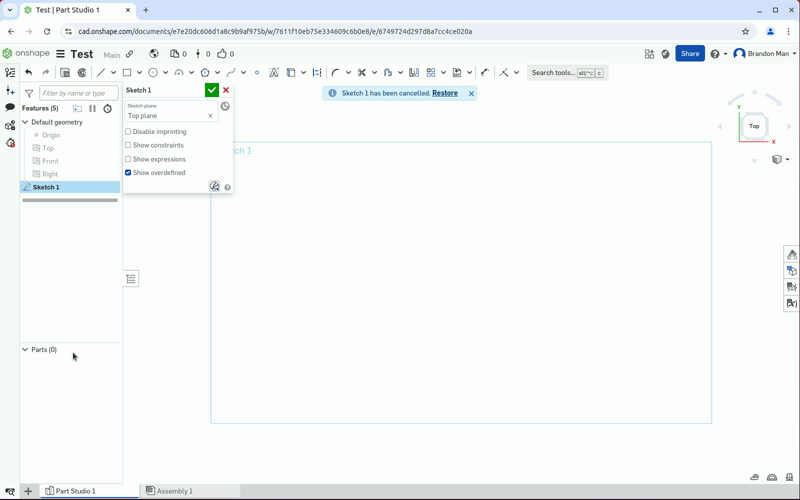
key(l)
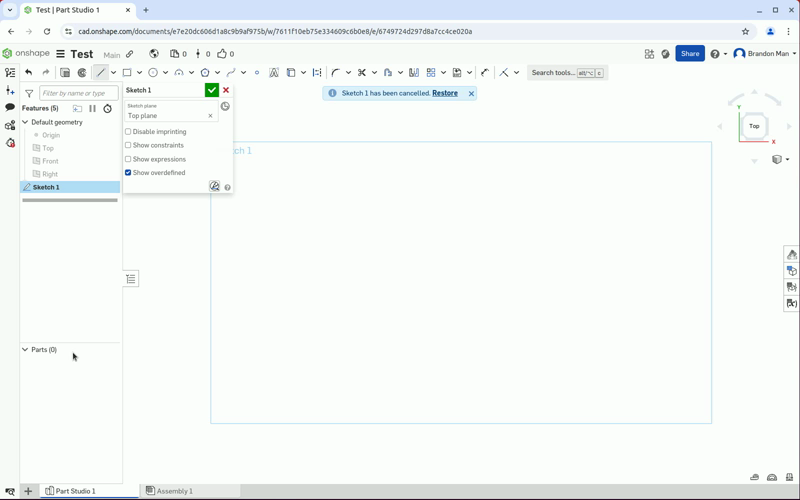
key_down(shift)
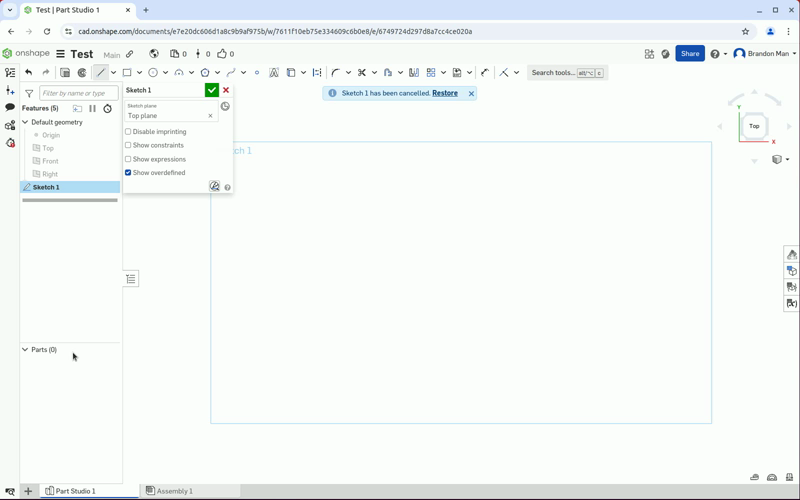
mouse_move(348, 274)
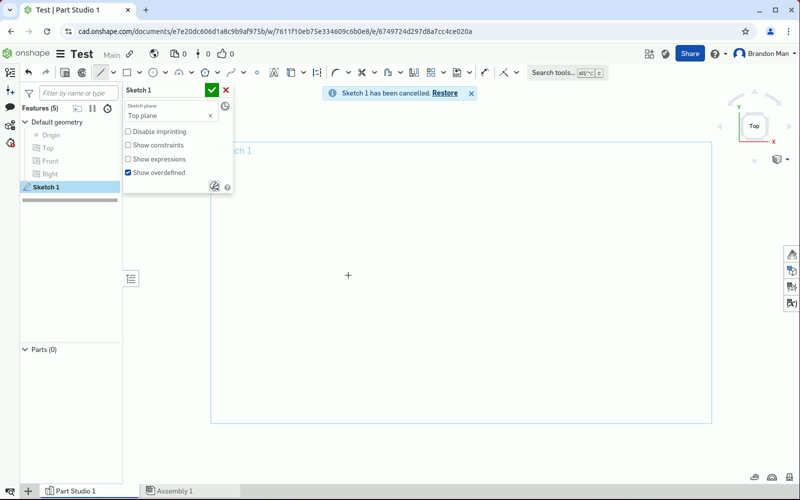
click(348, 274)
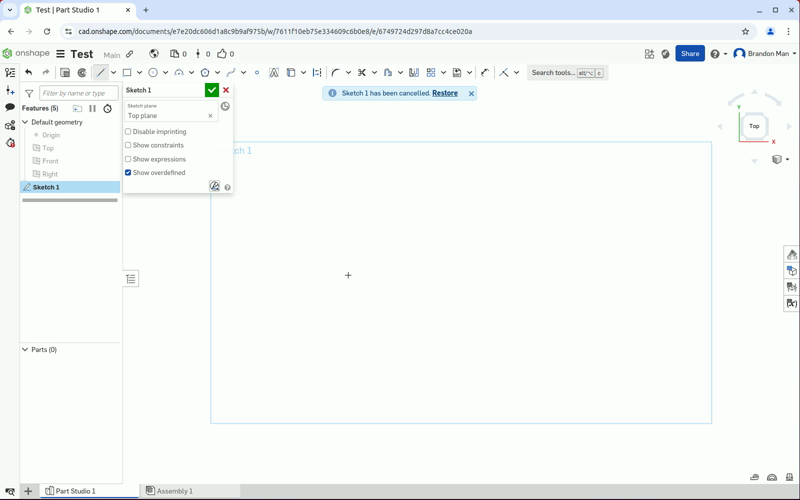
key_up(shift)
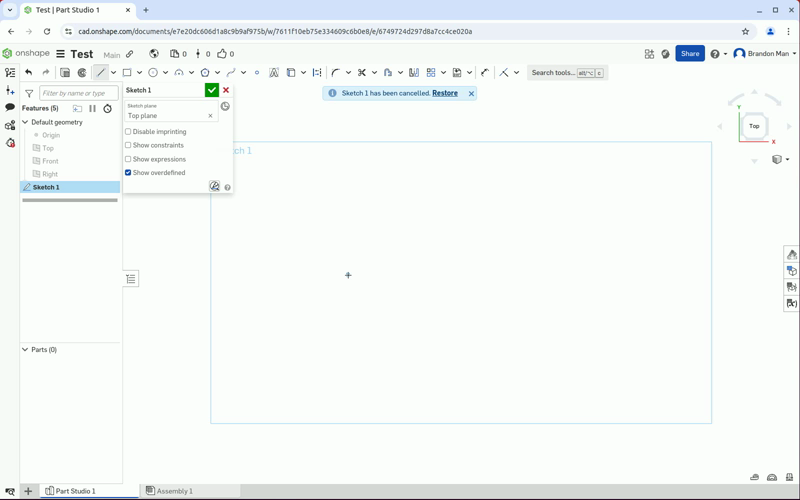
key_down(shift)
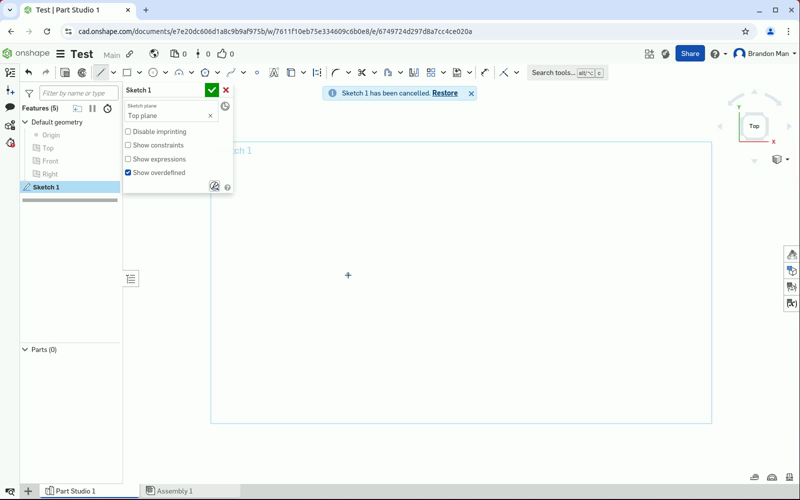
mouse_move(378, 274)
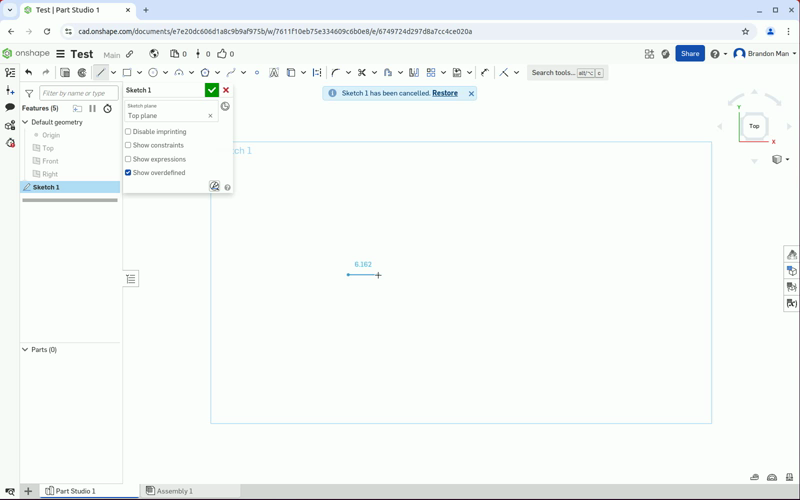
mouse_move(373, 291)
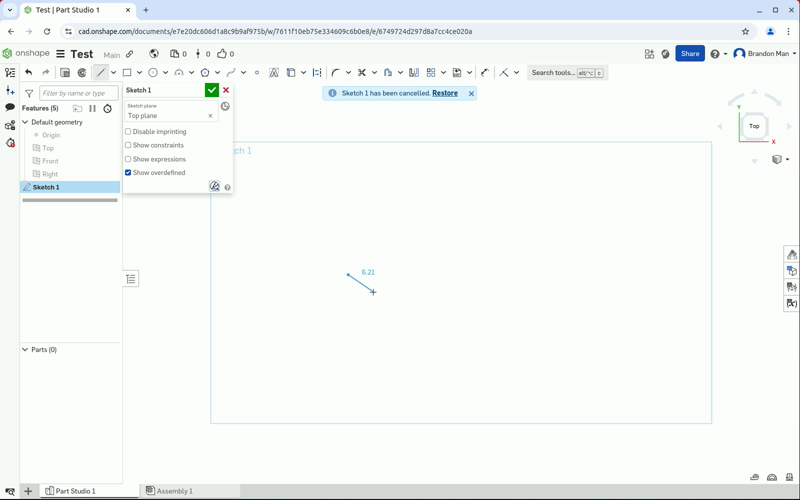
click(373, 291)
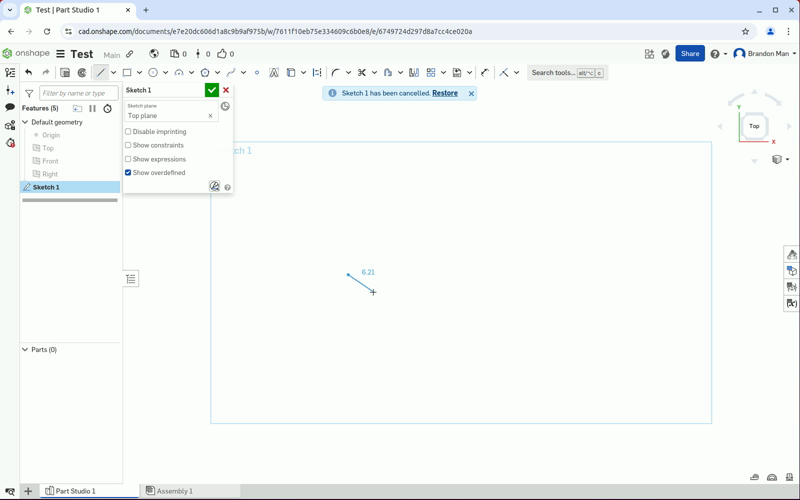
key_up(shift)
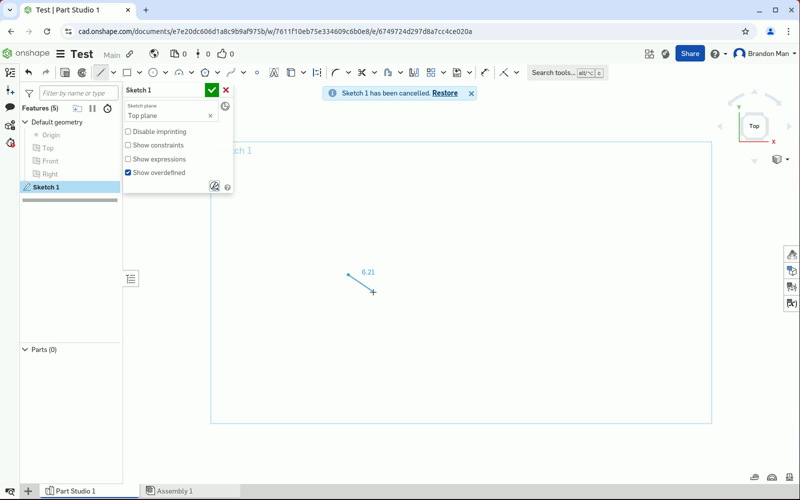
key_down(shift)
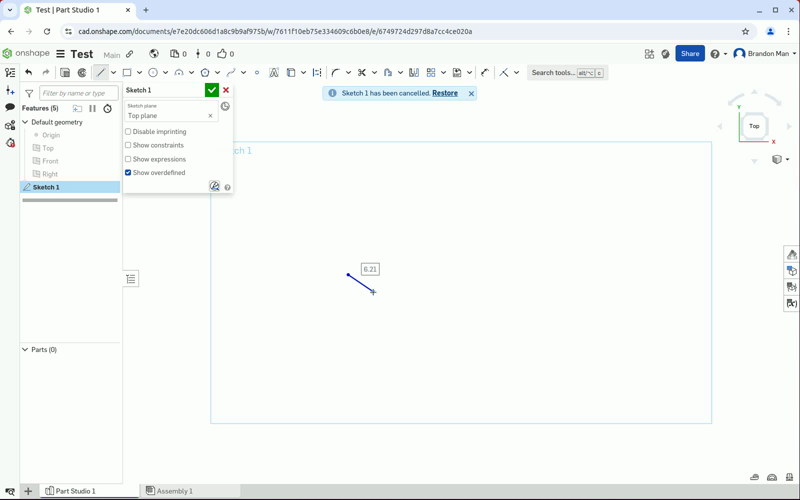
mouse_move(451, 291)
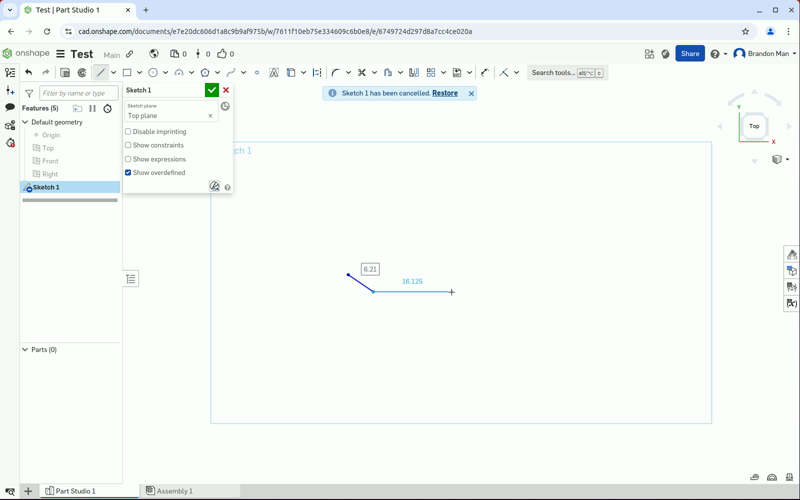
click(451, 291)
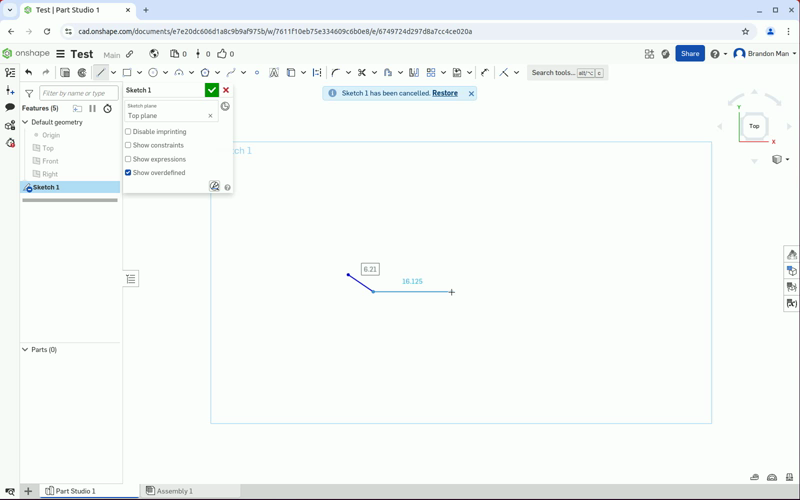
key_up(shift)
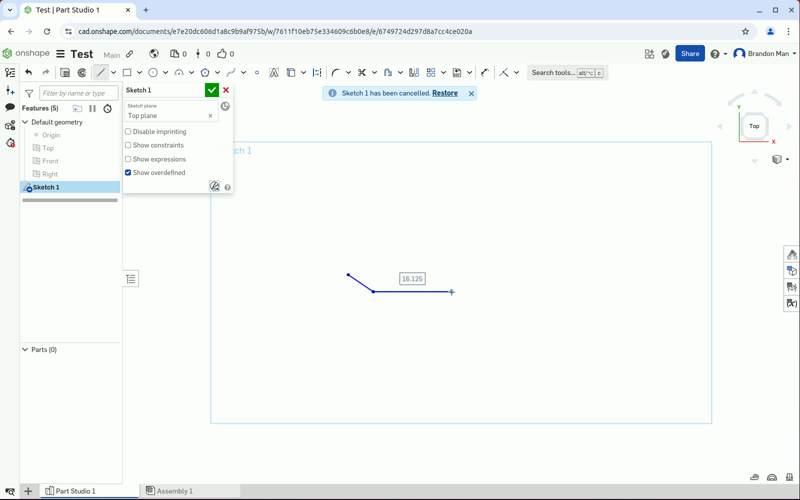
key(esc)
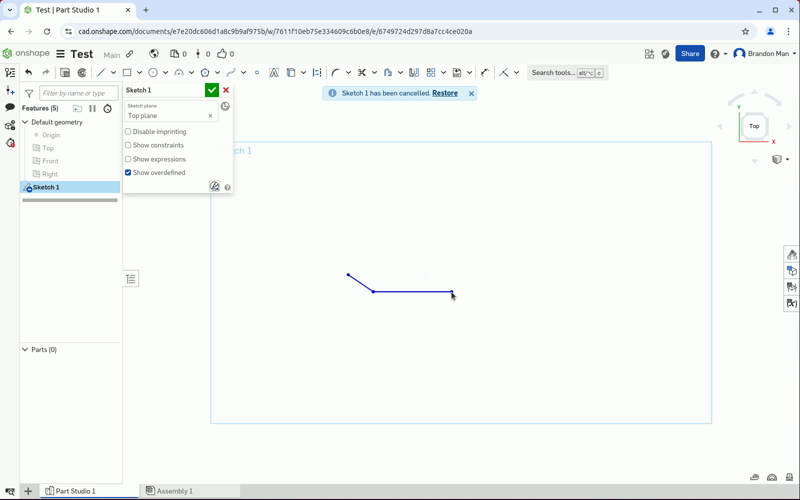
key(a)
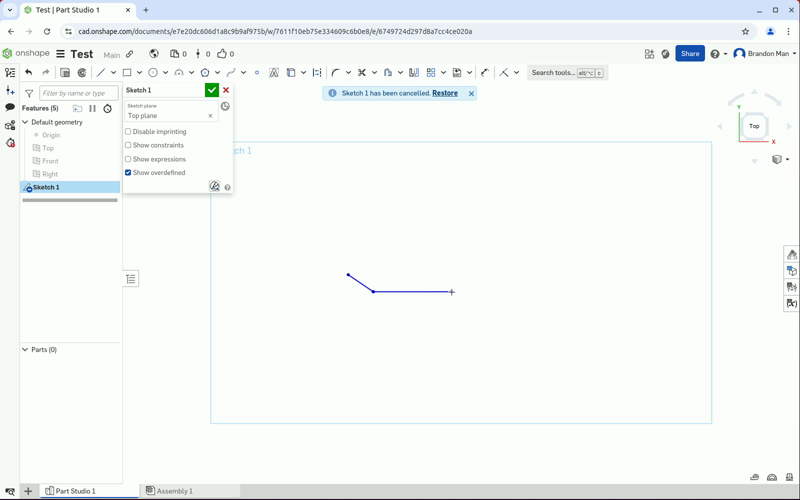
mouse_move(451, 291)
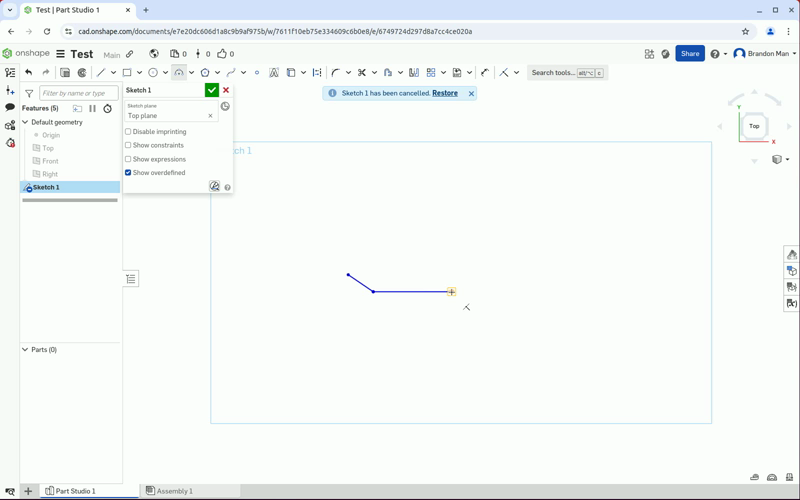
click(451, 291)
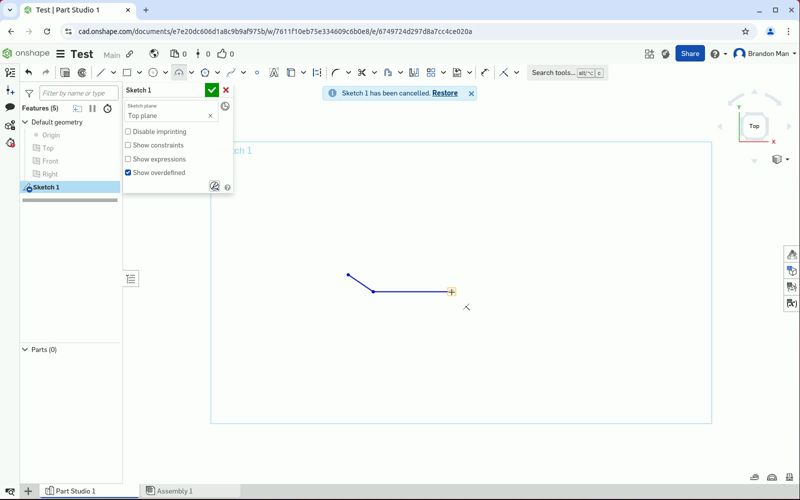
key_down(shift)
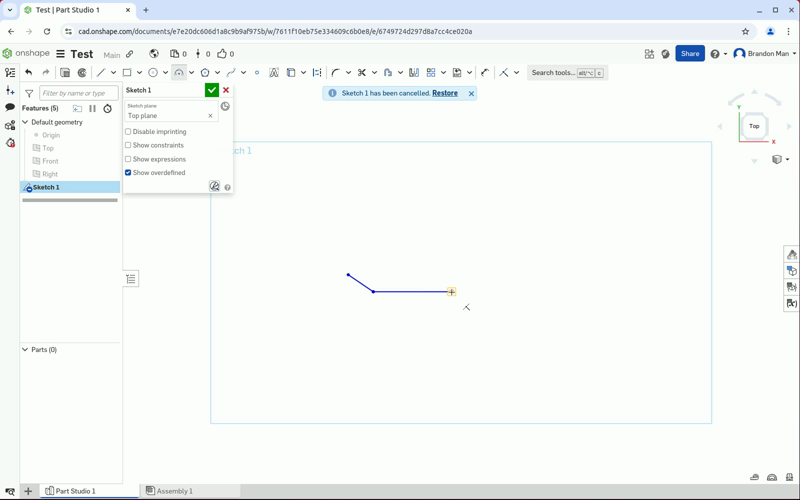
mouse_move(450, 282)
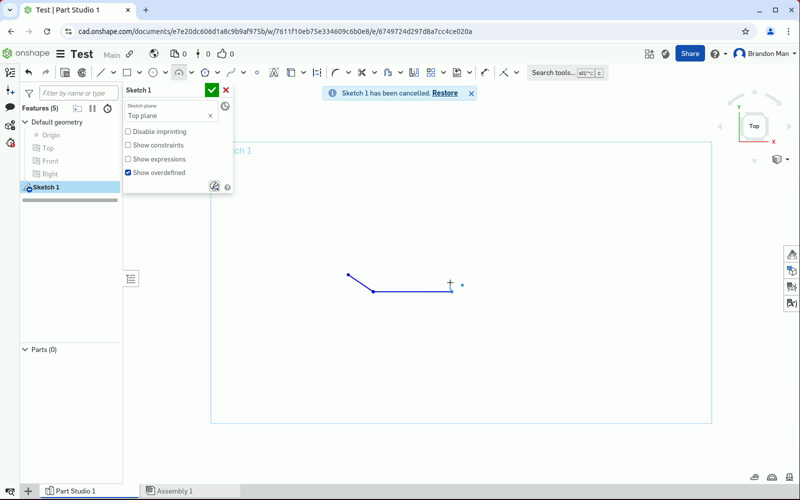
click(450, 282)
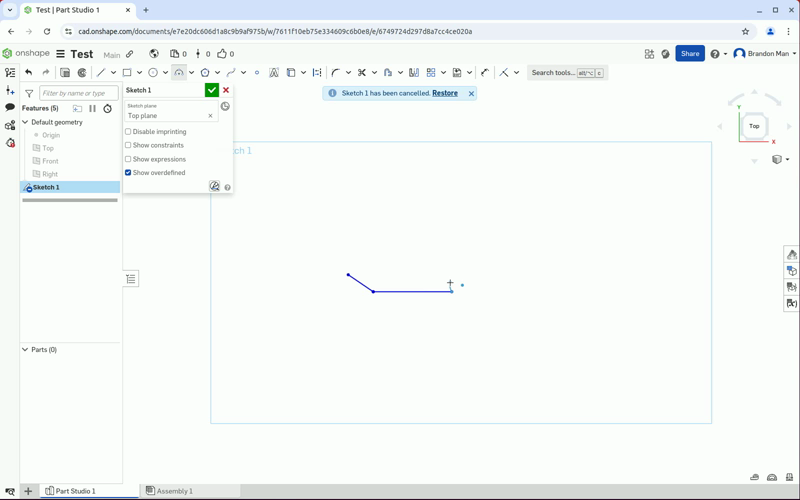
mouse_move(450, 287)
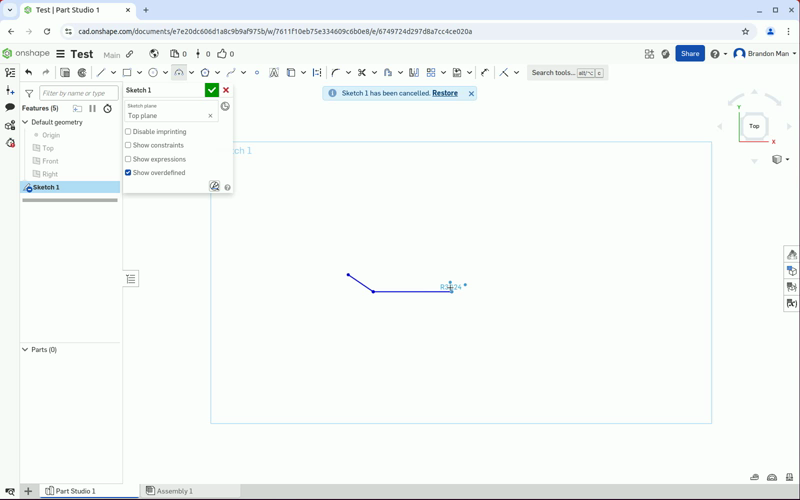
click(450, 287)
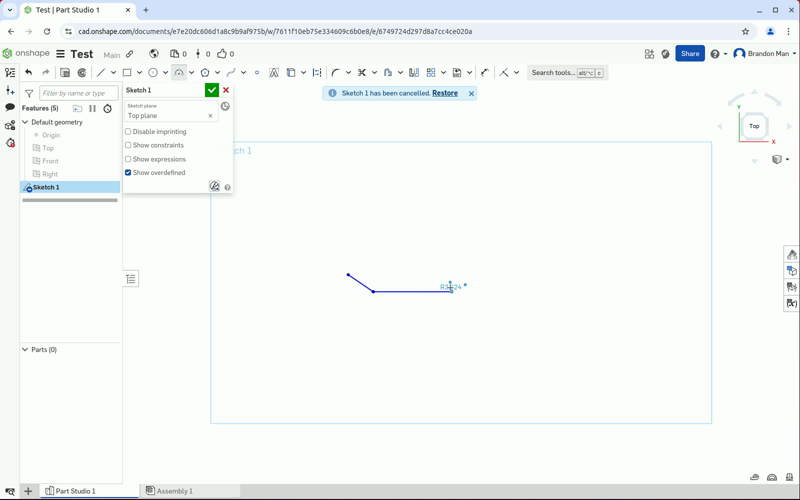
key_up(shift)
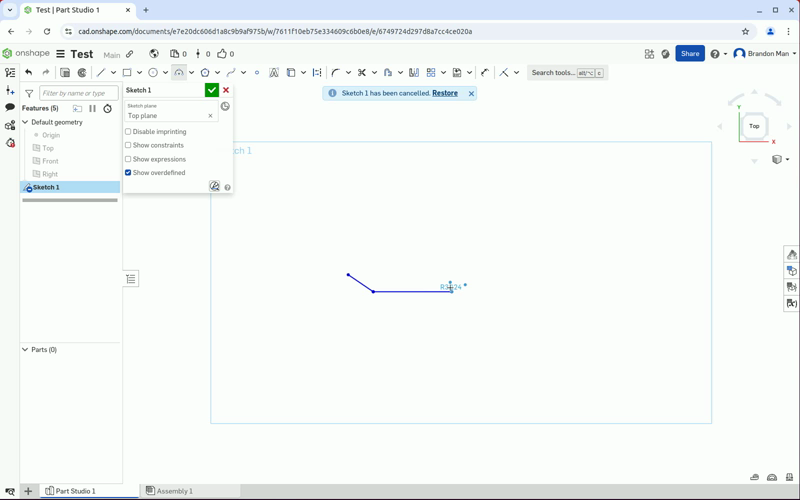
key(esc)
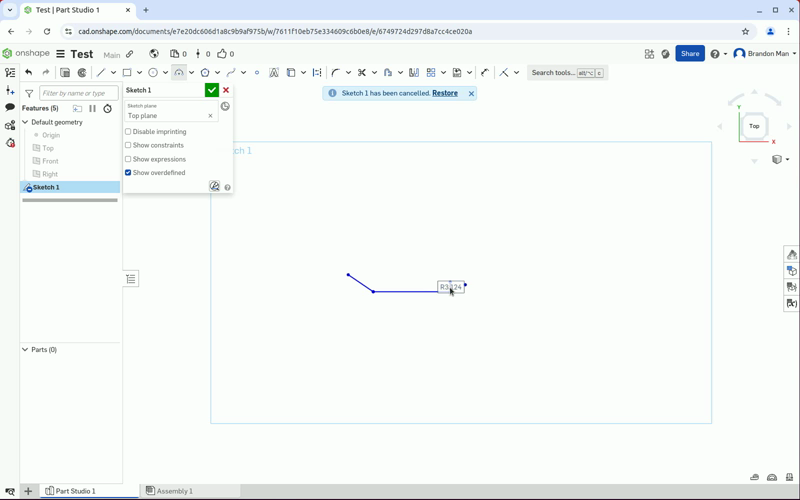
key(l)
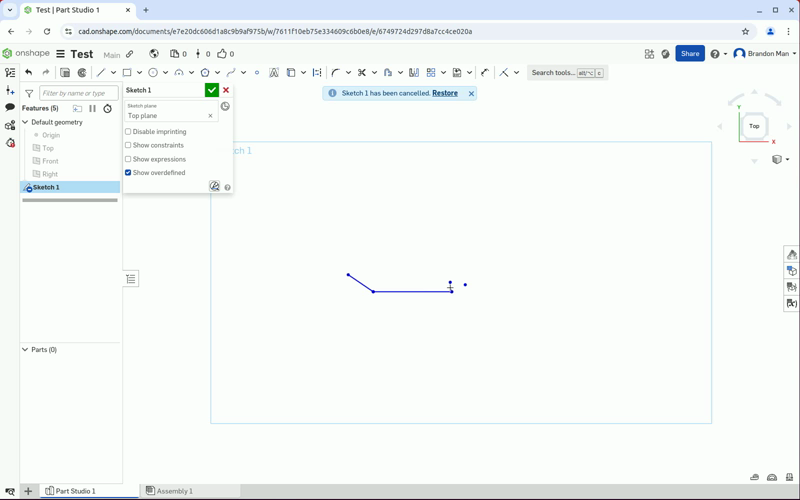
mouse_move(450, 282)
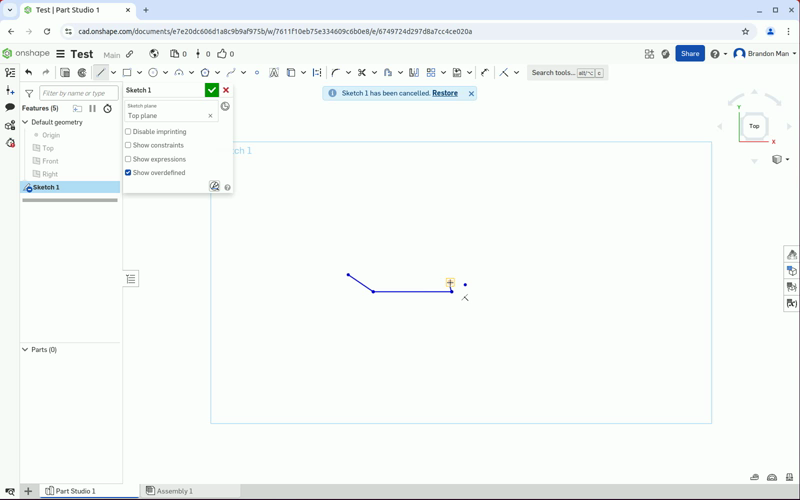
click(450, 282)
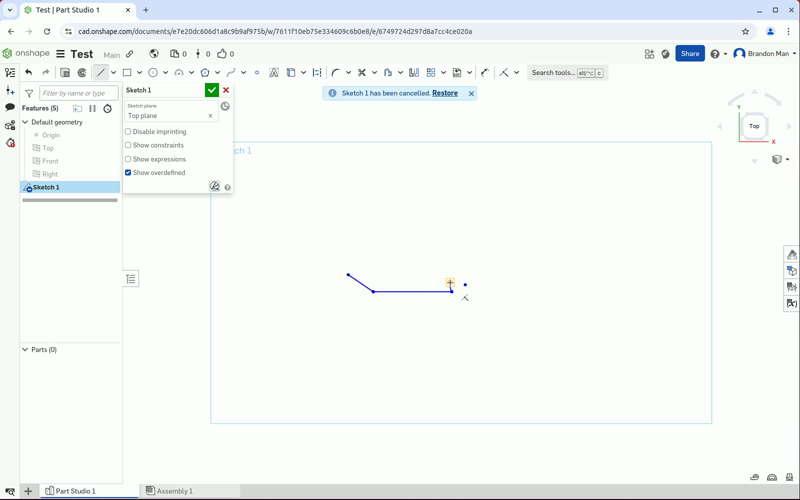
key_down(shift)
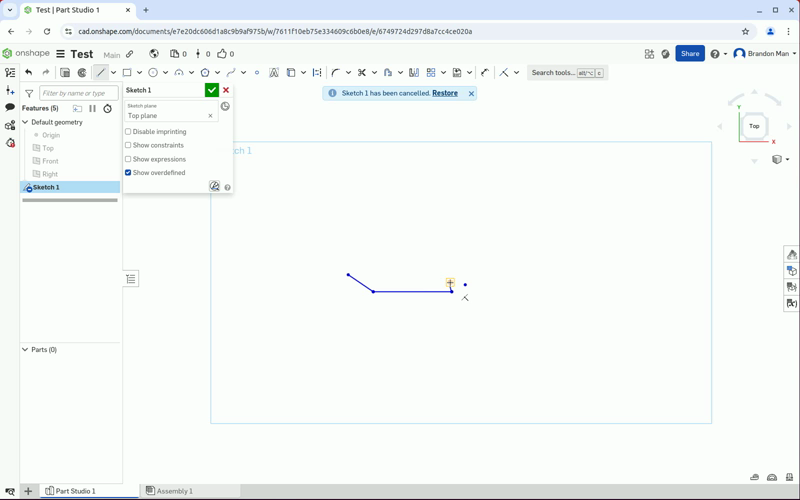
mouse_move(376, 282)
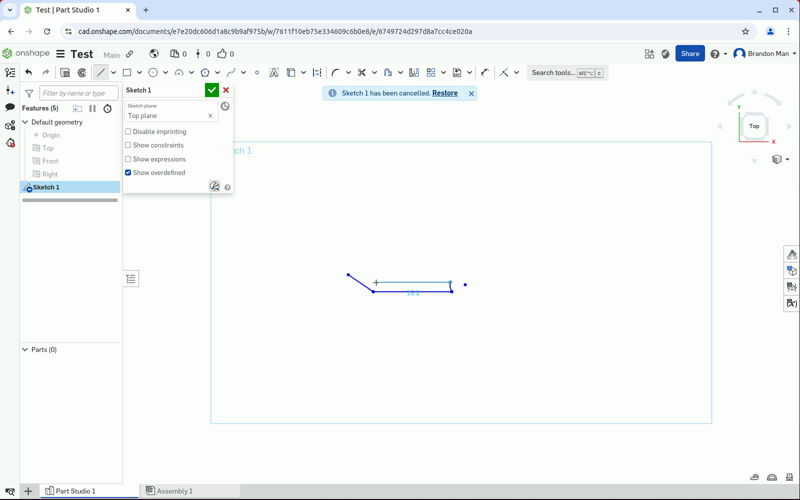
click(376, 282)
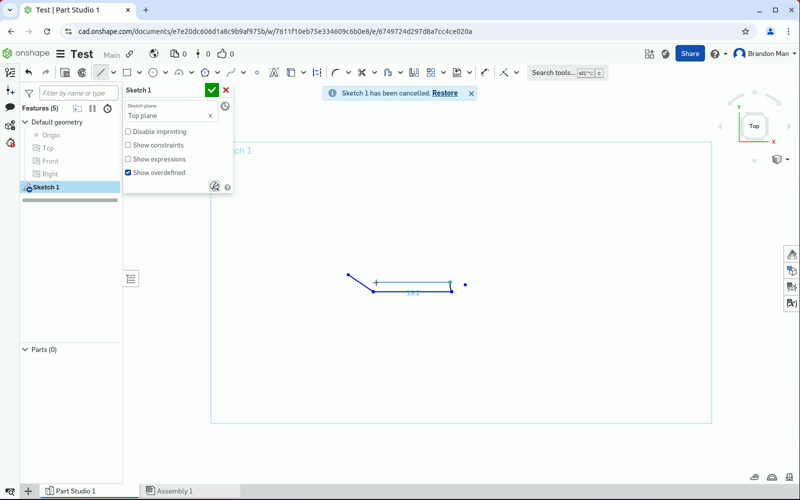
key_up(shift)
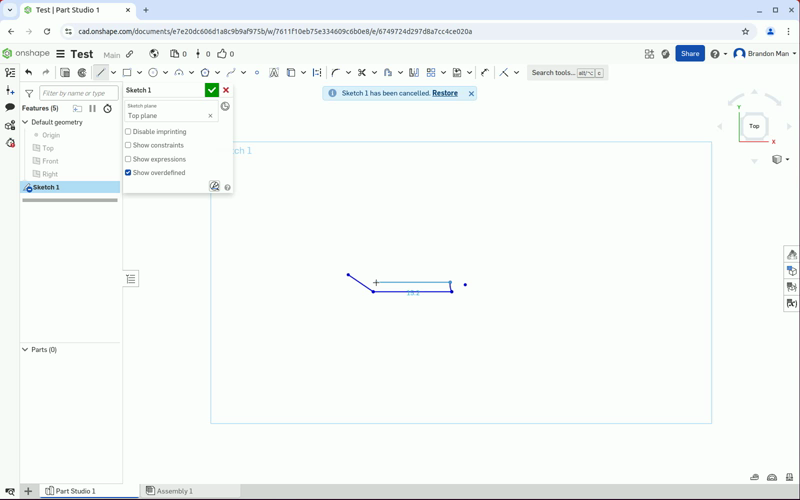
key_down(shift)
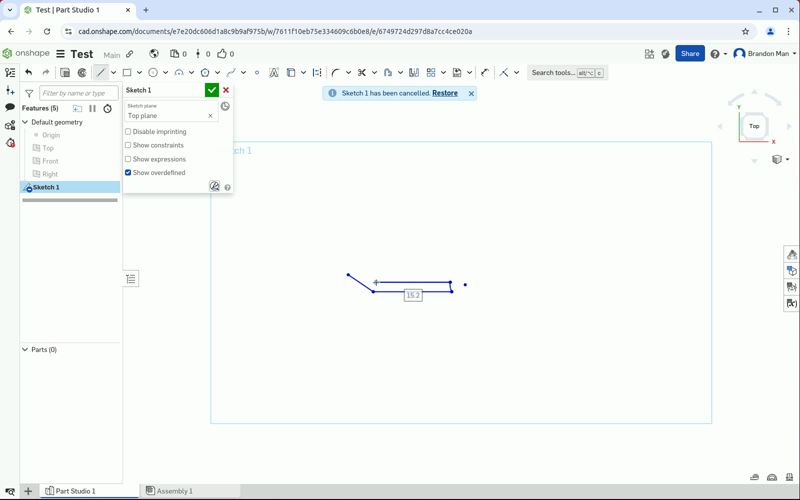
mouse_move(406, 282)
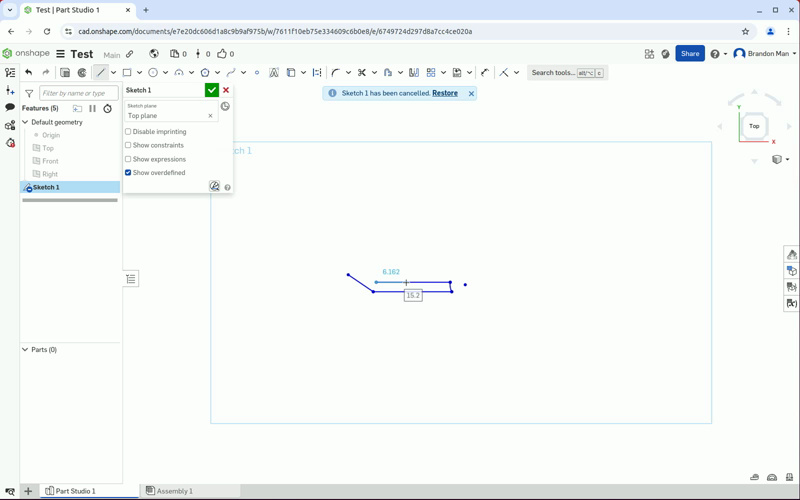
mouse_move(353, 267)
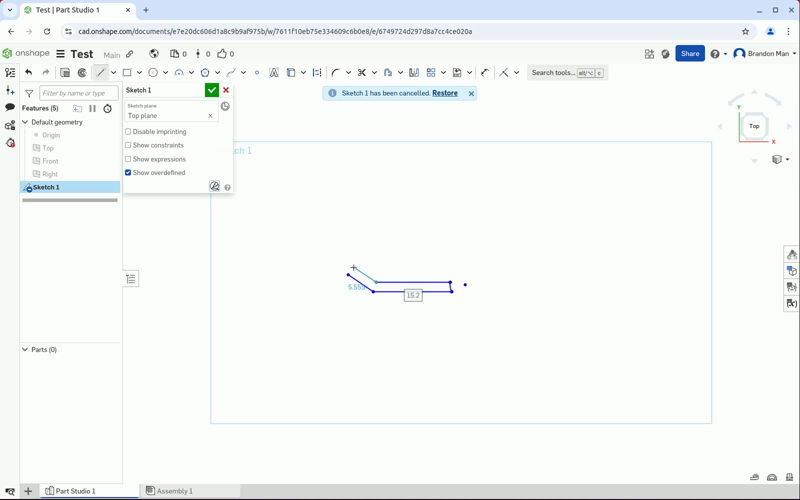
click(353, 267)
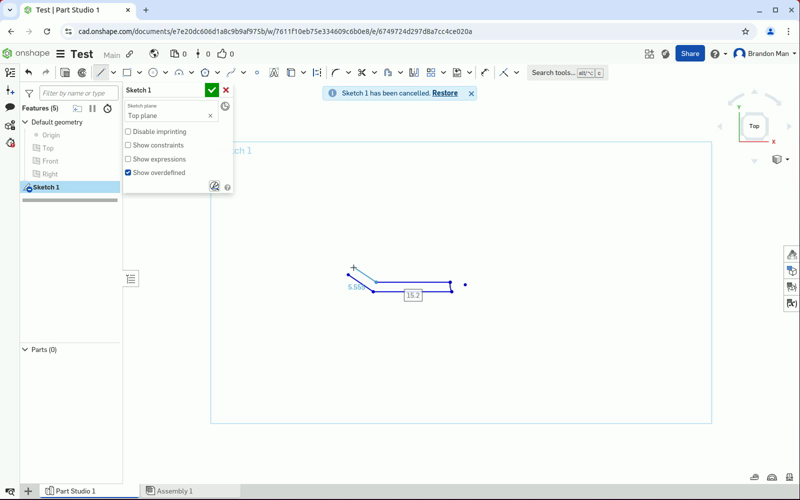
key_up(shift)
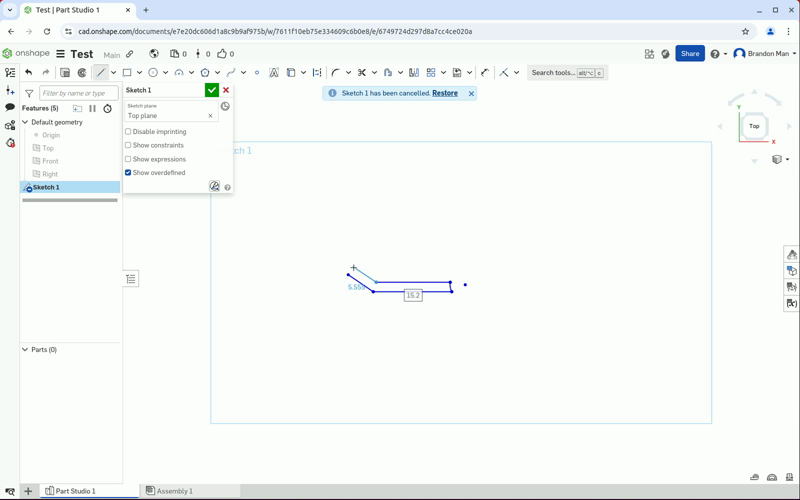
mouse_move(383, 267)
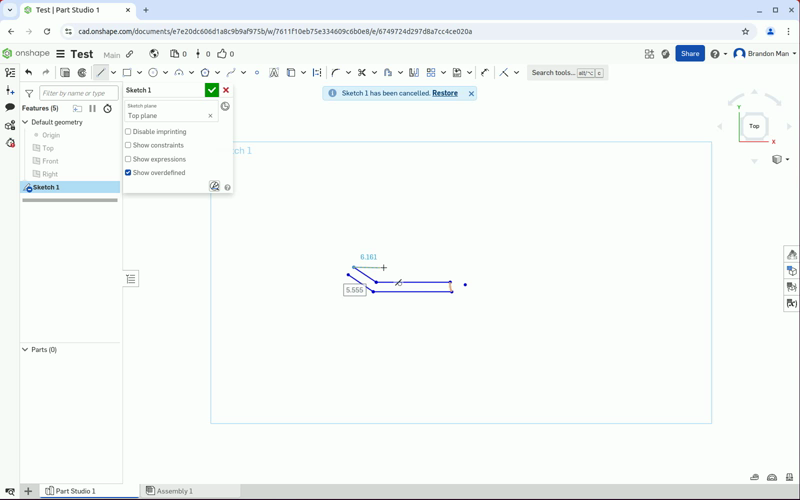
key_down(shift)
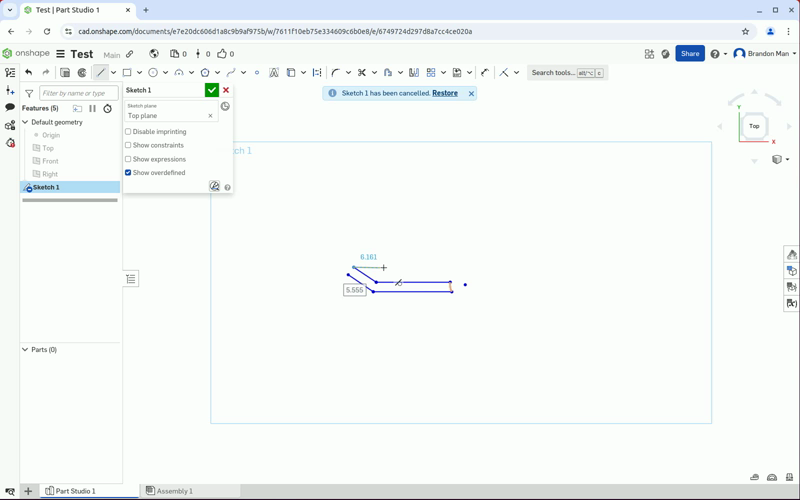
mouse_move(348, 274)
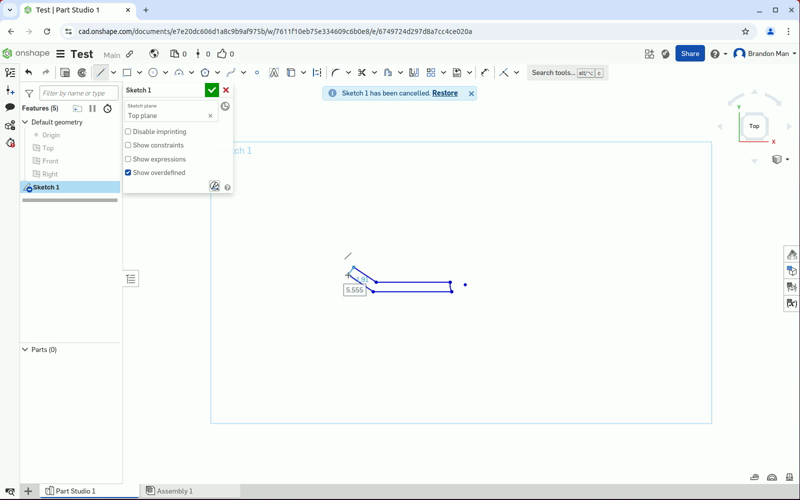
key_up(shift)
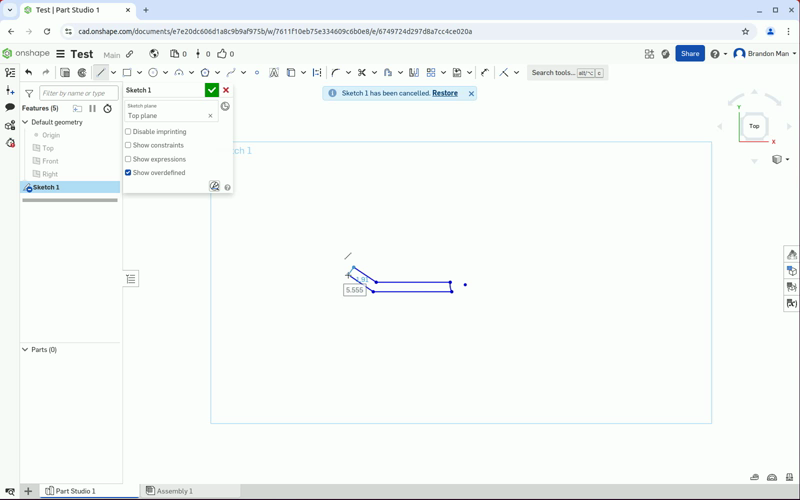
click(348, 274)
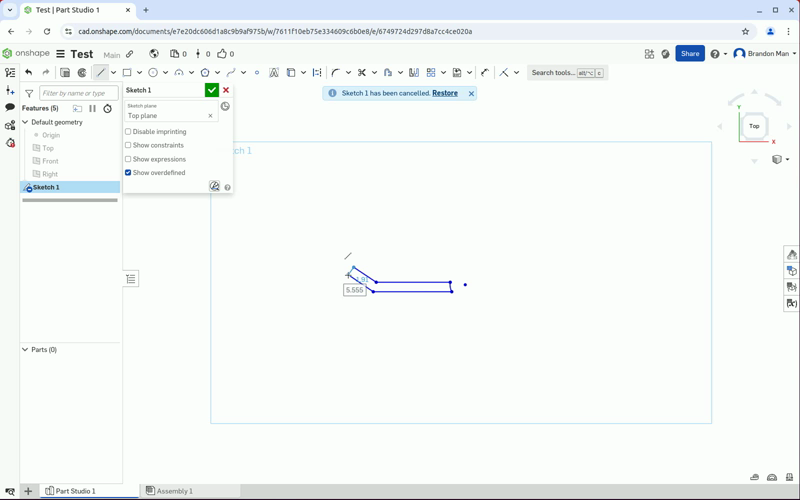
key(esc)
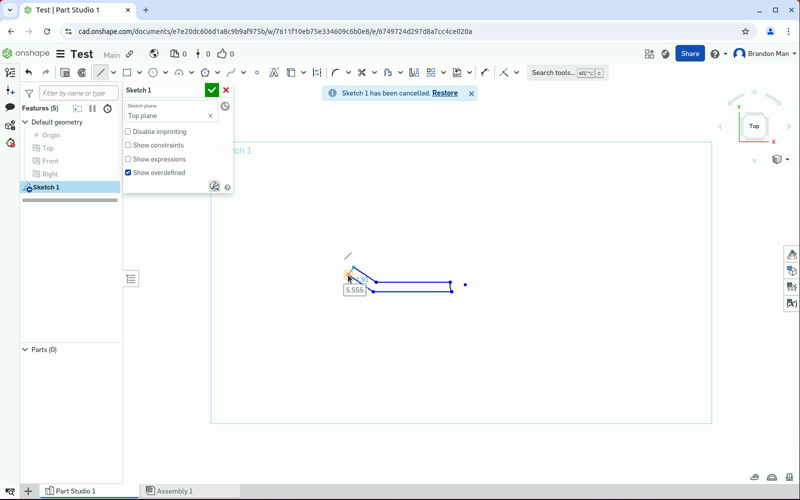
mouse_move(355, 269)
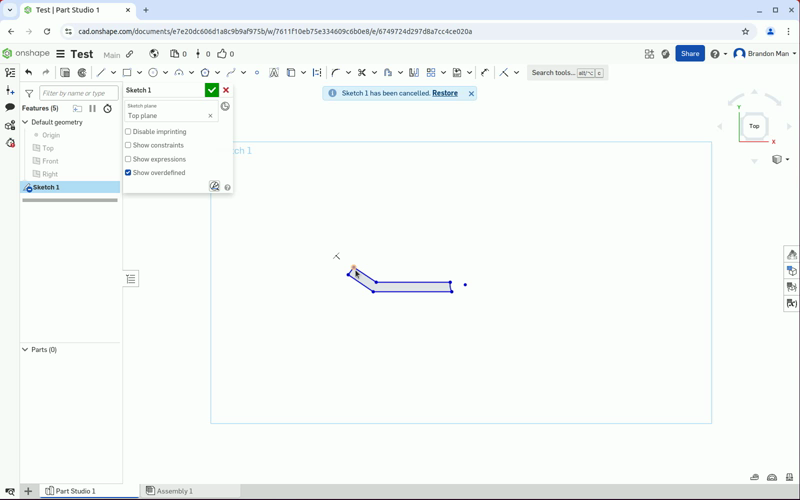
scroll(6)
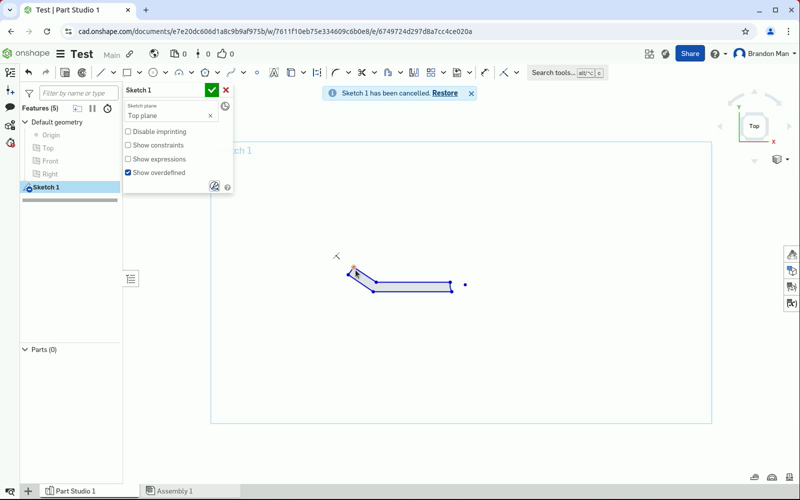
scroll(6)
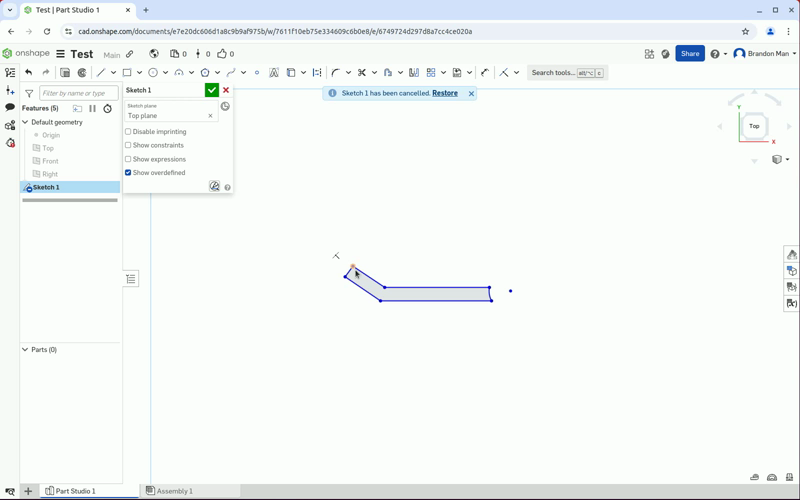
scroll(6)
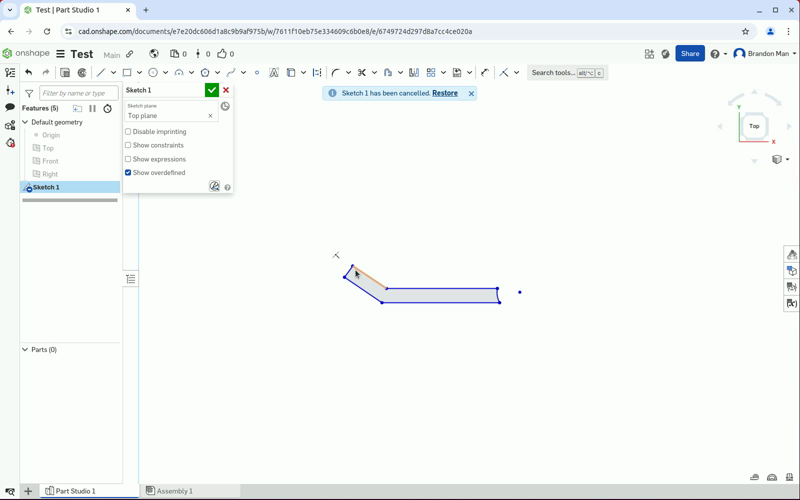
scroll(6)
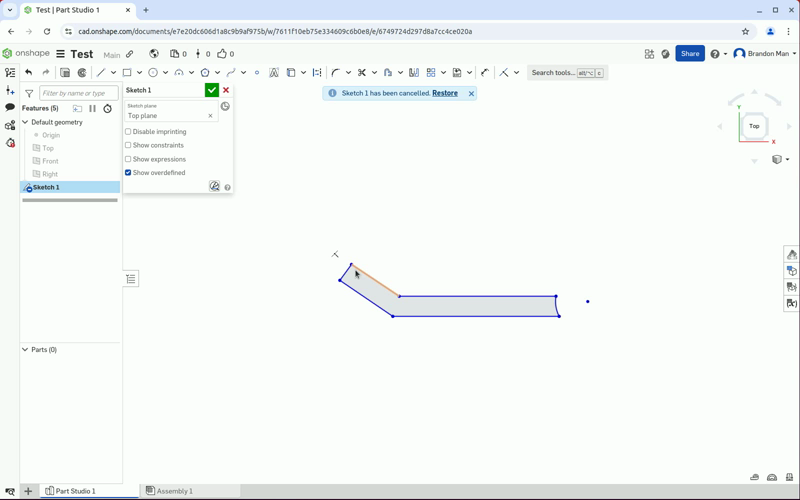
scroll(6)
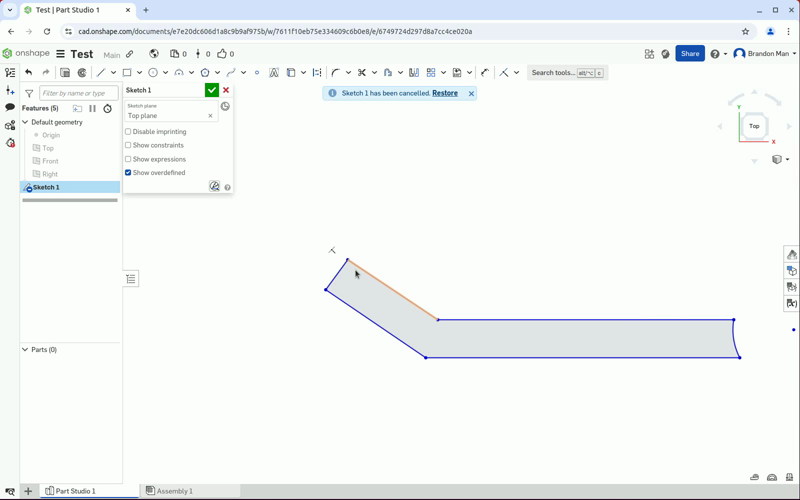
scroll(6)
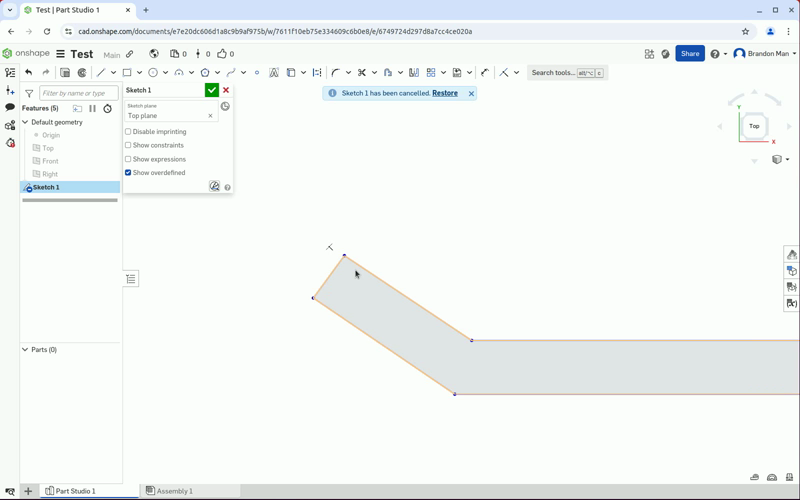
scroll(6)
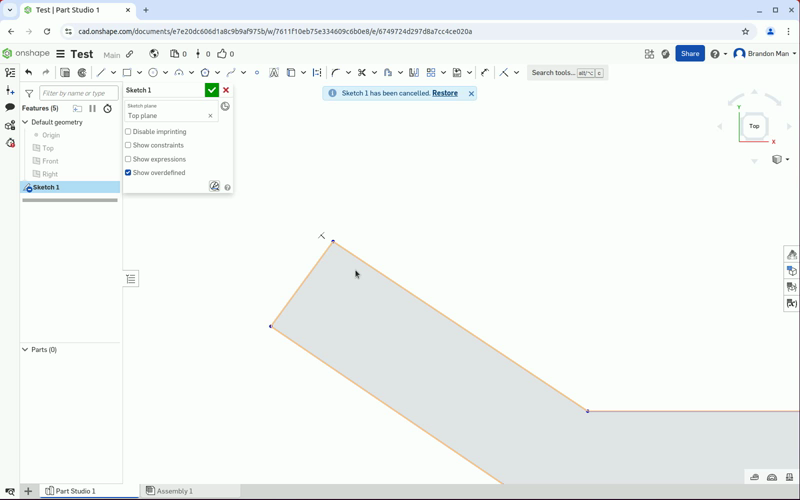
click(355, 269)
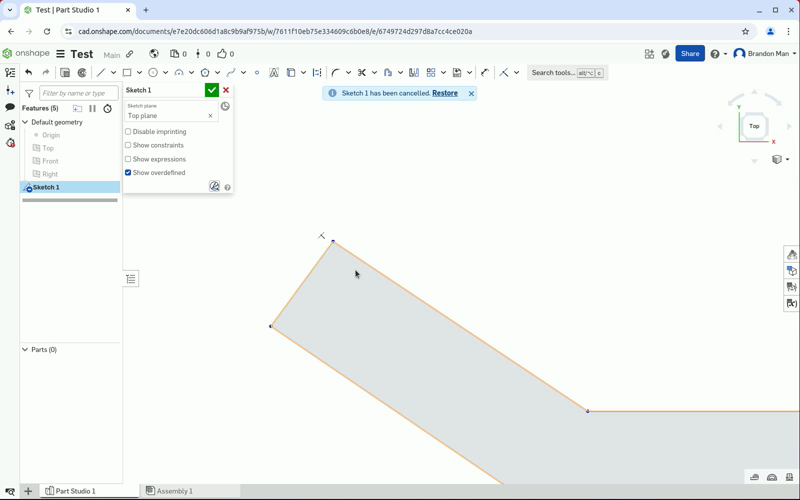
scroll(-6)
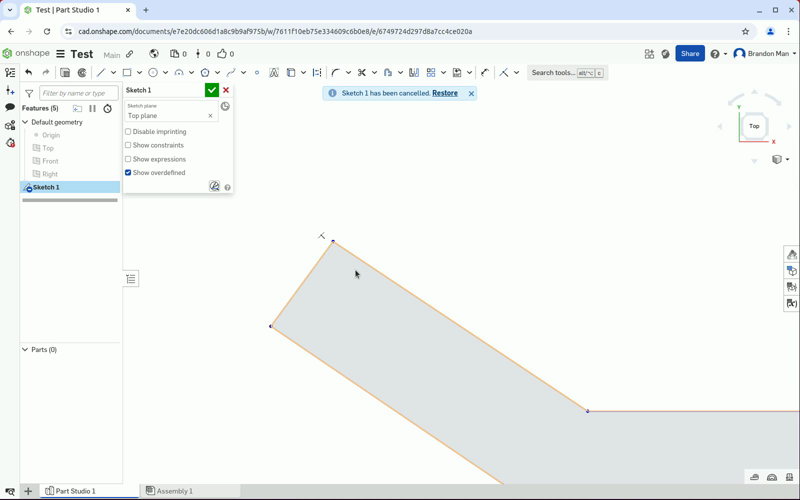
scroll(-6)
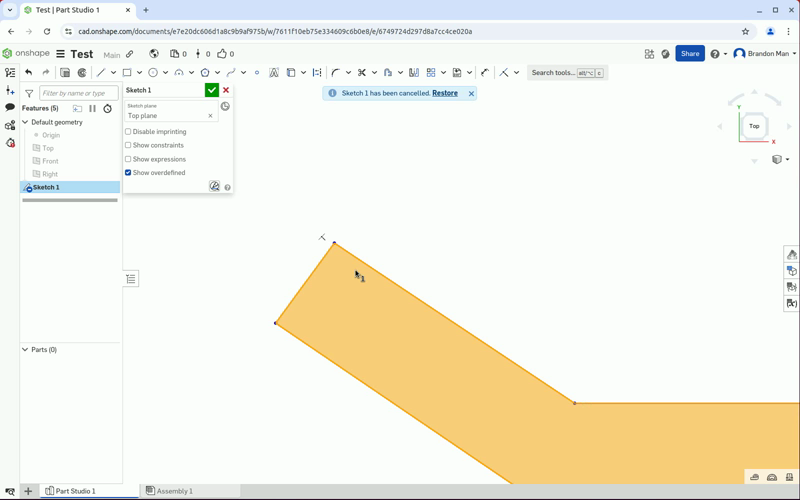
scroll(-6)
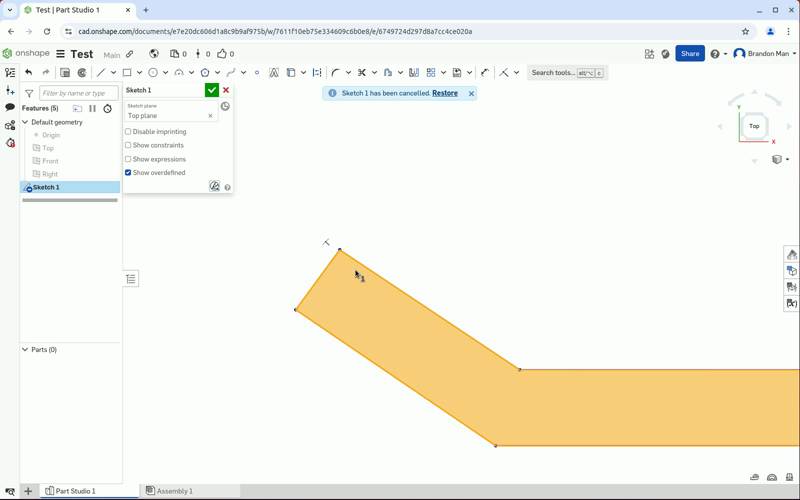
scroll(-6)
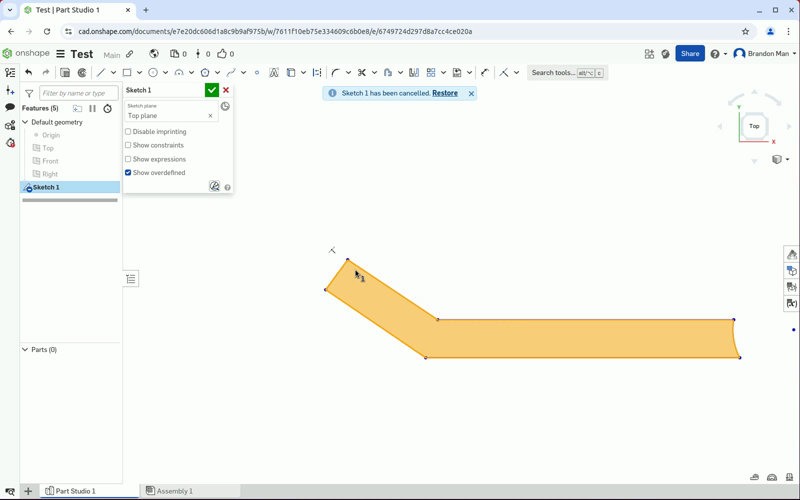
scroll(-6)
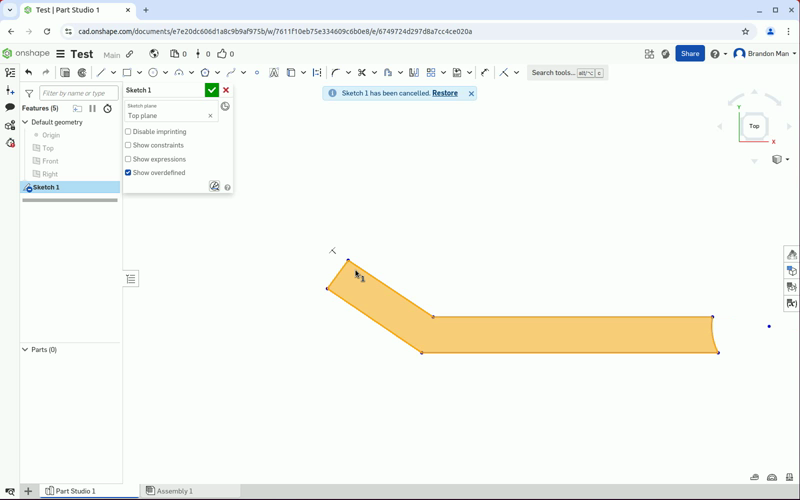
scroll(-6)
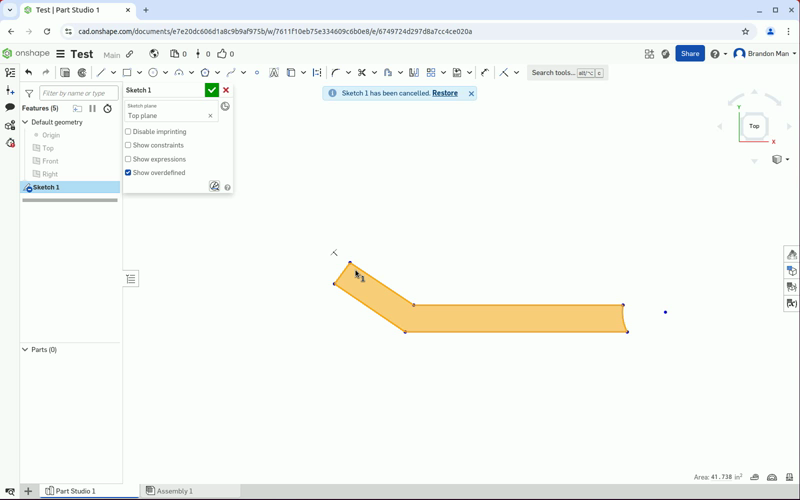
scroll(-6)
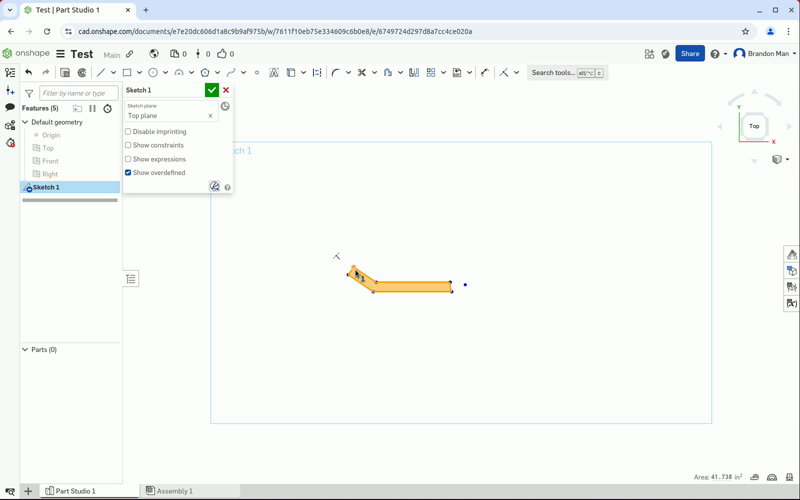
mouse_move(73, 352)
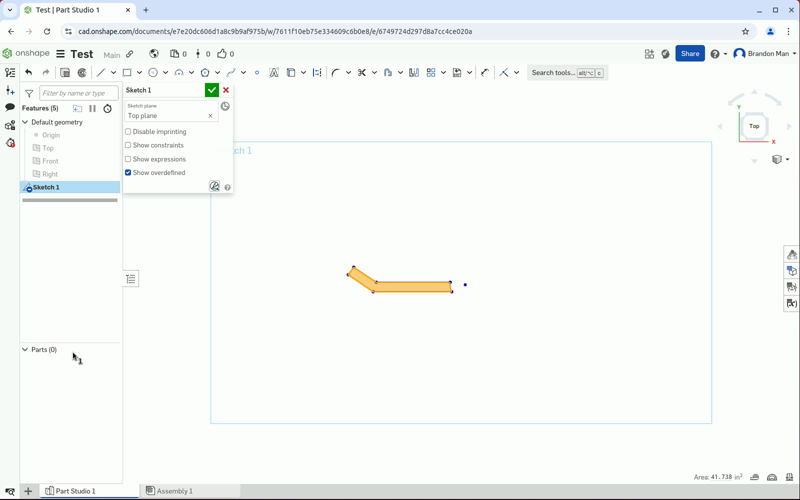
key(shift+y)
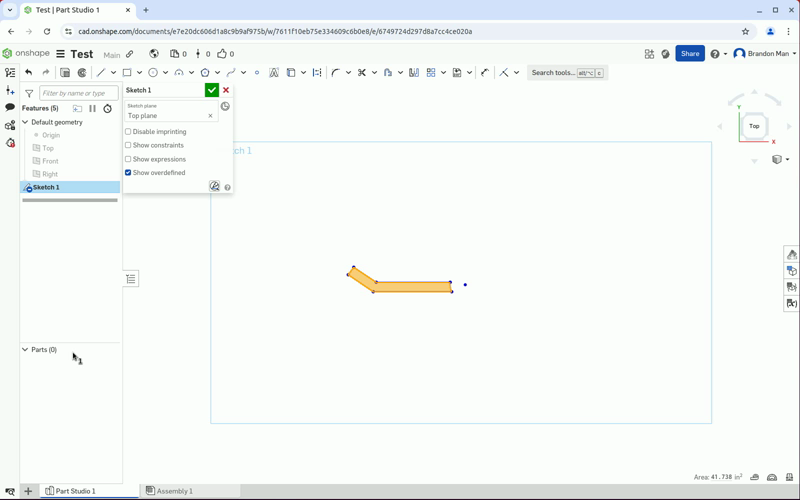
key(shift+e)
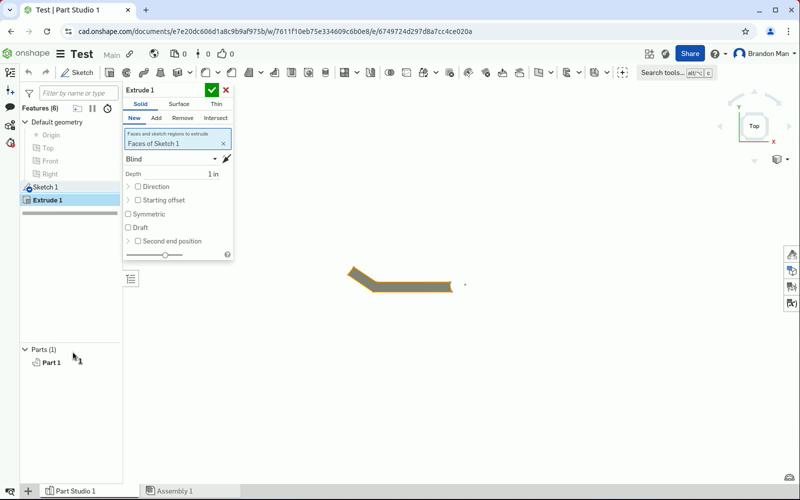
mouse_move(143, 106)
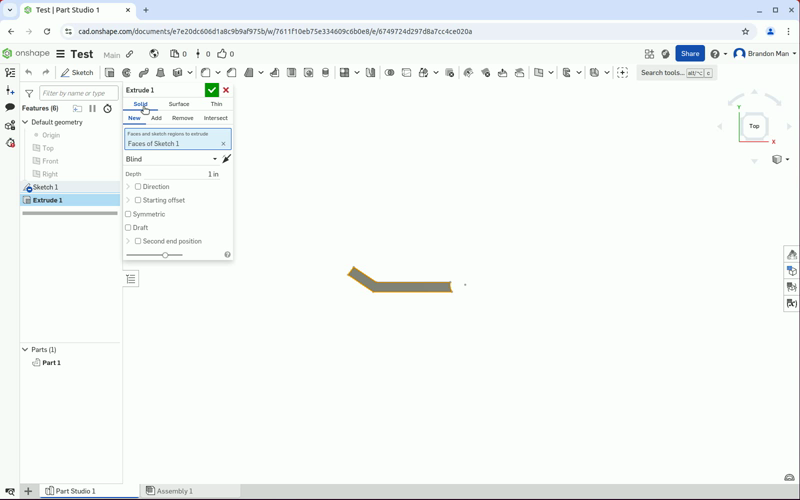
click(143, 106)
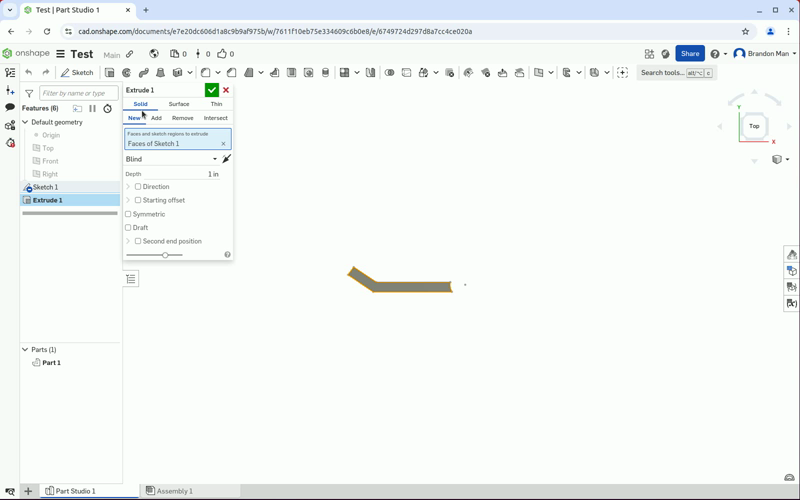
mouse_move(137, 120)
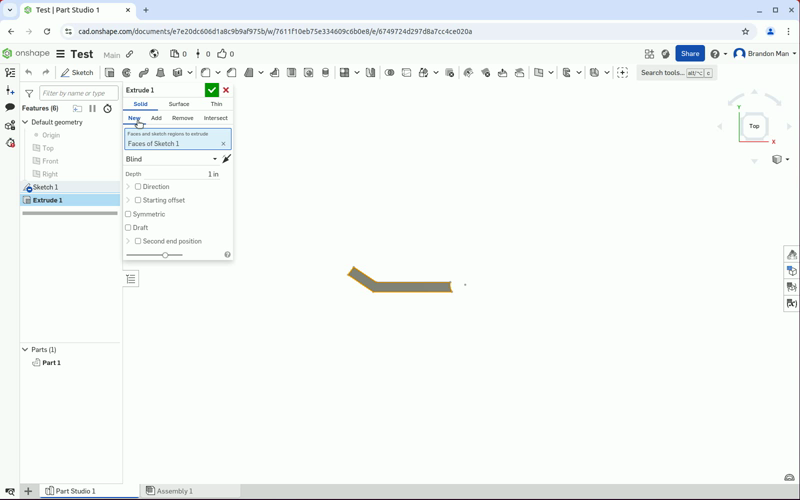
click(137, 120)
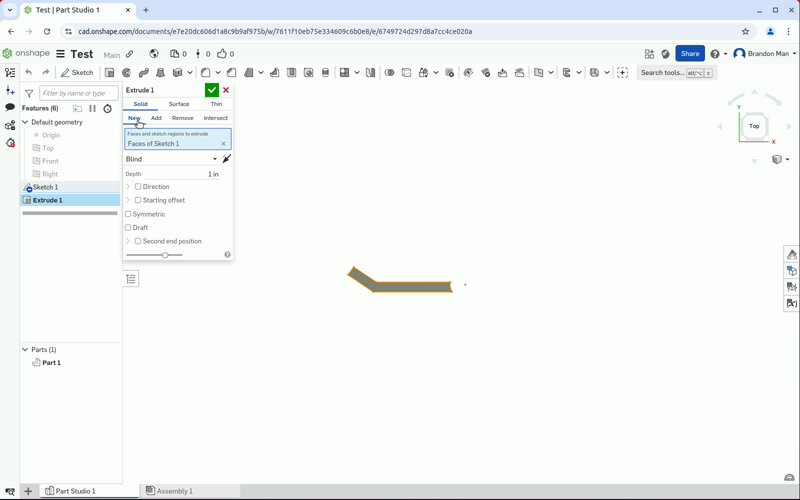
key(tab, 4)
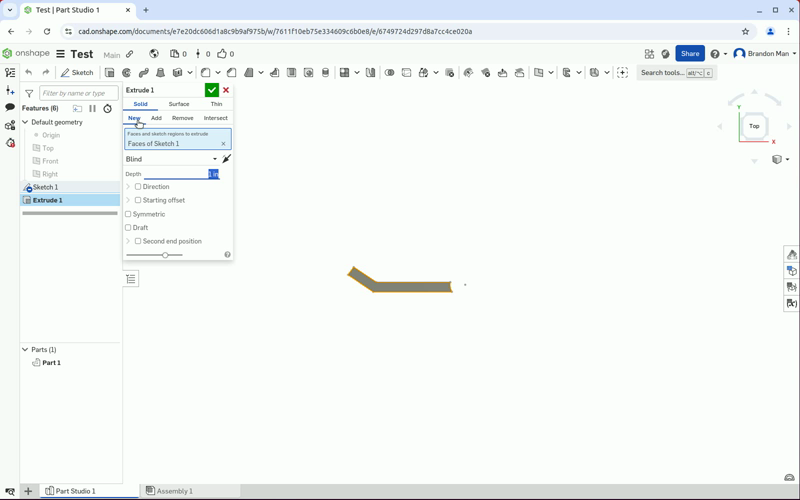
text(12.758)
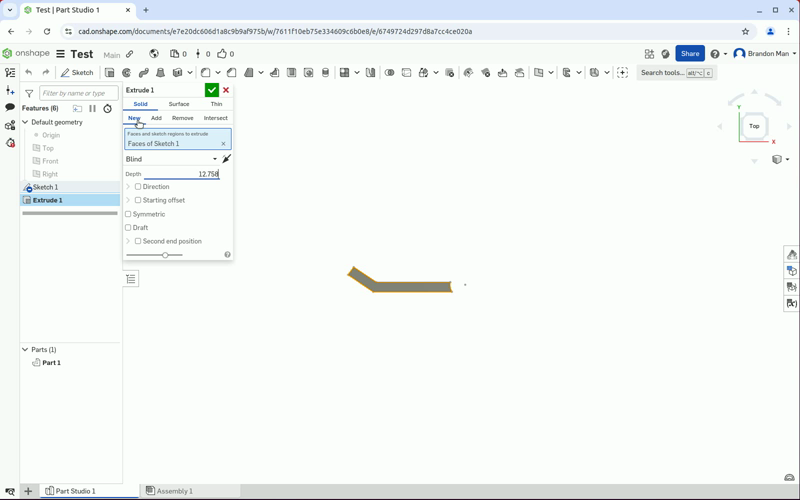
key(enter)
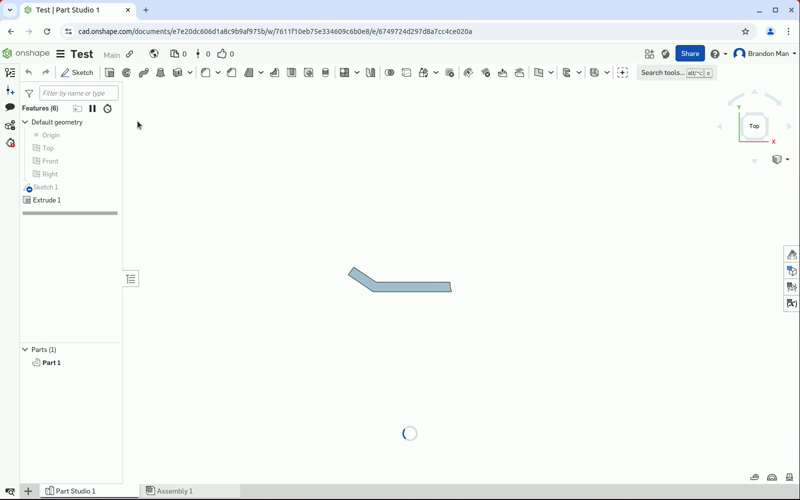
key(shift+h)
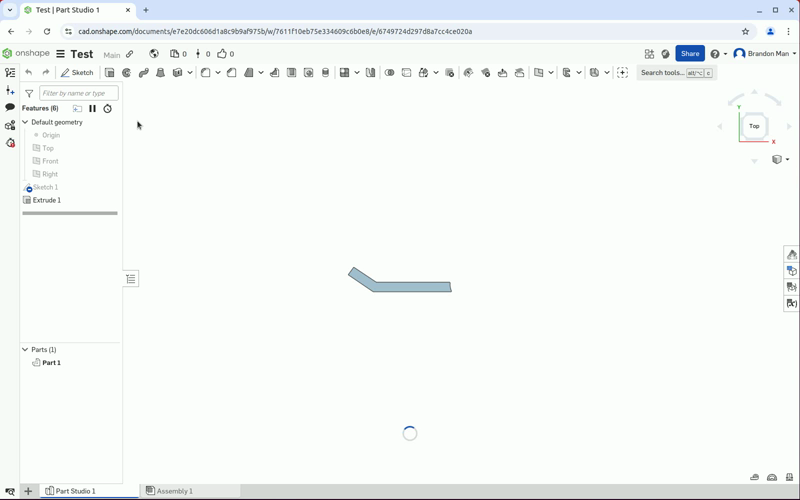
key(shift+h)
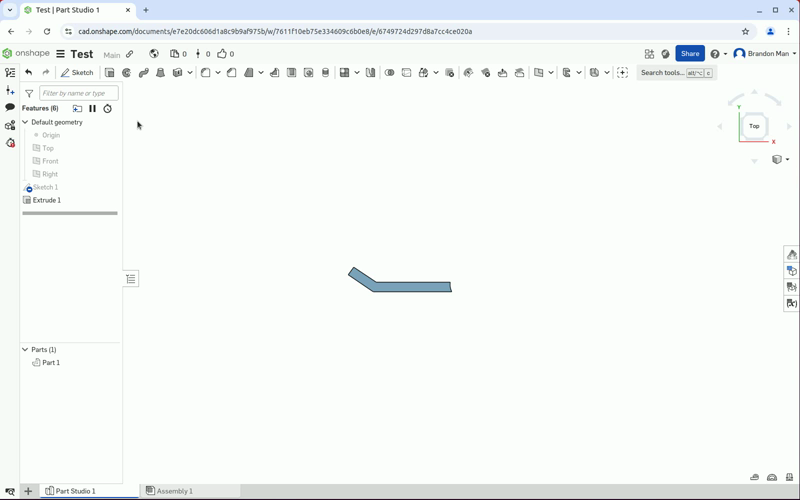
mouse_move(73, 189)
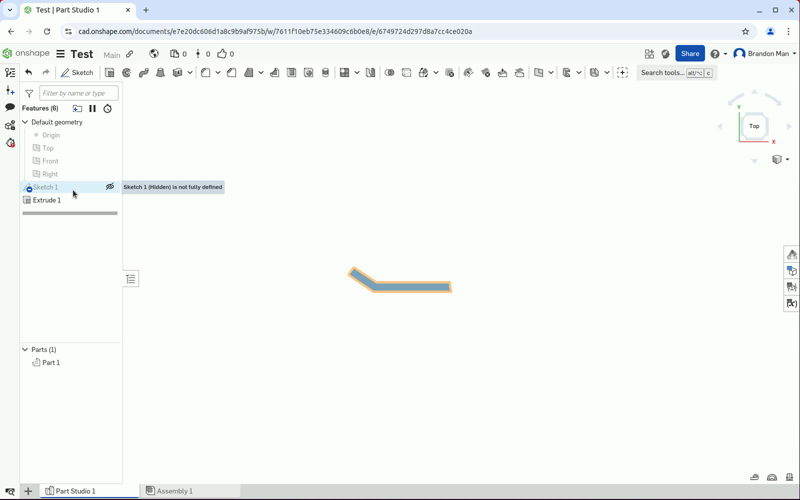
click(73, 189)
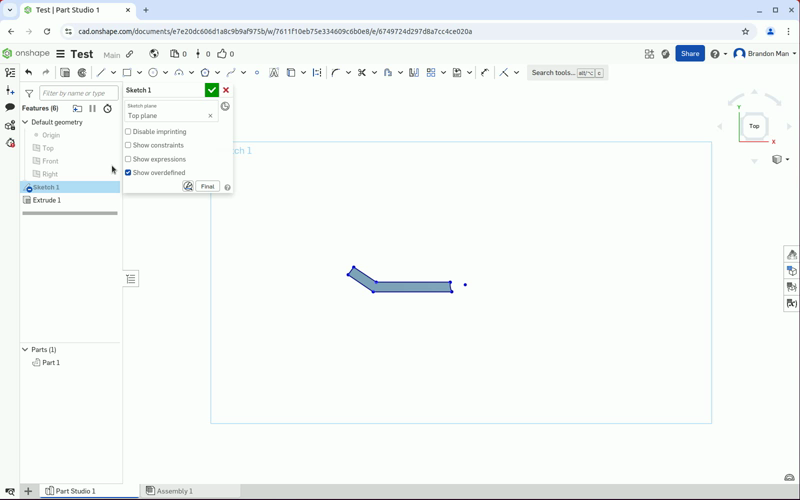
mouse_move(229, 92)
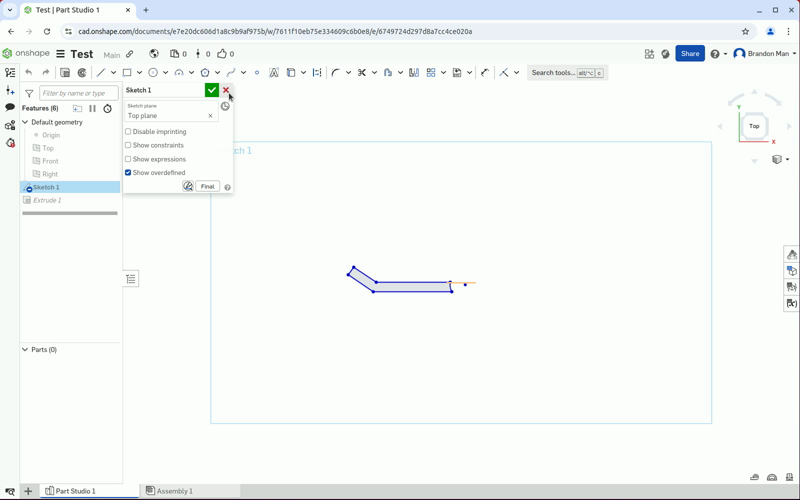
click(229, 92)
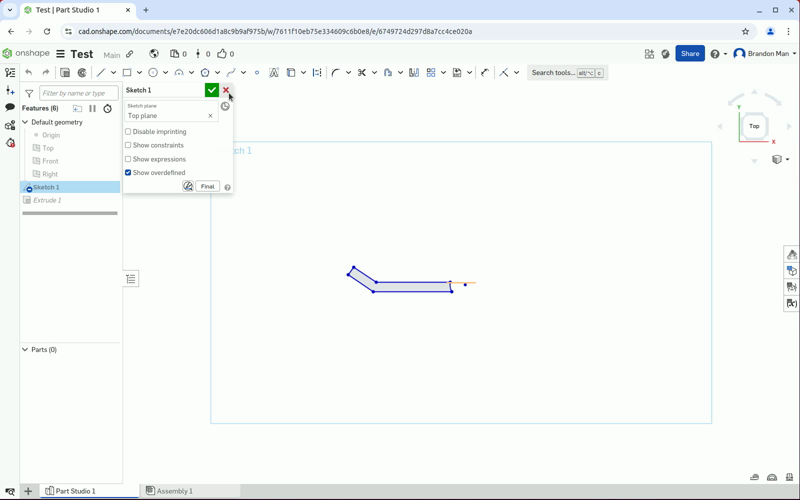
key(shift+s)
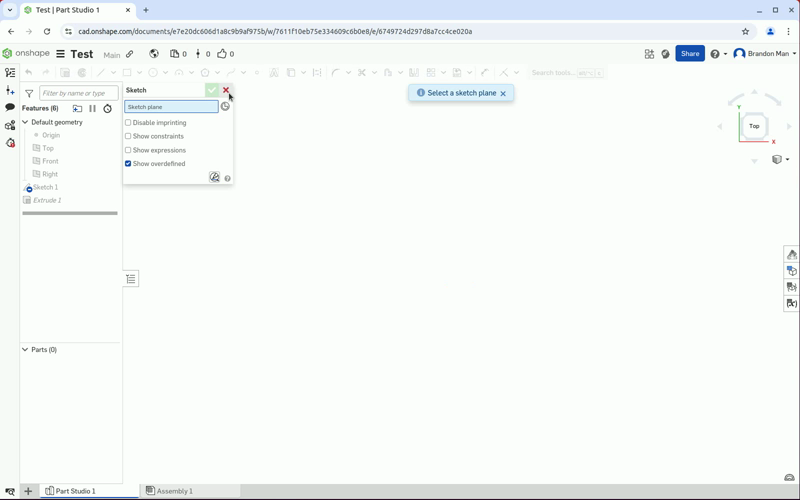
mouse_move(73, 150)
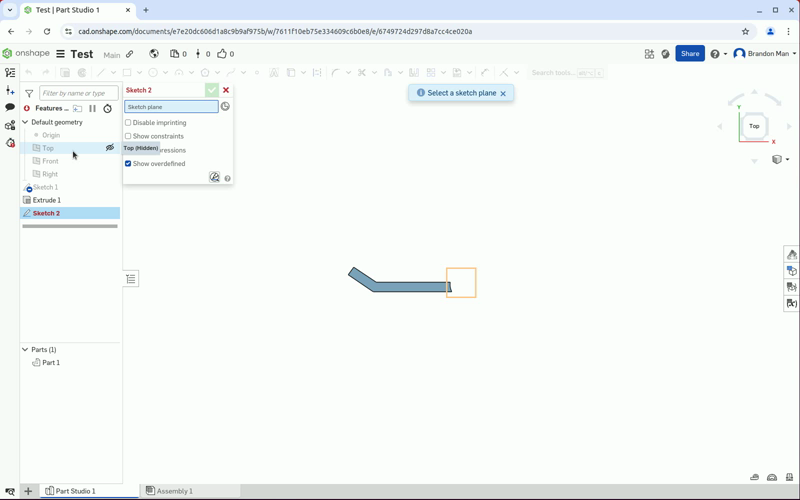
click(73, 150)
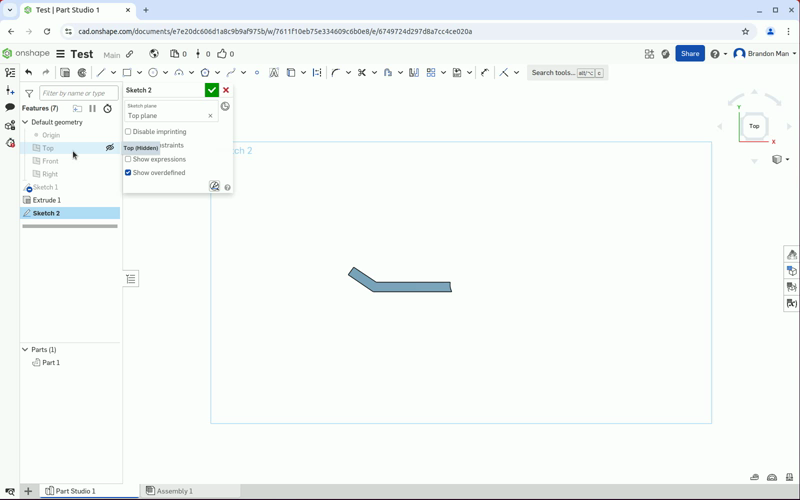
mouse_move(73, 352)
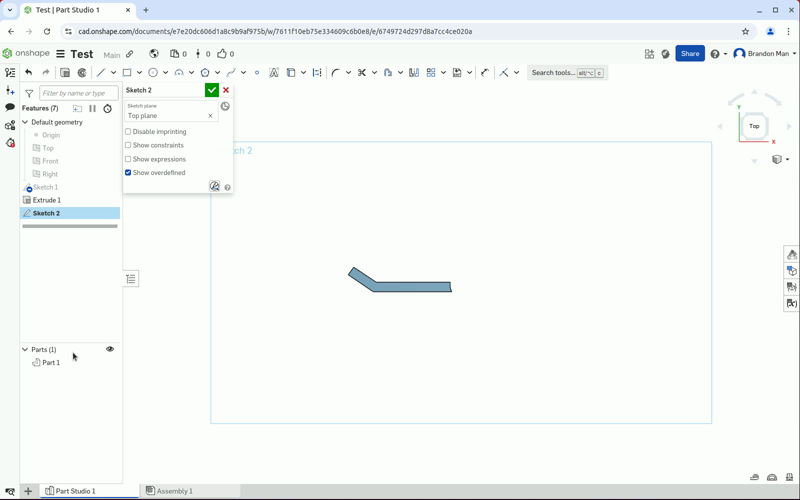
key(y)
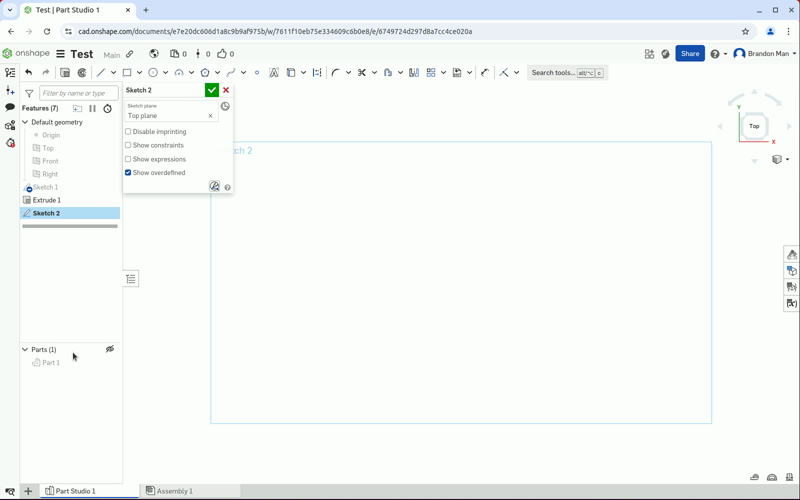
key(a)
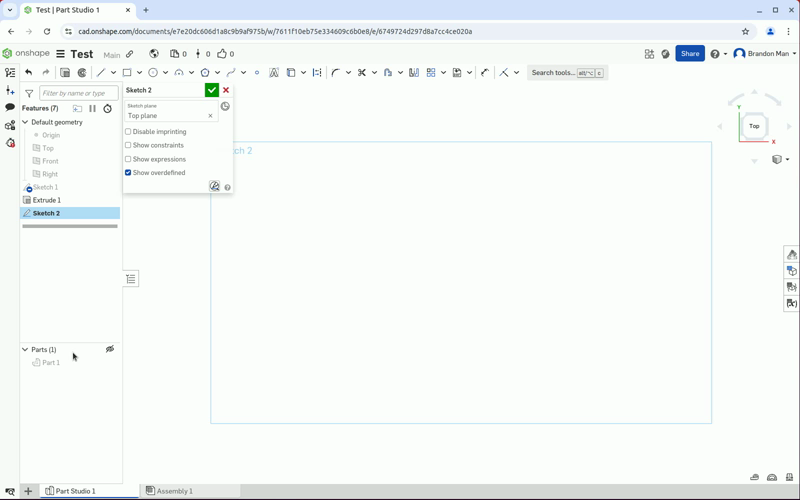
key_down(shift)
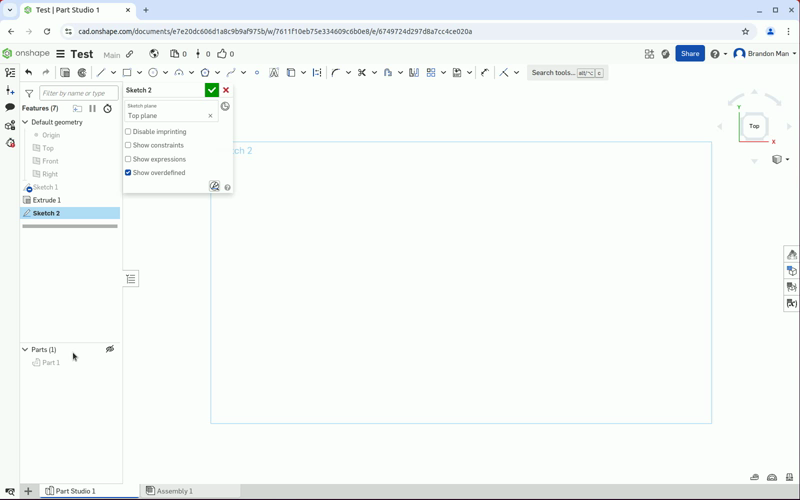
mouse_move(451, 282)
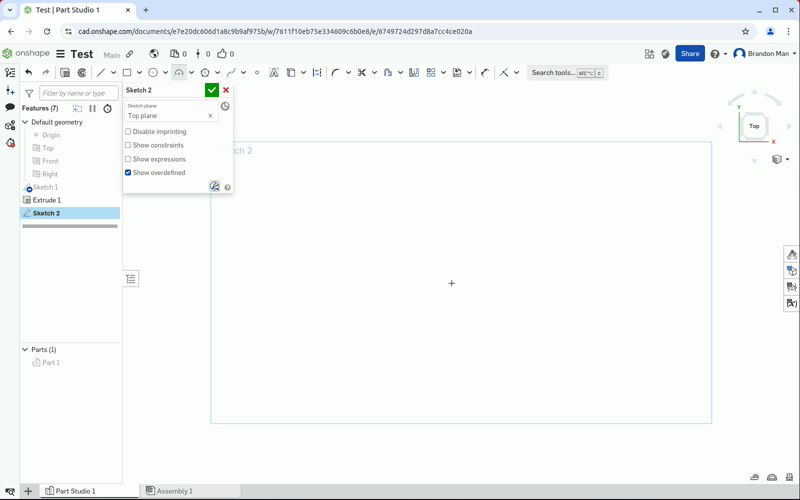
click(451, 282)
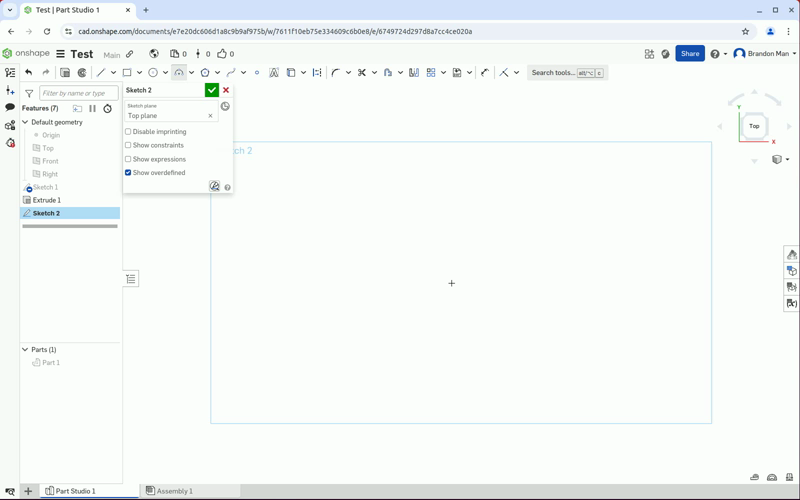
key_up(shift)
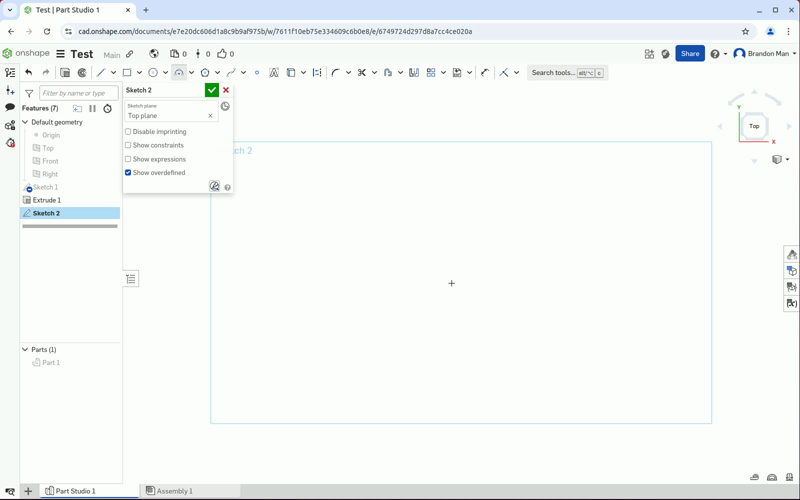
key_down(shift)
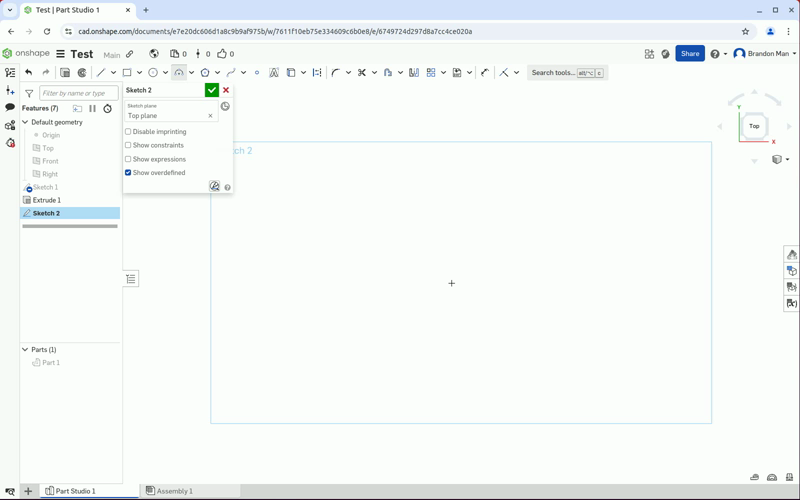
mouse_move(546, 282)
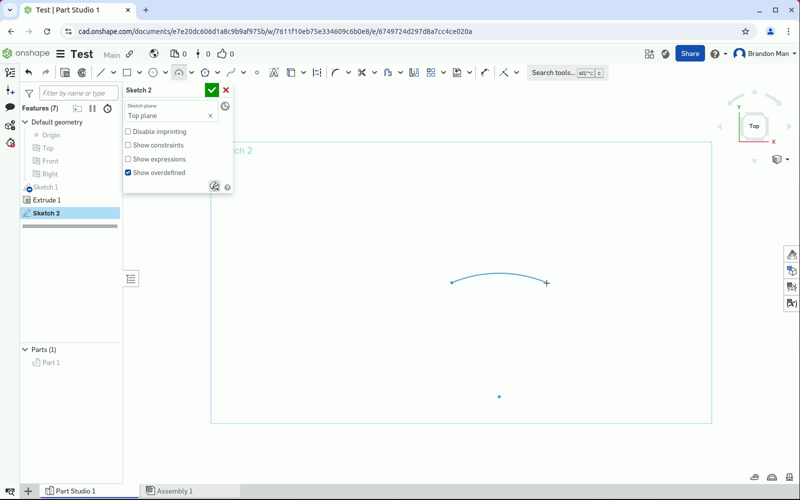
click(546, 282)
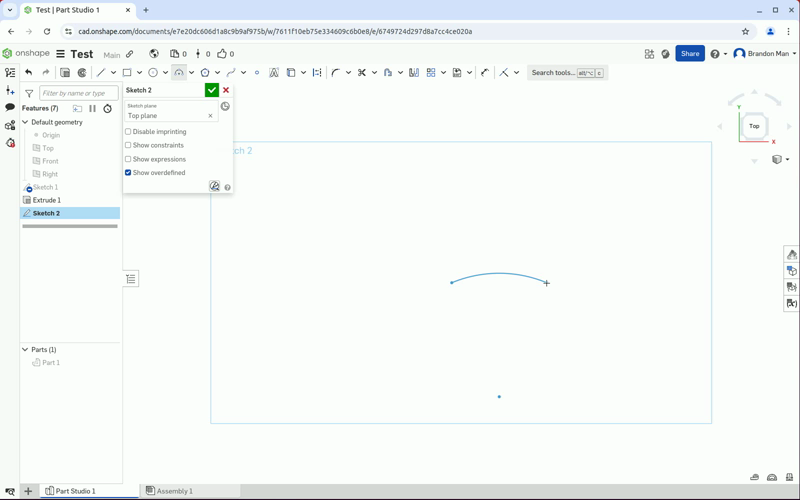
mouse_move(498, 330)
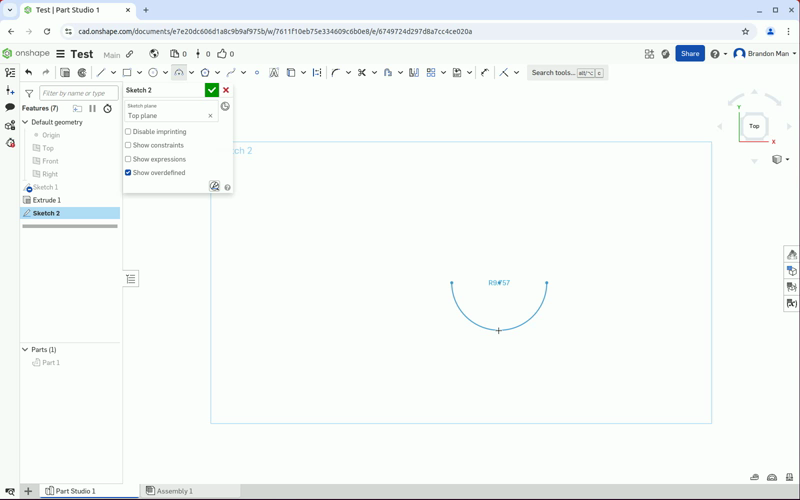
click(498, 330)
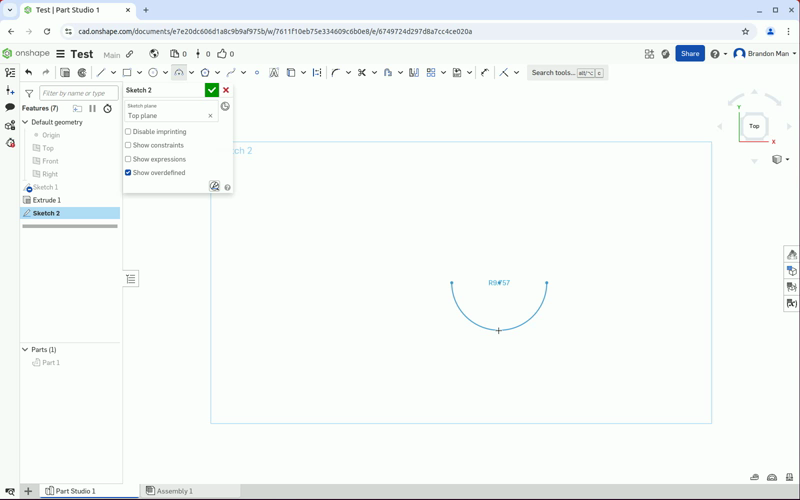
key_up(shift)
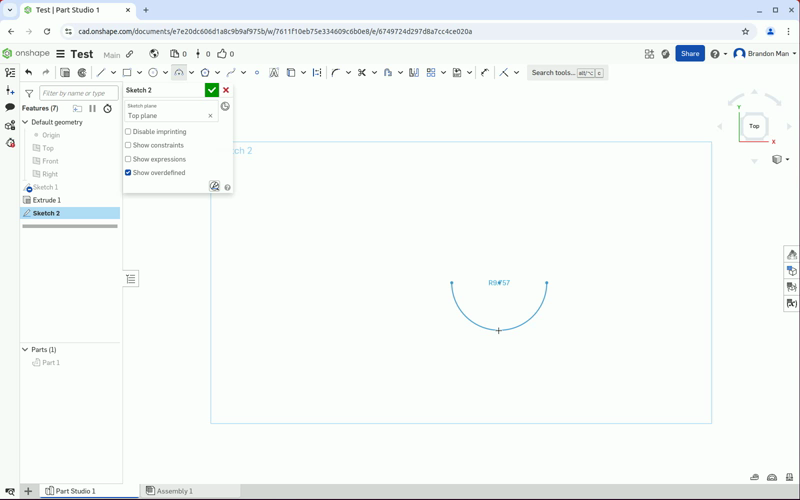
key(esc)
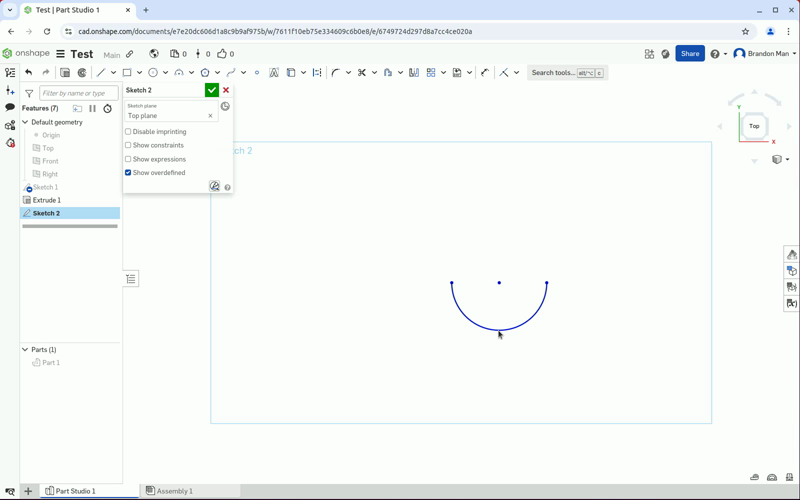
key(l)
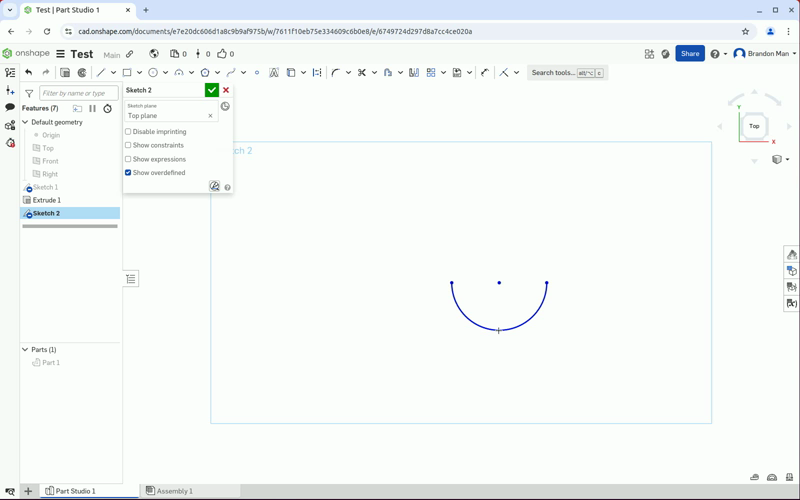
mouse_move(546, 282)
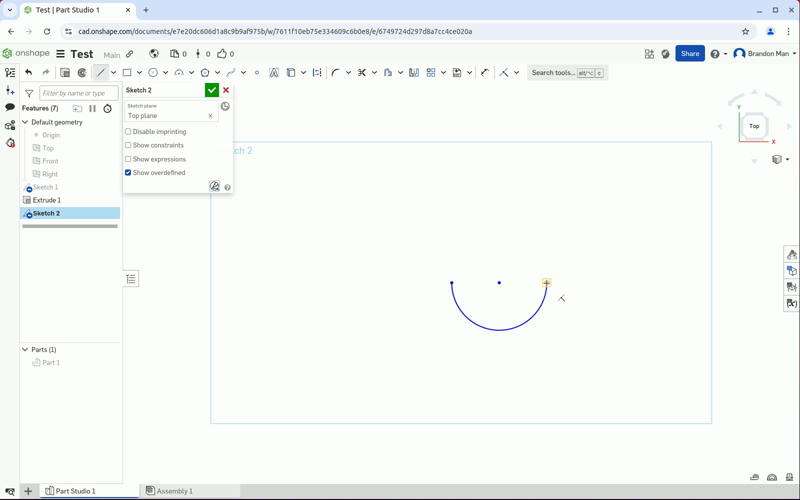
click(546, 282)
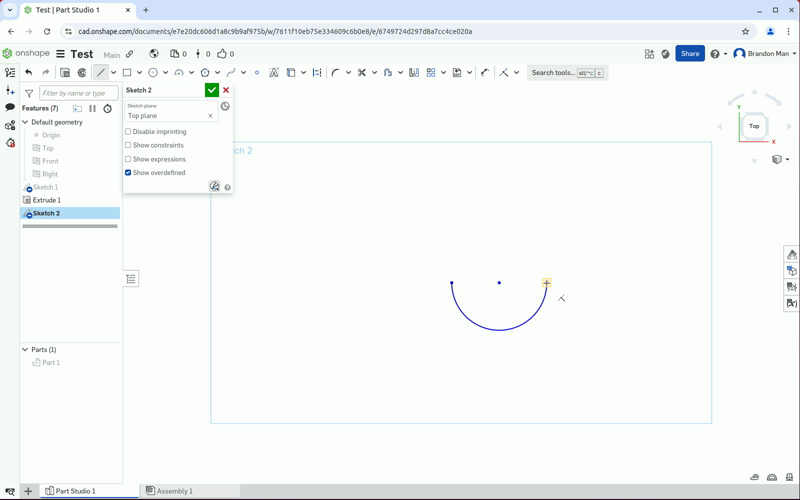
key_down(shift)
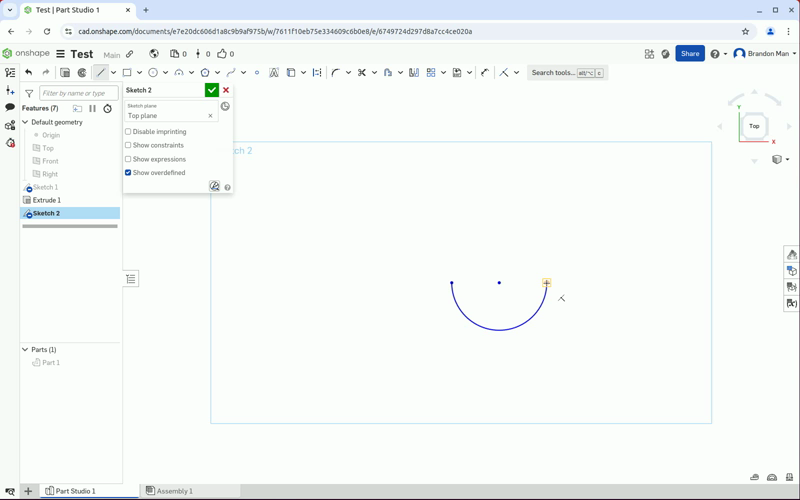
mouse_move(576, 282)
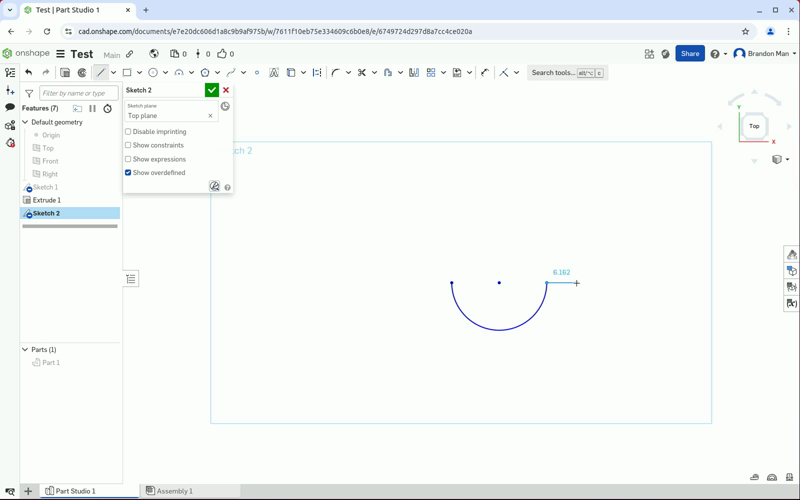
mouse_move(536, 282)
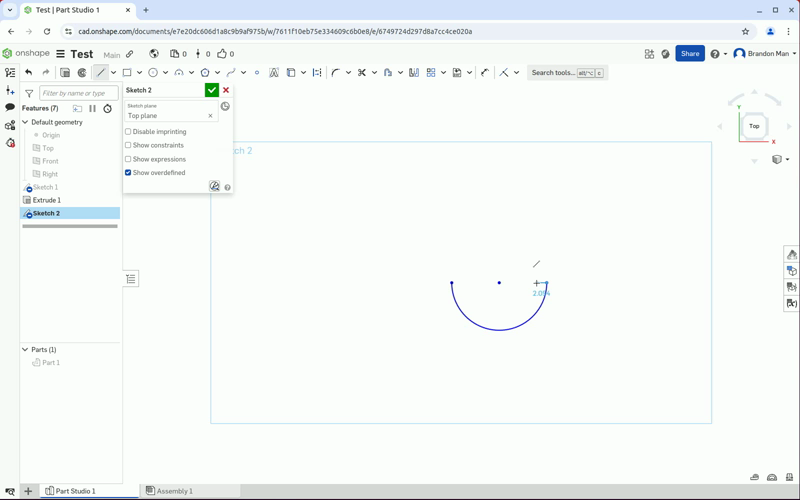
click(536, 282)
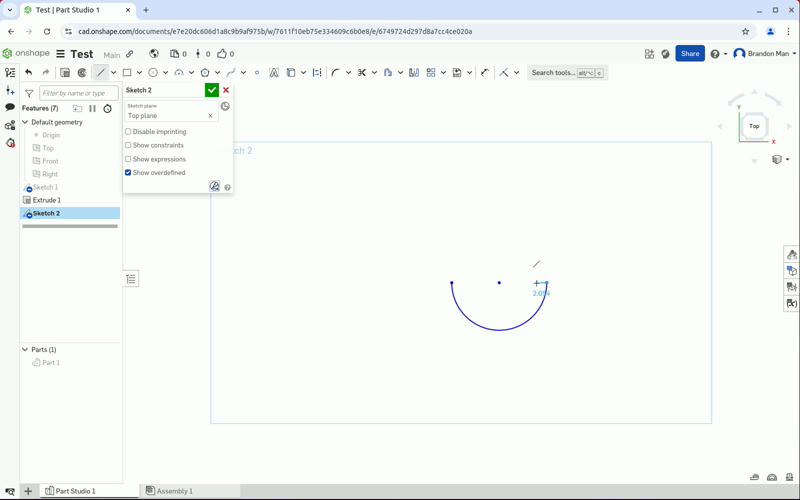
key_up(shift)
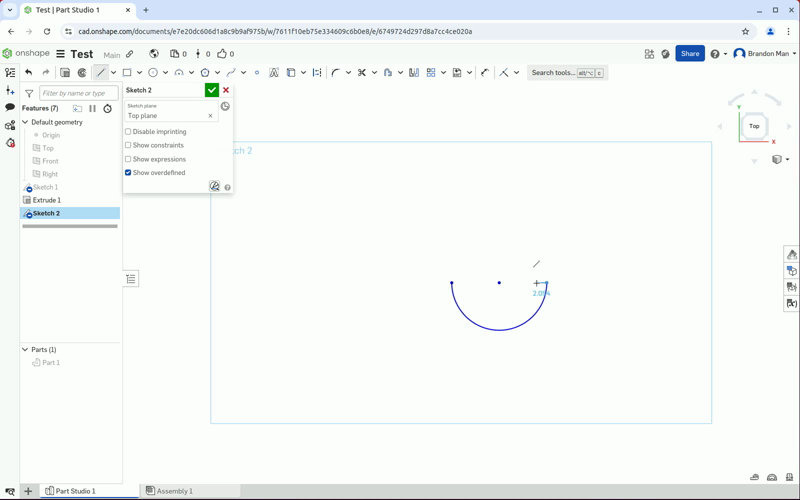
key(esc)
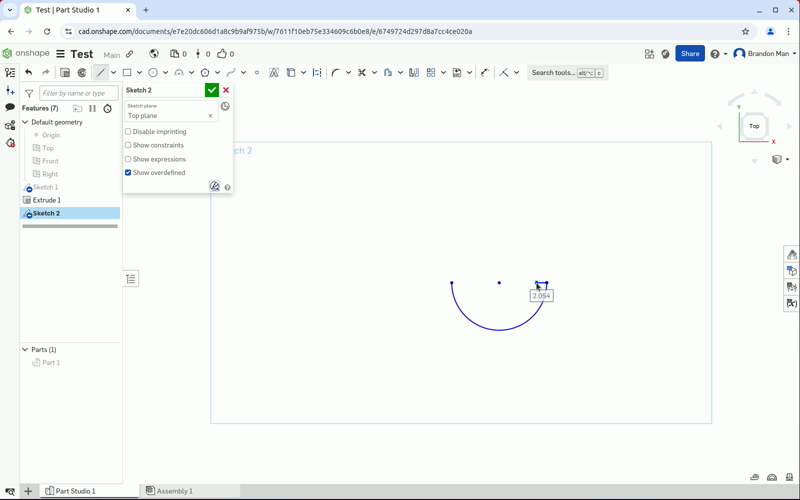
key(a)
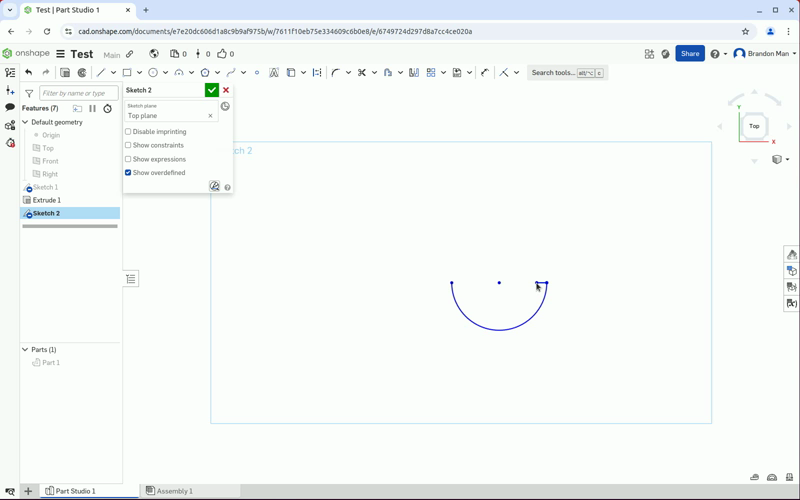
mouse_move(536, 282)
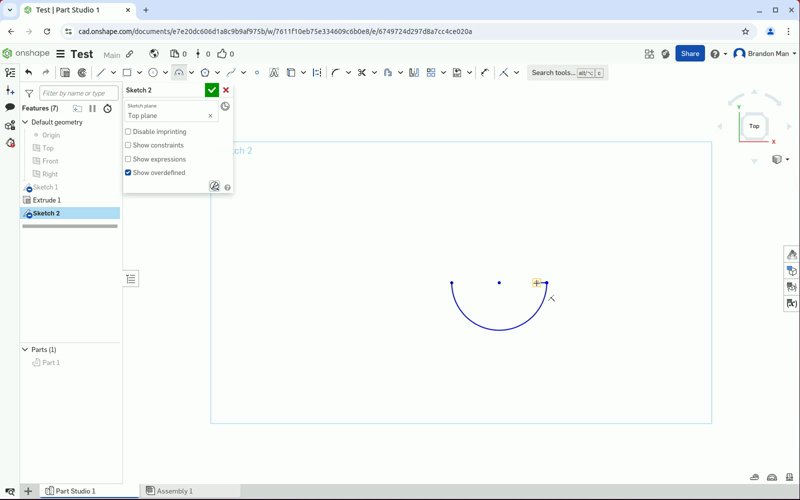
click(536, 282)
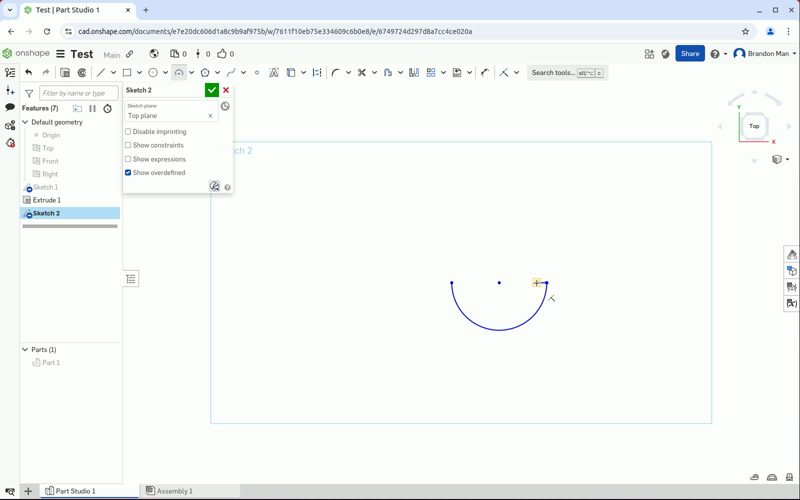
key_down(shift)
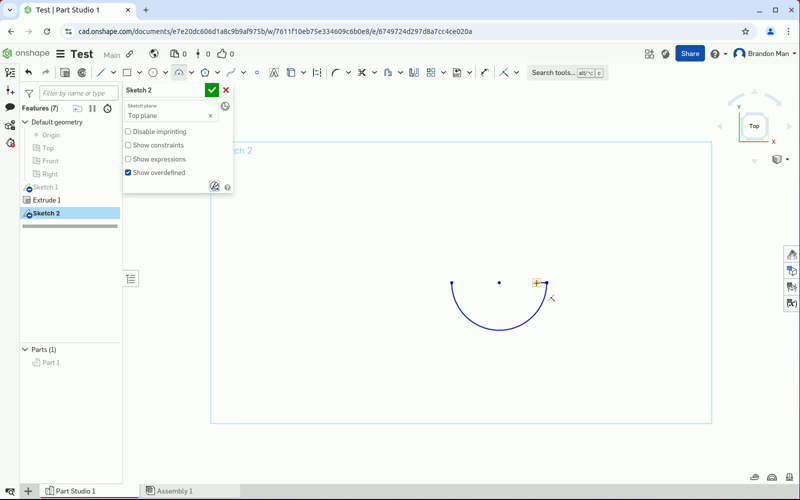
mouse_move(461, 282)
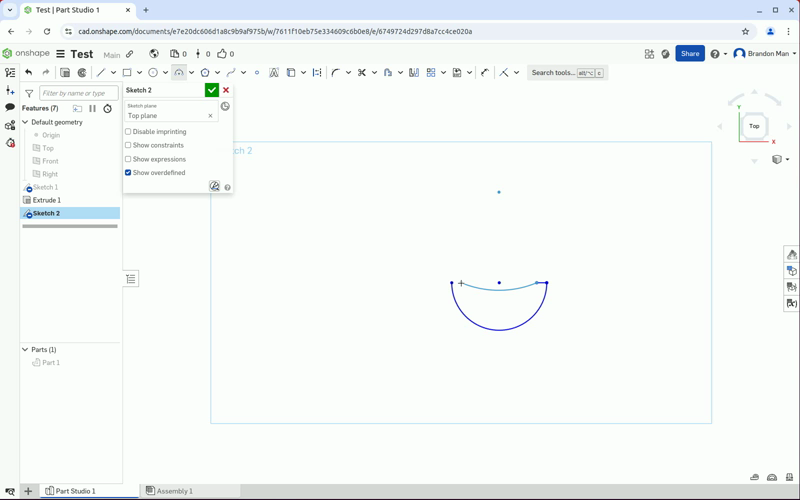
click(461, 282)
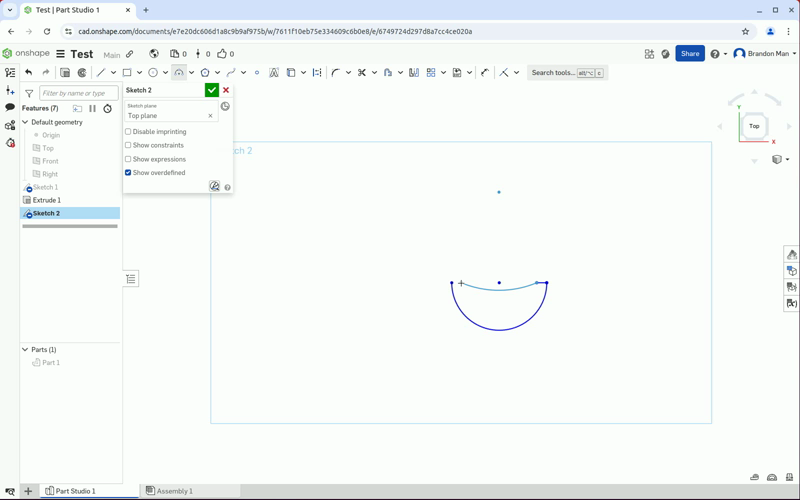
mouse_move(498, 320)
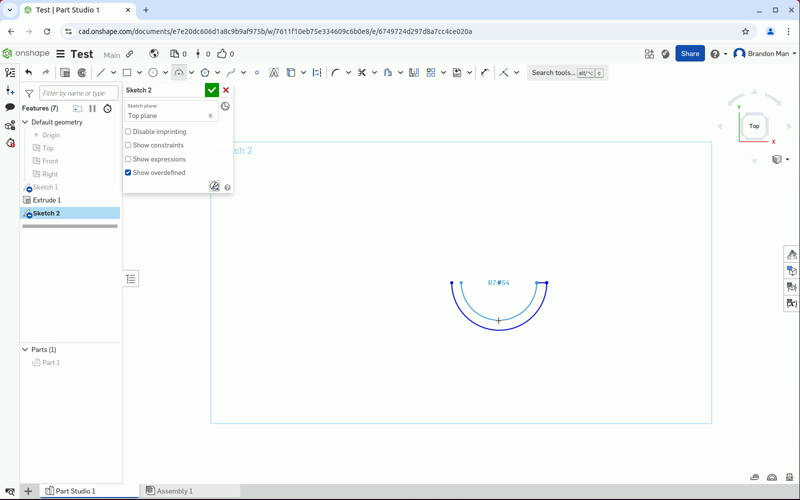
click(498, 320)
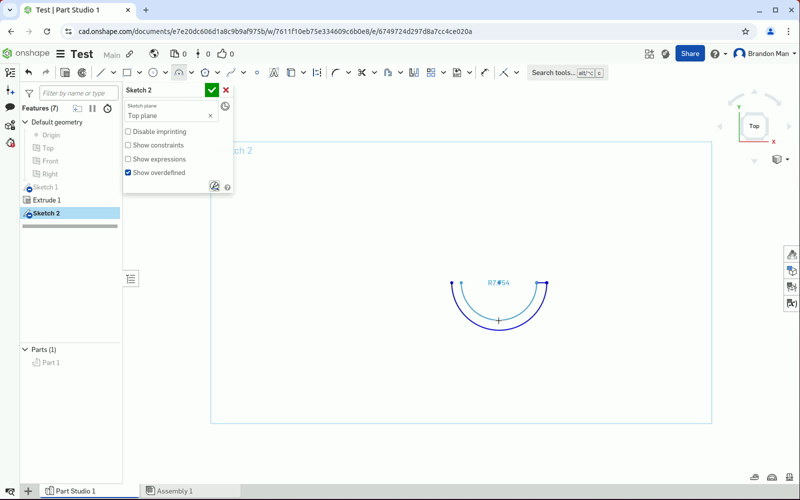
key_up(shift)
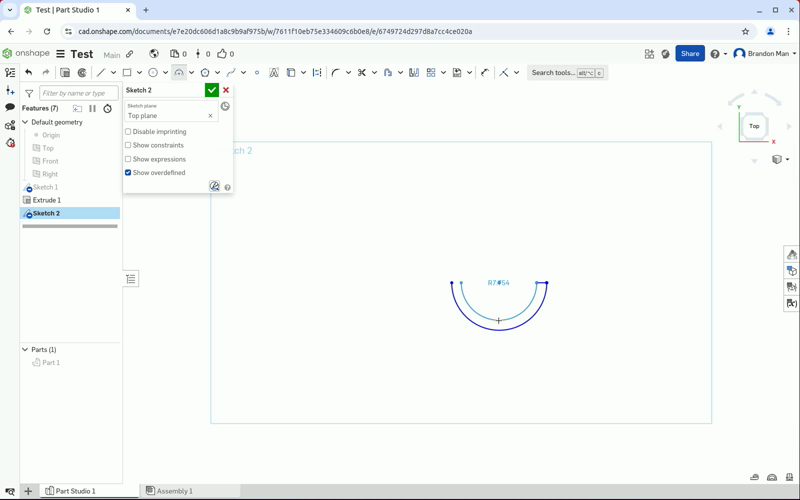
key(esc)
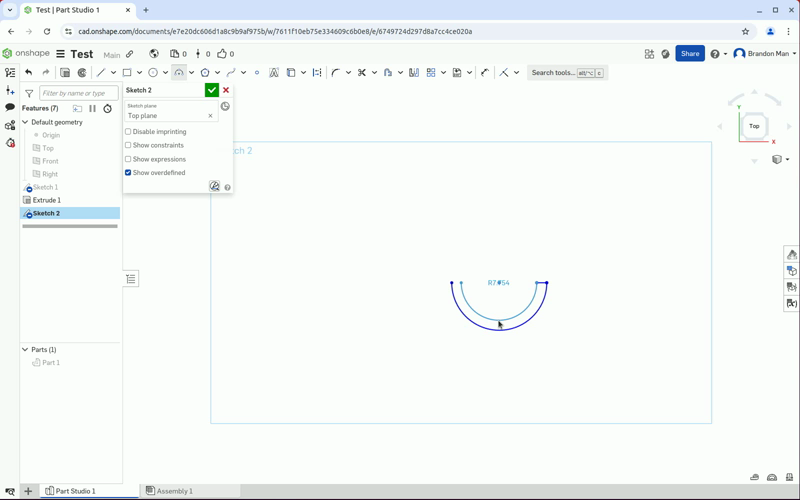
key(l)
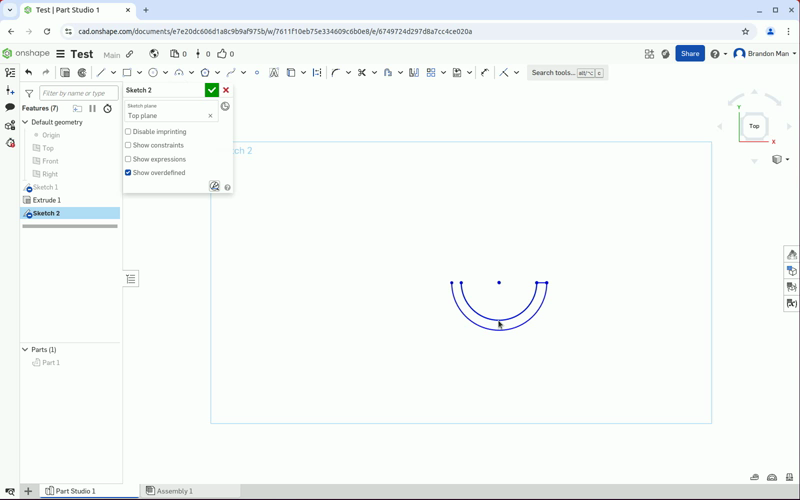
mouse_move(461, 282)
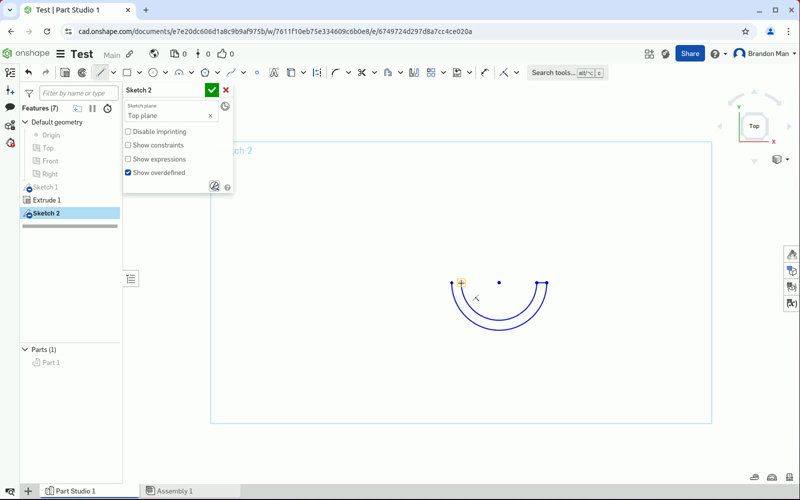
click(461, 282)
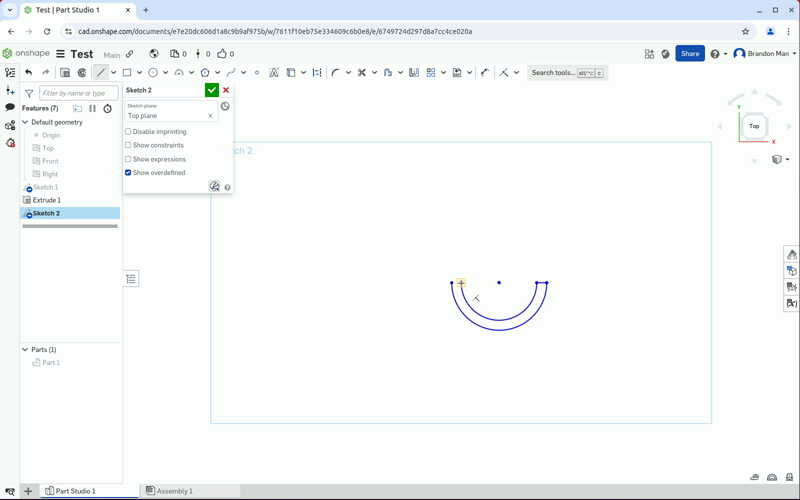
key_down(shift)
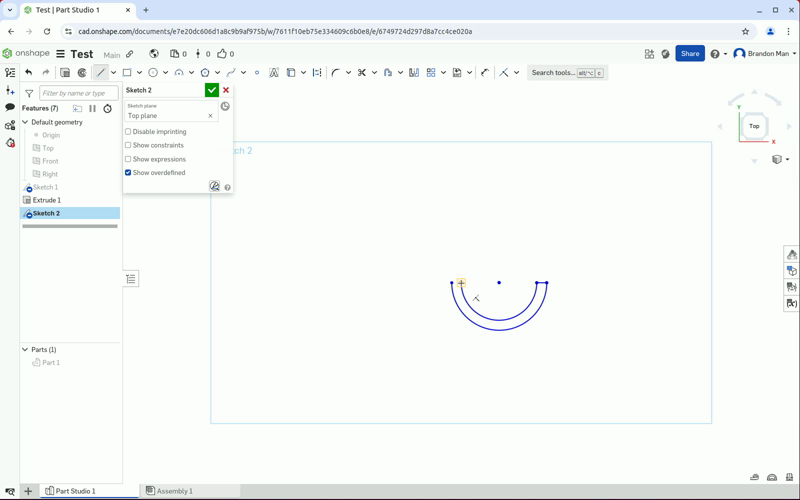
mouse_move(491, 282)
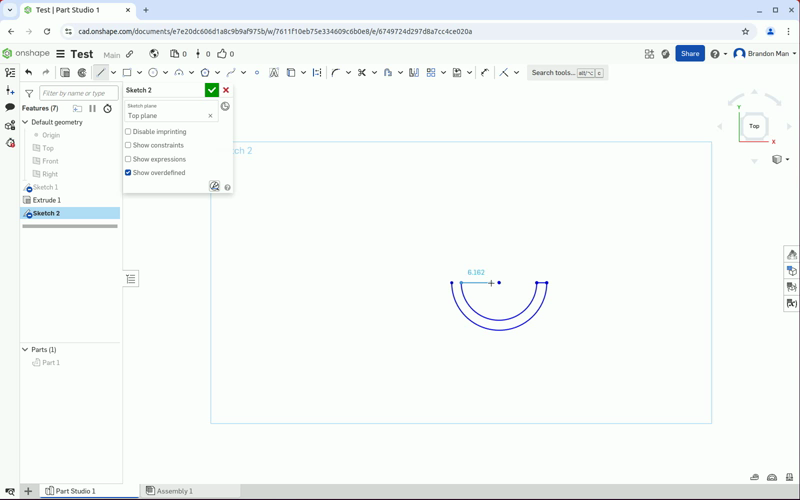
mouse_move(461, 234)
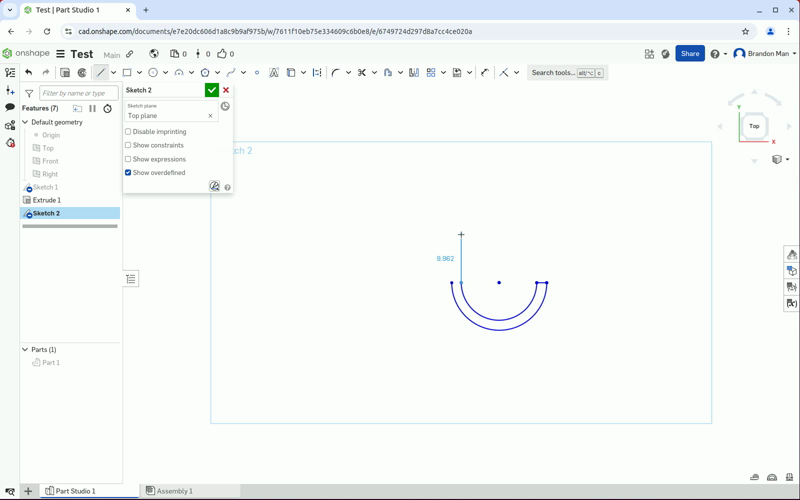
click(461, 234)
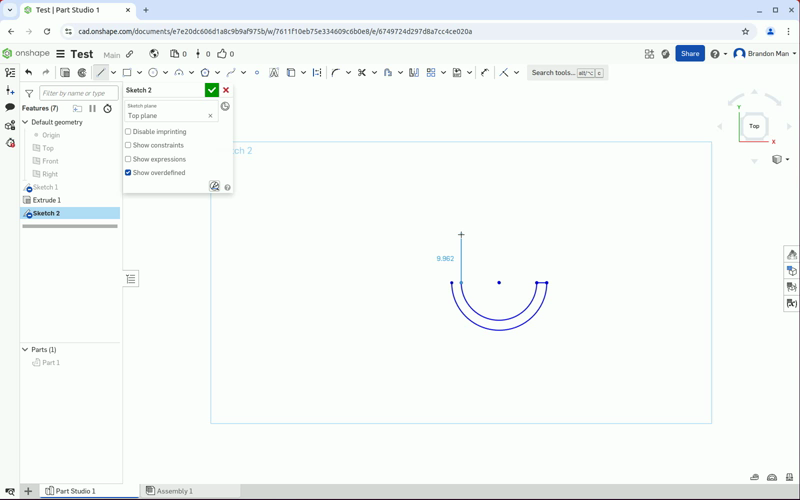
key_up(shift)
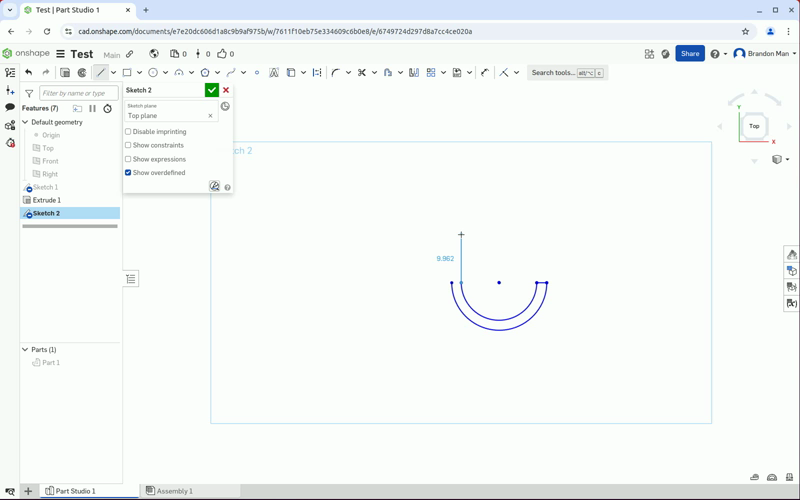
key(esc)
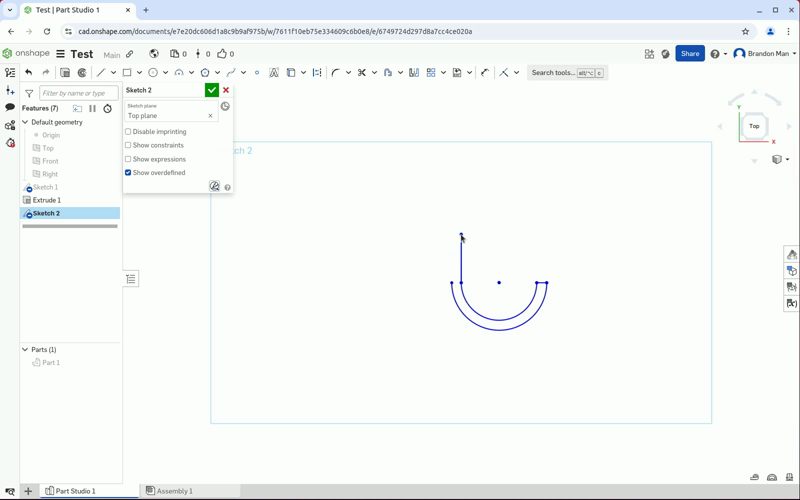
key(a)
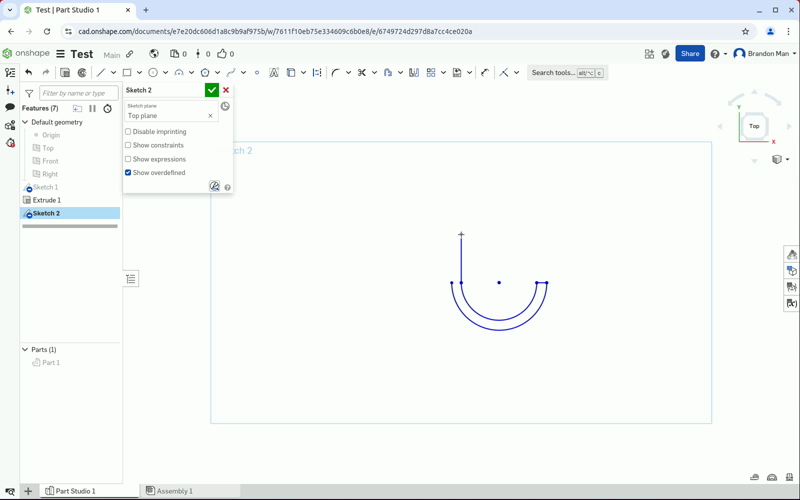
mouse_move(461, 234)
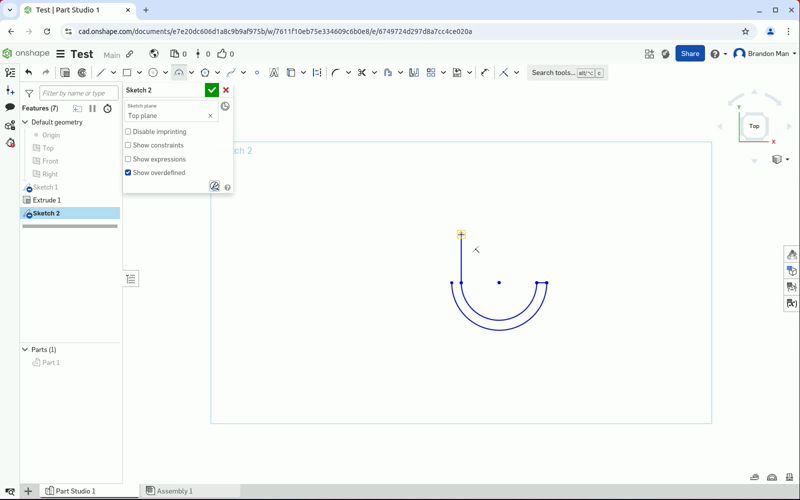
click(461, 234)
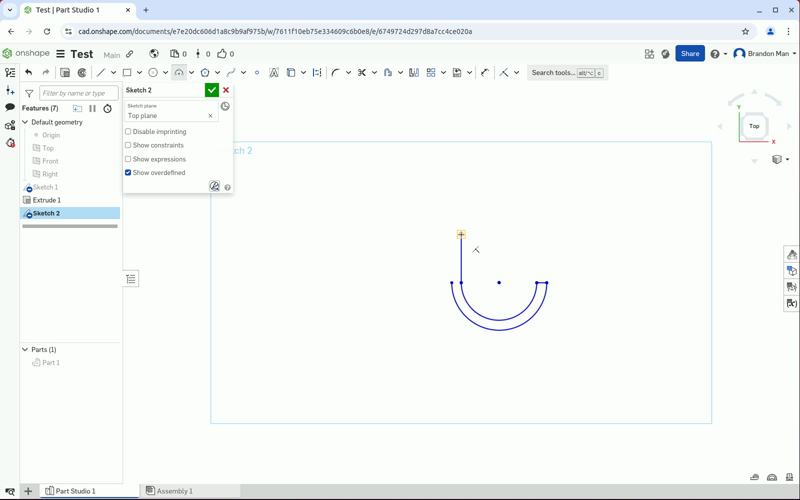
key_down(shift)
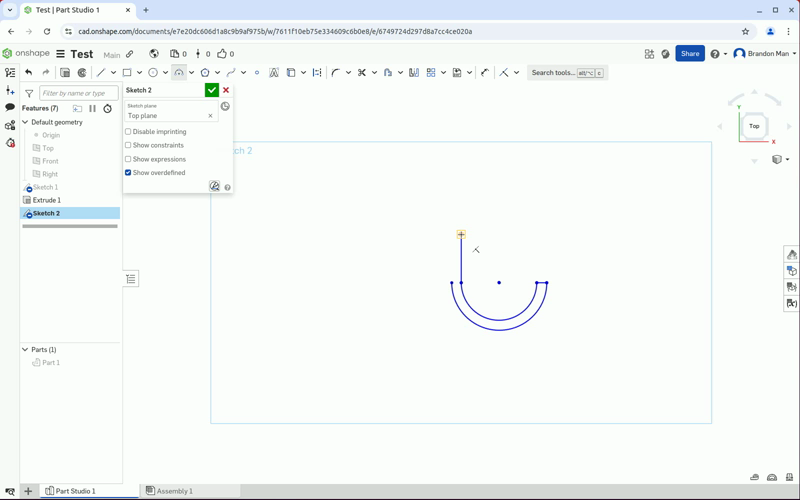
mouse_move(499, 195)
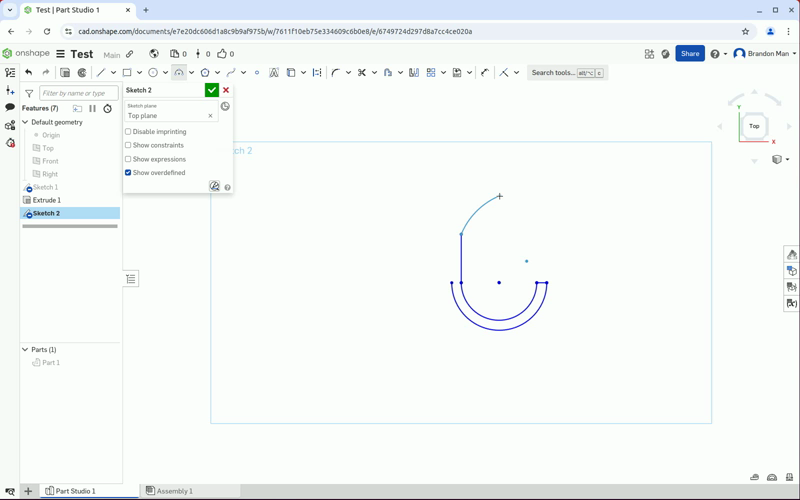
click(499, 195)
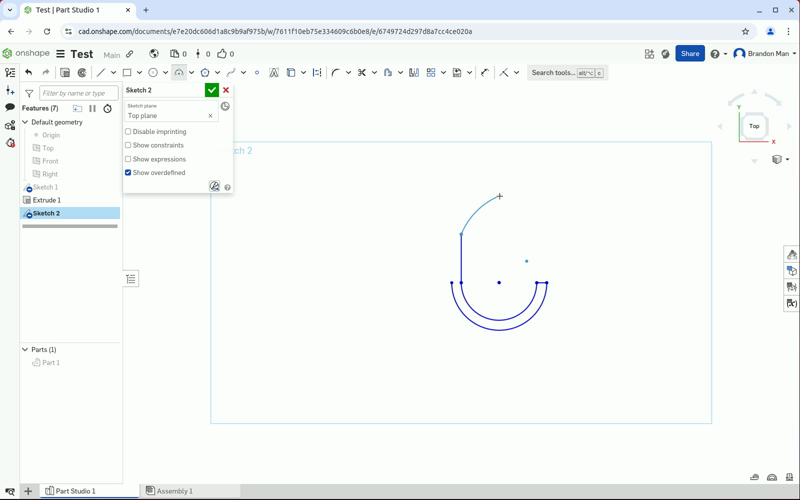
mouse_move(472, 207)
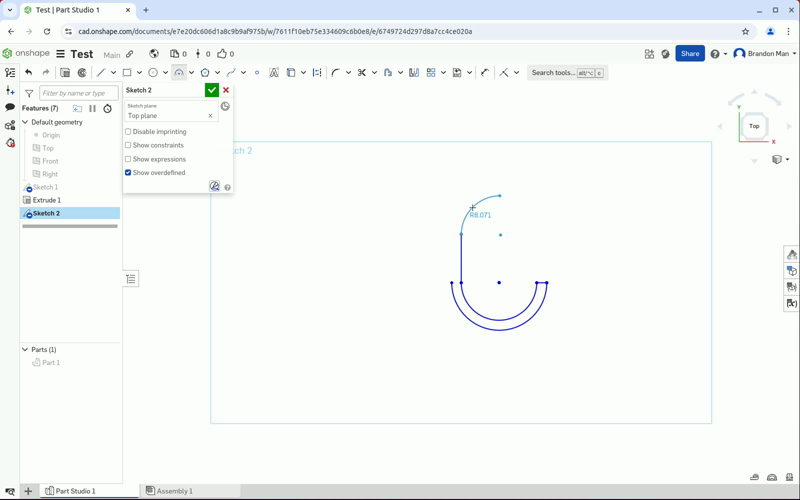
click(472, 207)
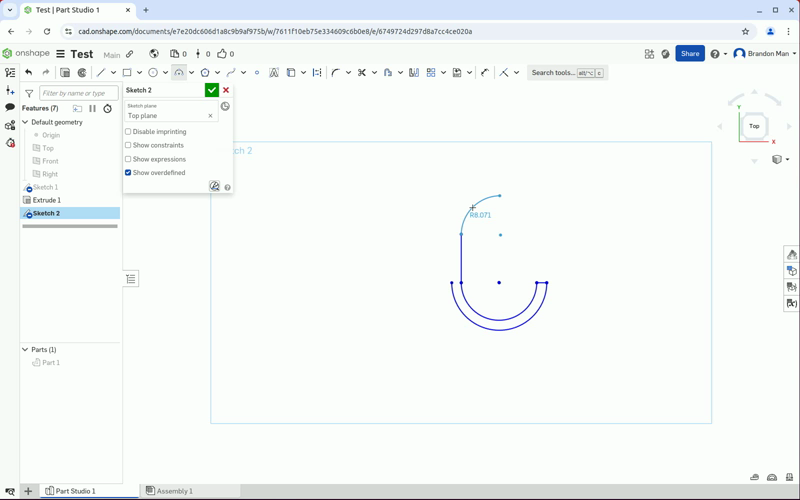
key_up(shift)
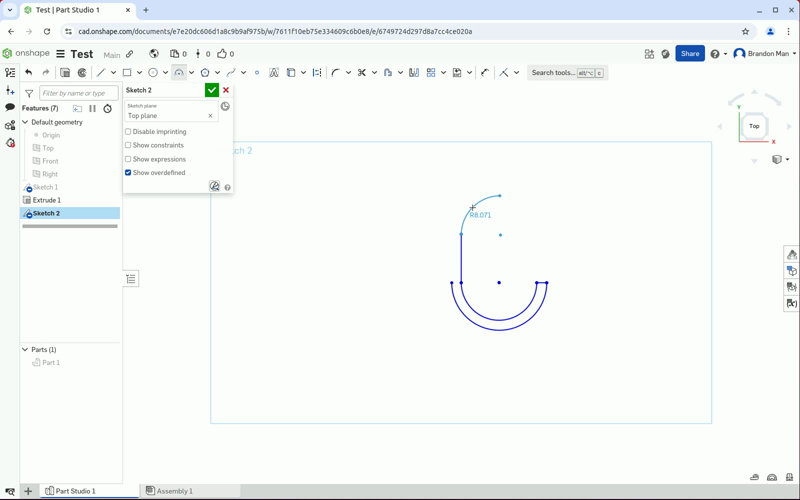
key(esc)
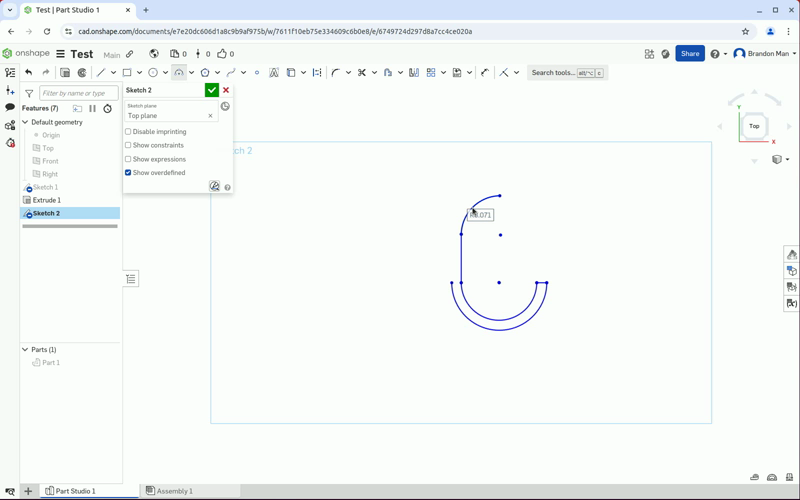
key(l)
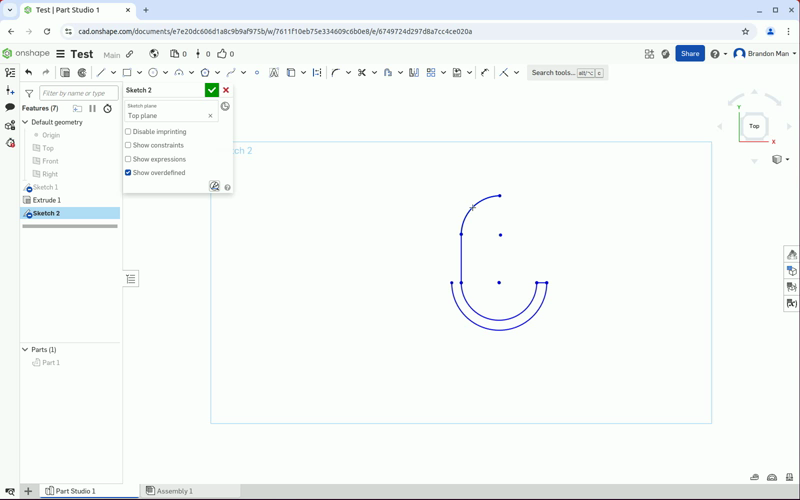
mouse_move(499, 195)
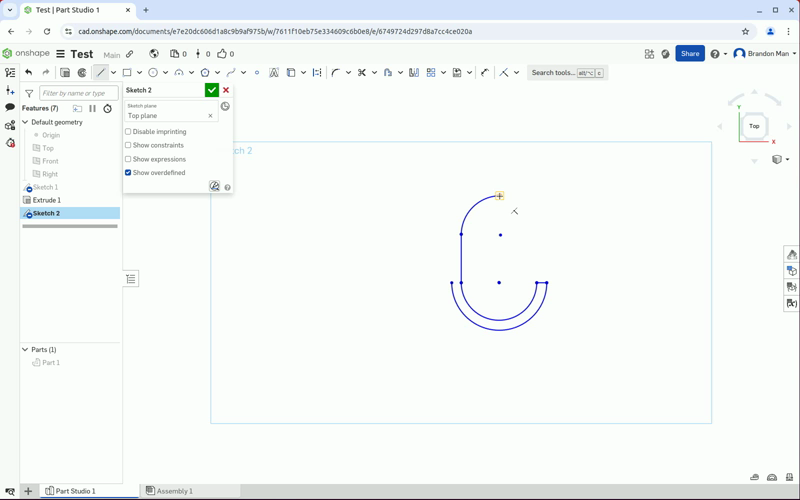
click(499, 195)
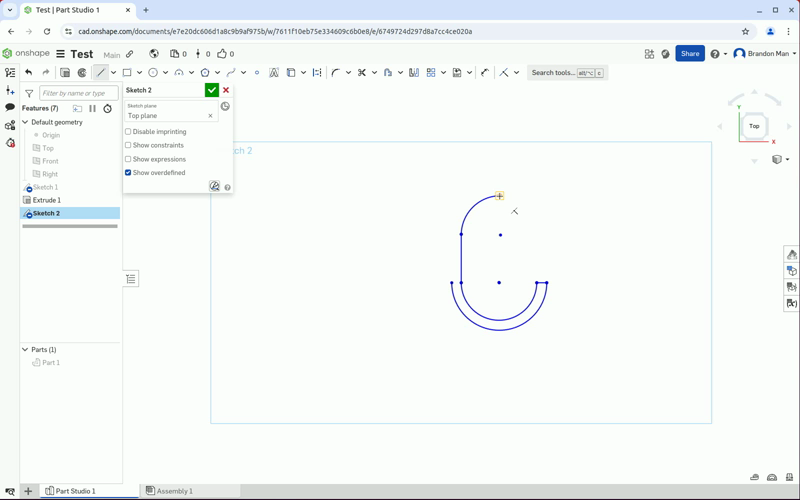
key_down(shift)
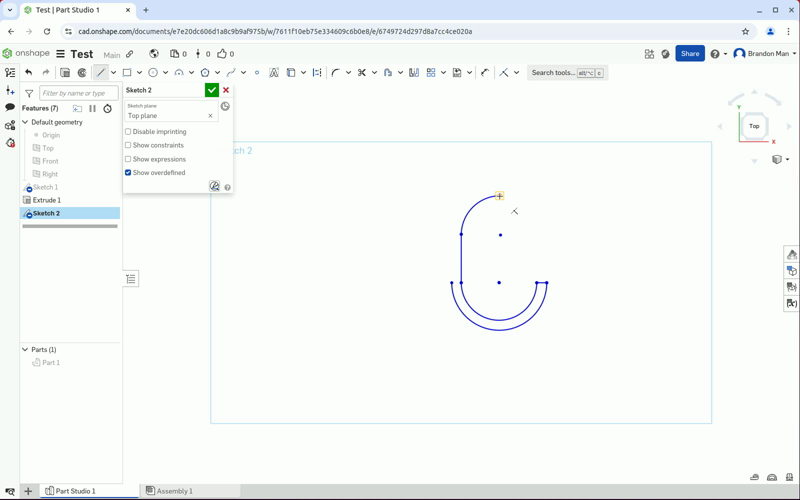
mouse_move(529, 195)
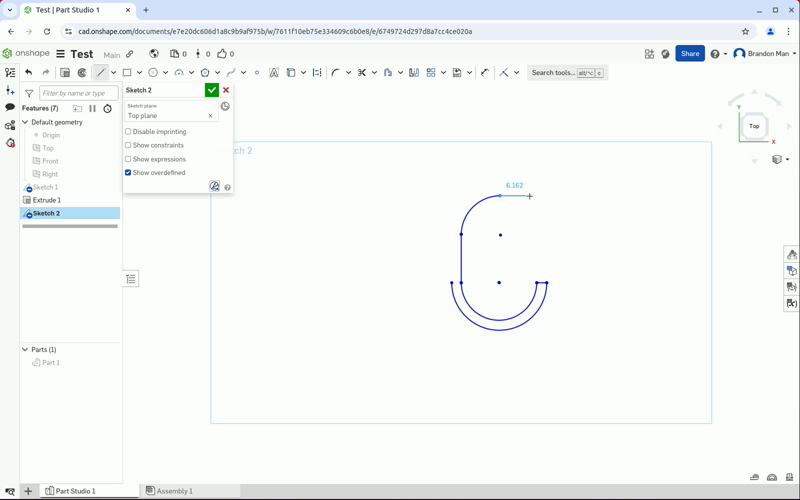
mouse_move(470, 195)
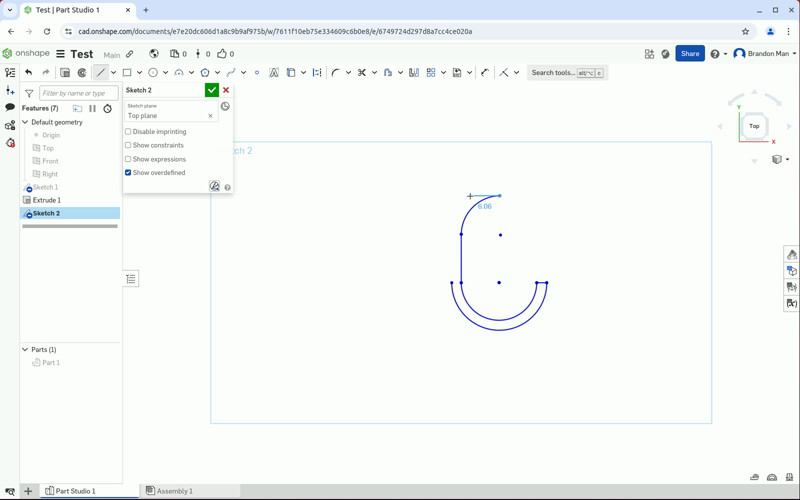
click(470, 195)
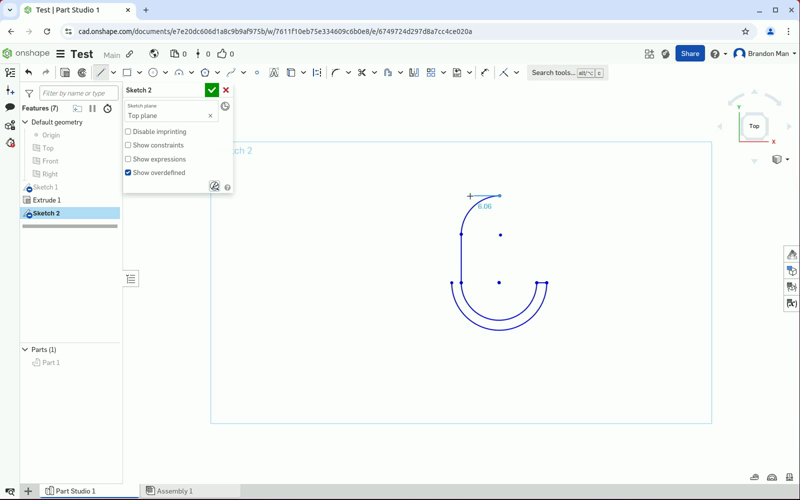
key_up(shift)
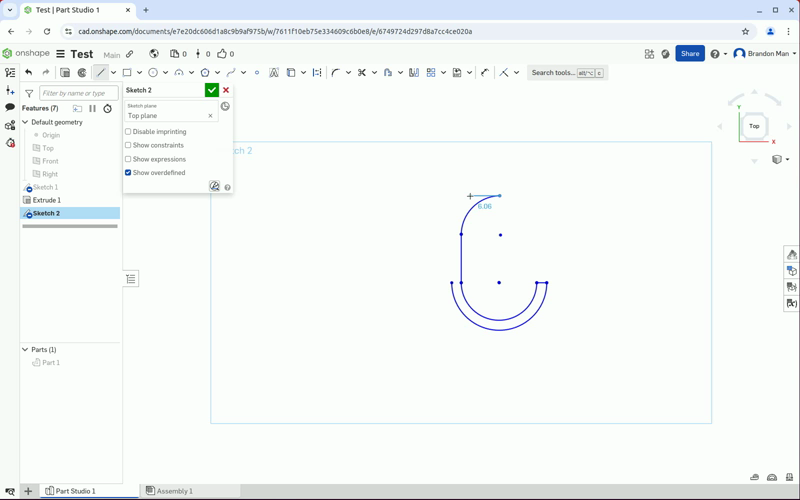
key(esc)
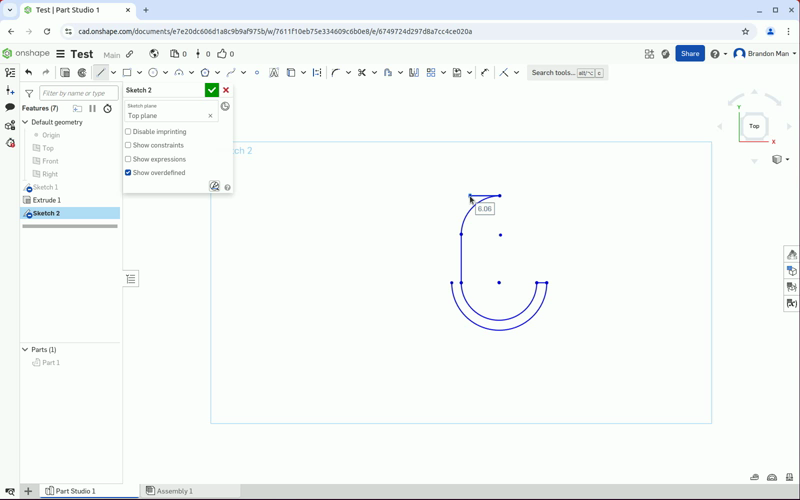
key(a)
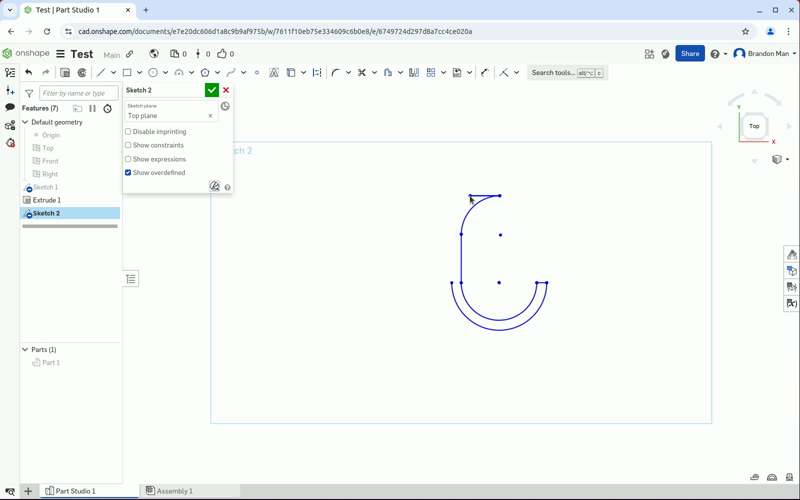
mouse_move(470, 195)
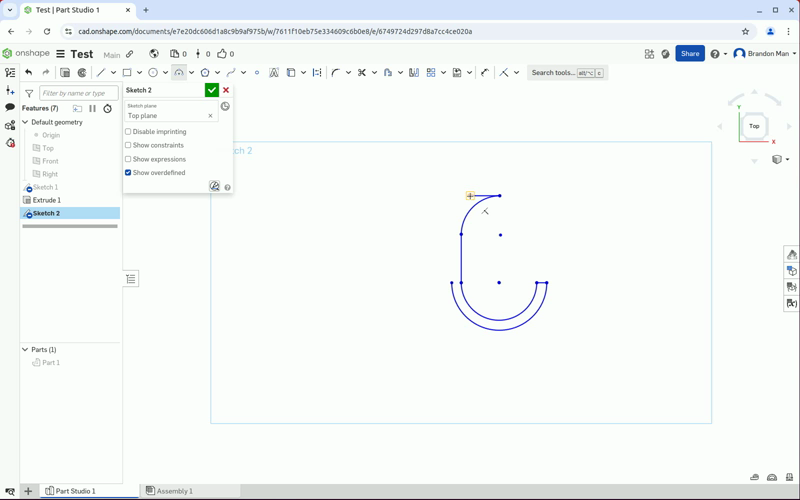
click(470, 195)
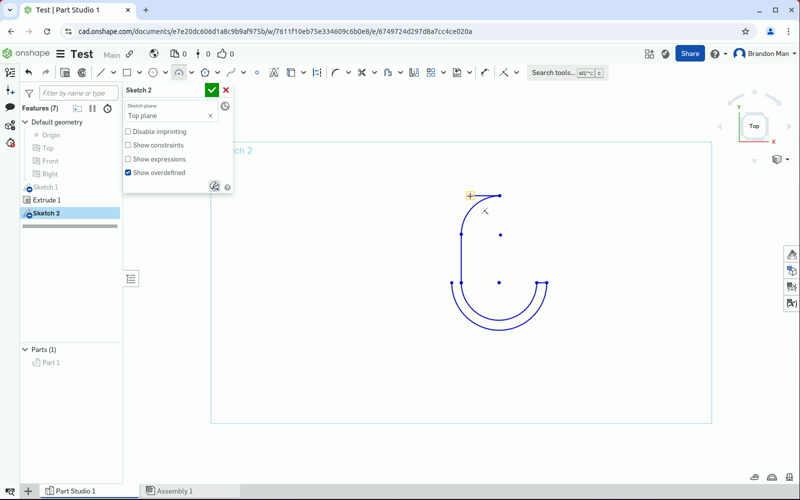
key_down(shift)
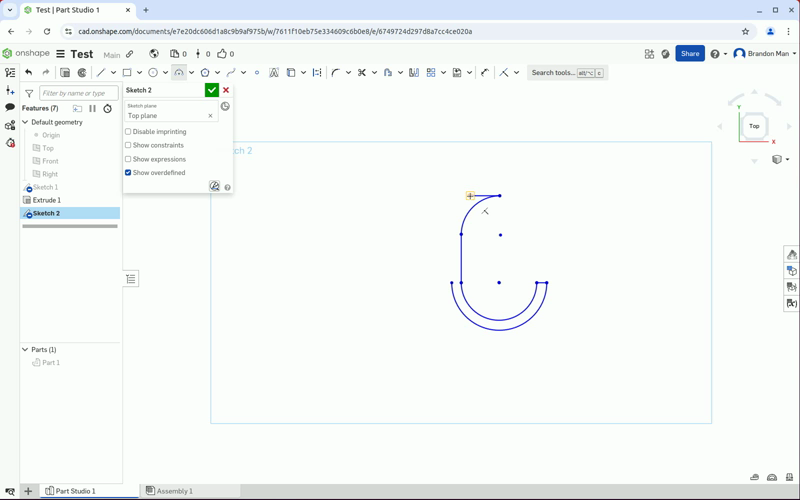
mouse_move(451, 234)
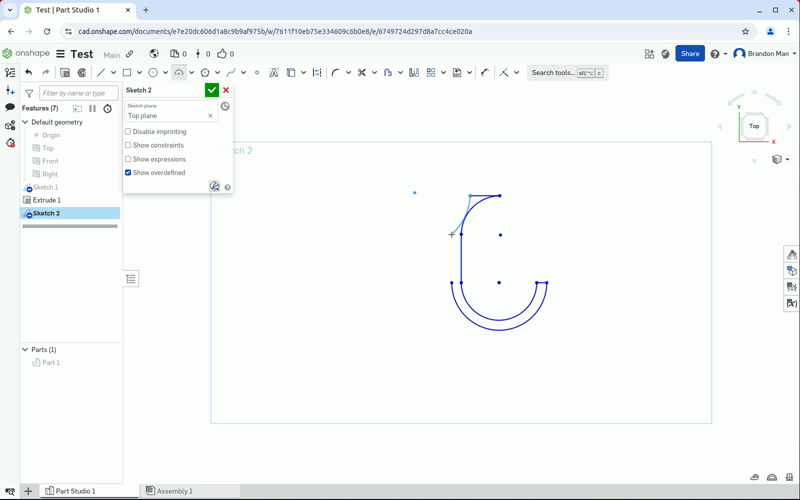
click(451, 234)
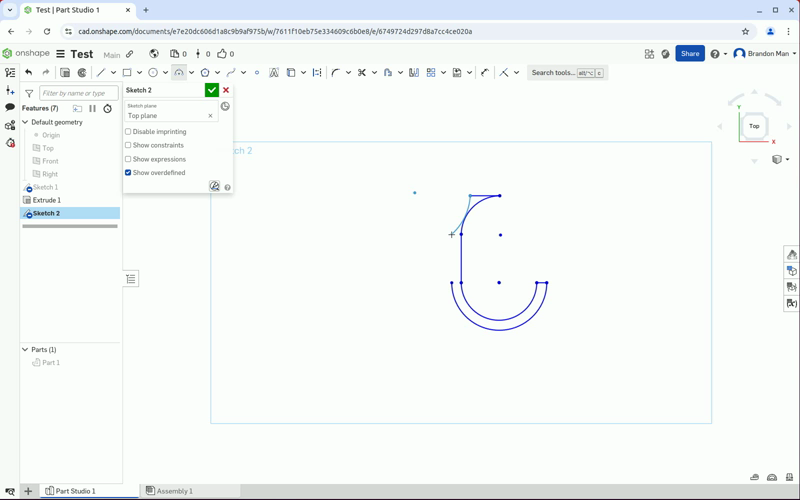
mouse_move(456, 212)
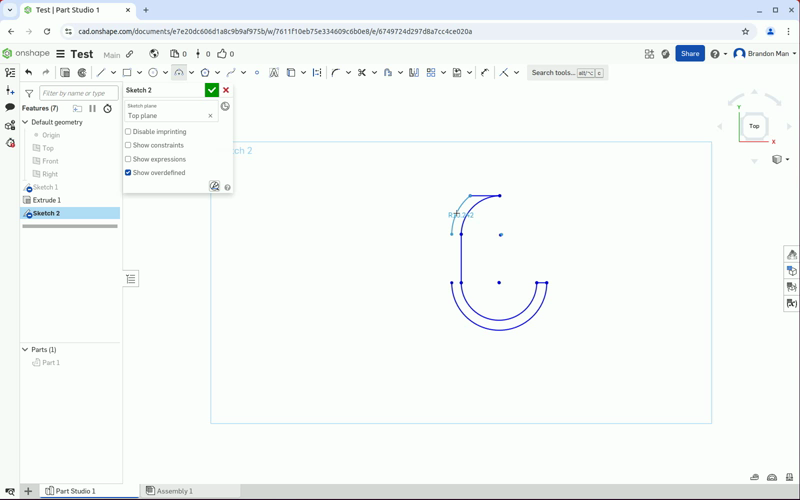
click(456, 212)
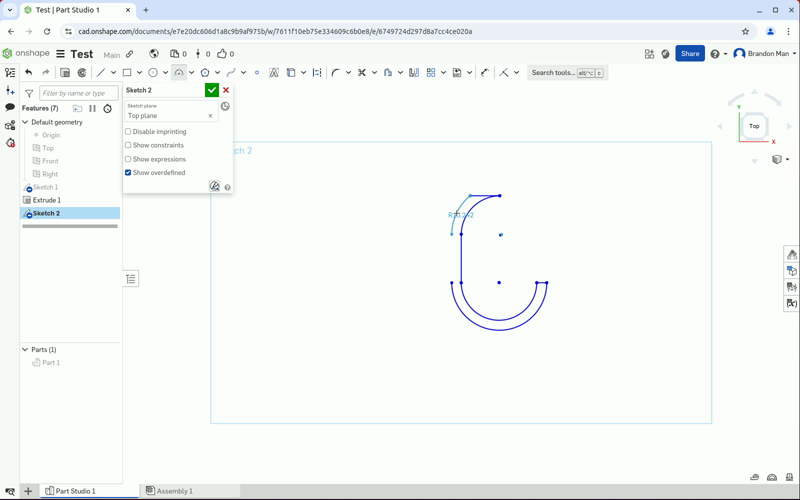
key_up(shift)
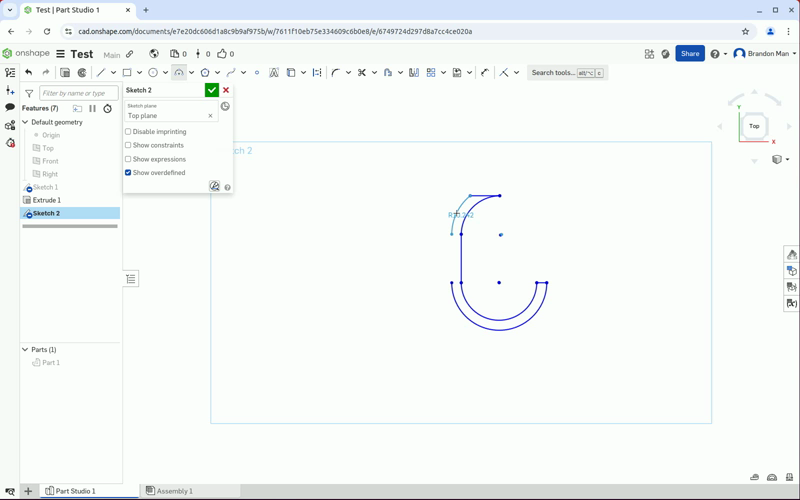
key(esc)
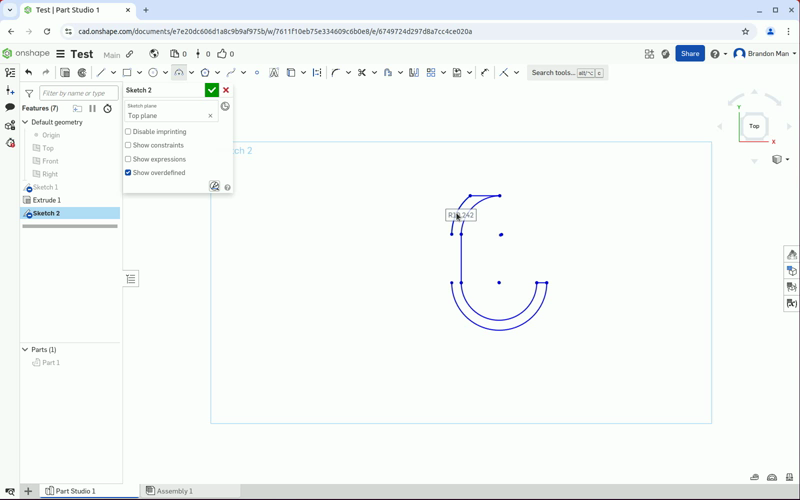
key(l)
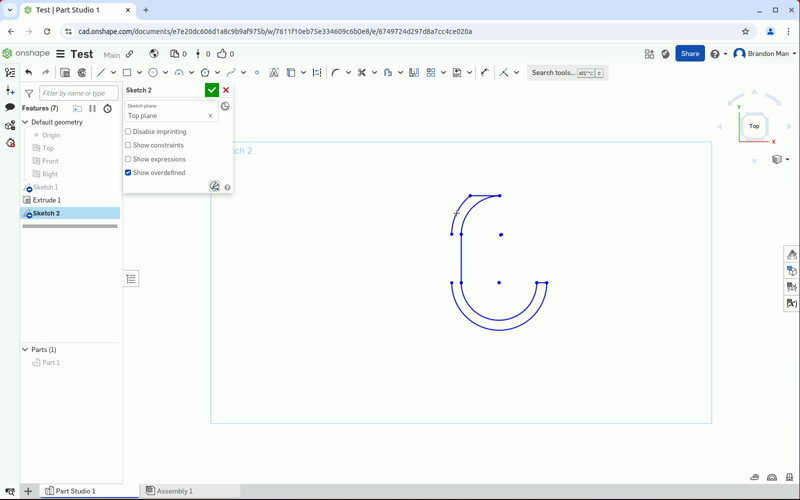
mouse_move(451, 234)
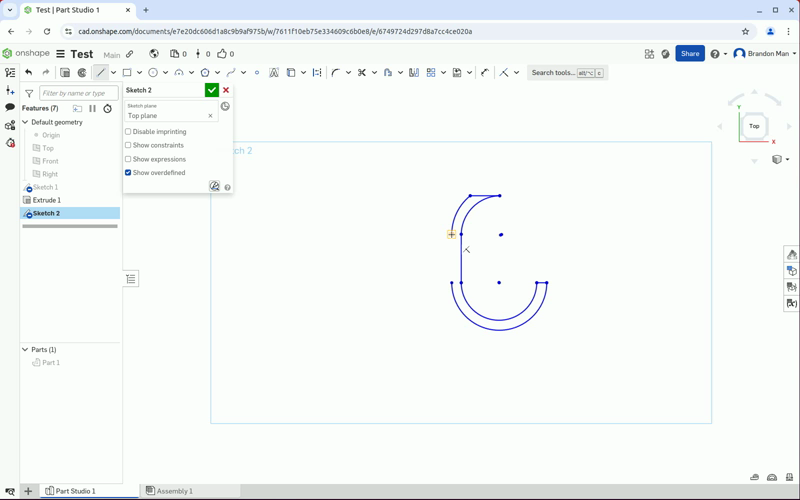
click(451, 234)
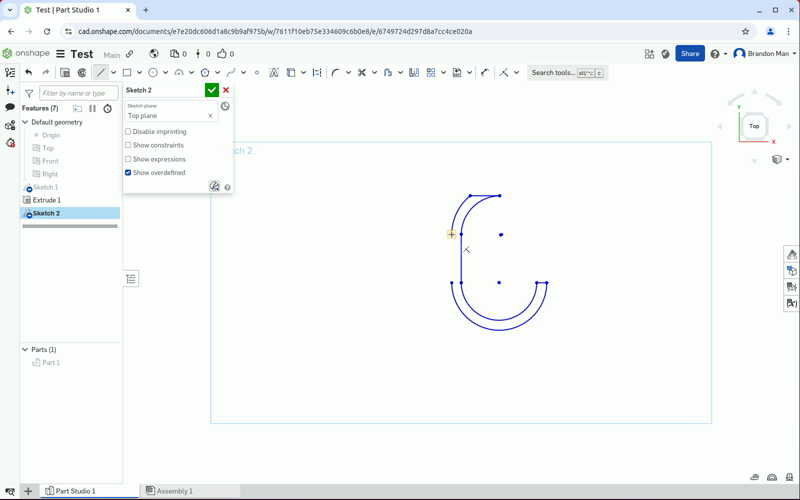
mouse_move(481, 234)
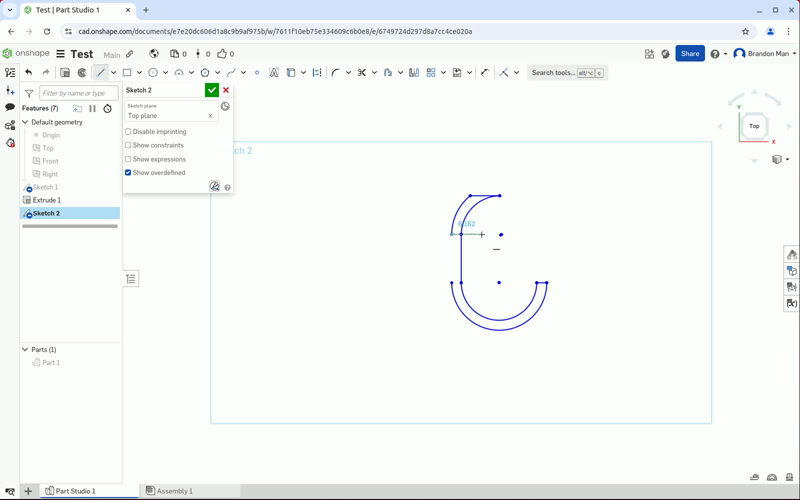
key_down(shift)
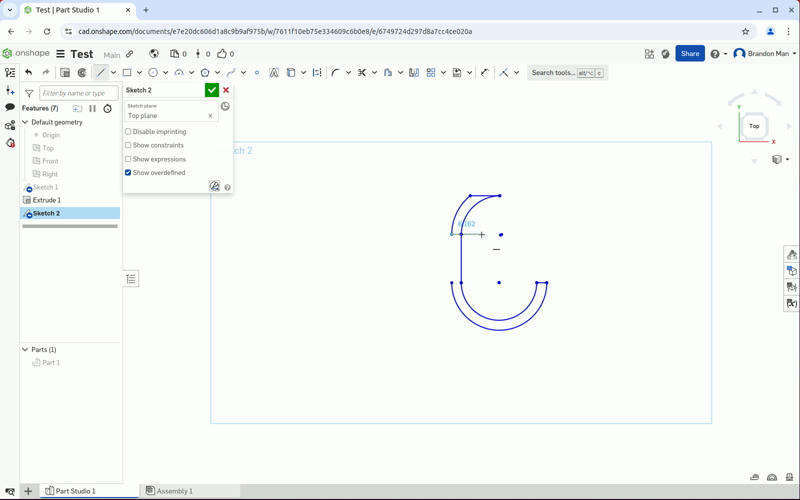
mouse_move(451, 282)
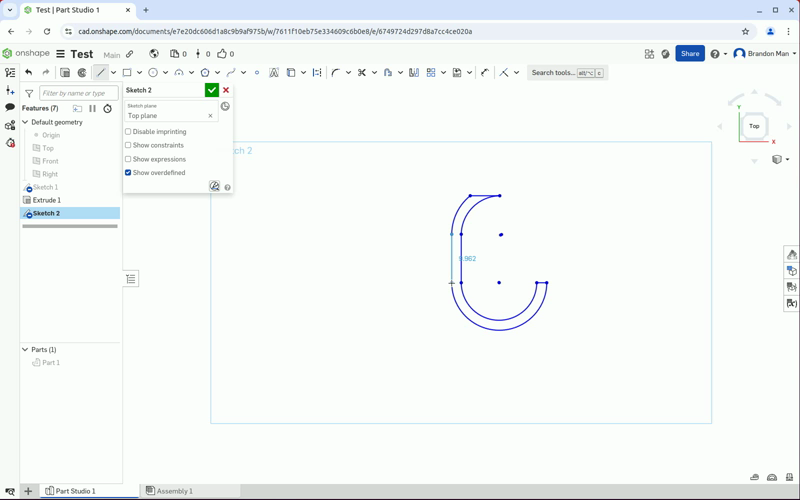
key_up(shift)
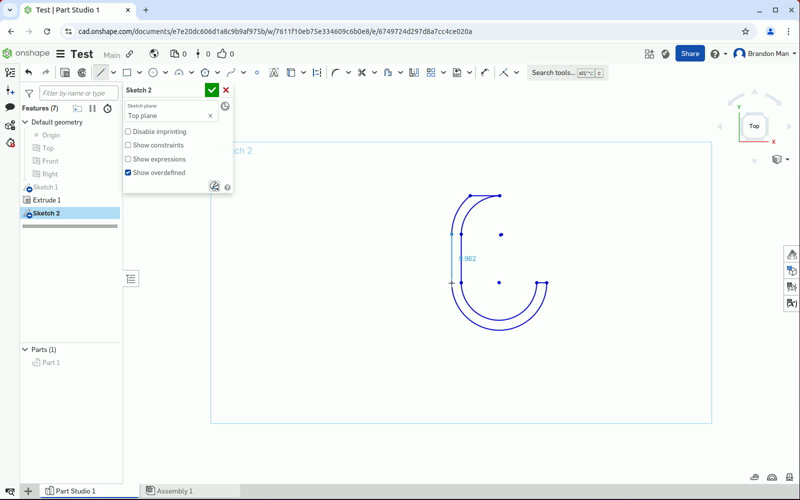
click(451, 282)
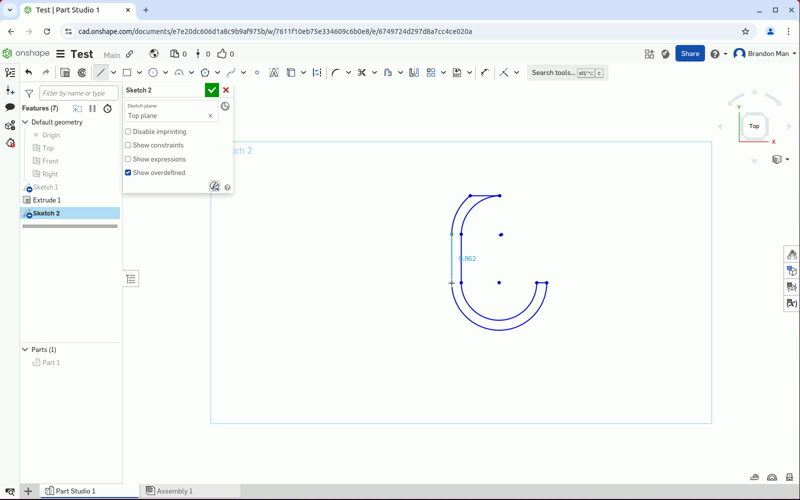
key(esc)
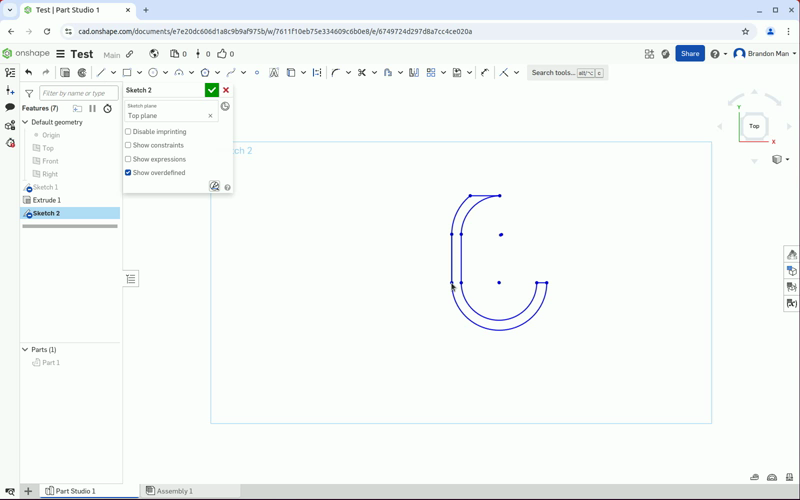
mouse_move(474, 317)
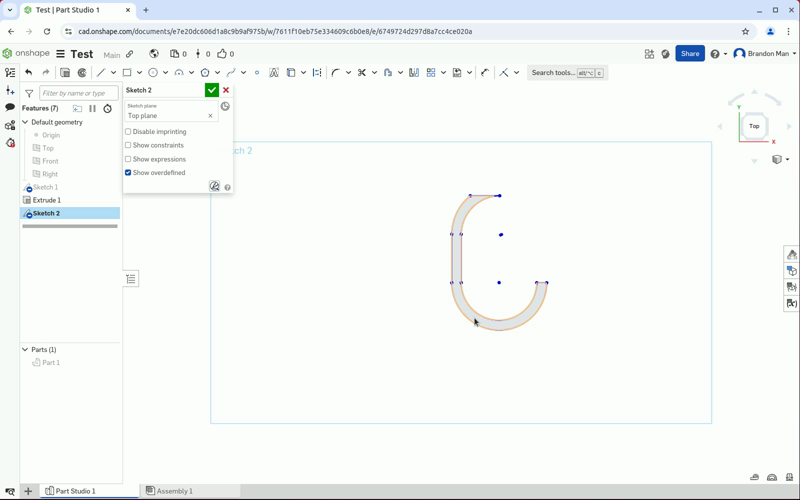
scroll(6)
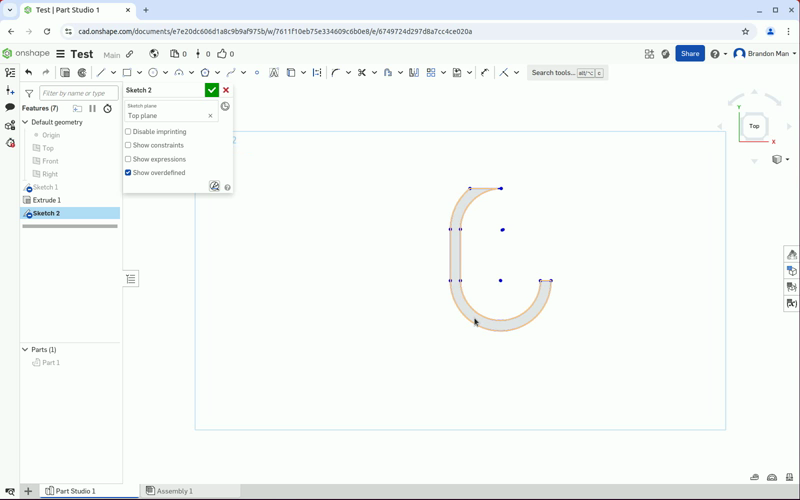
scroll(6)
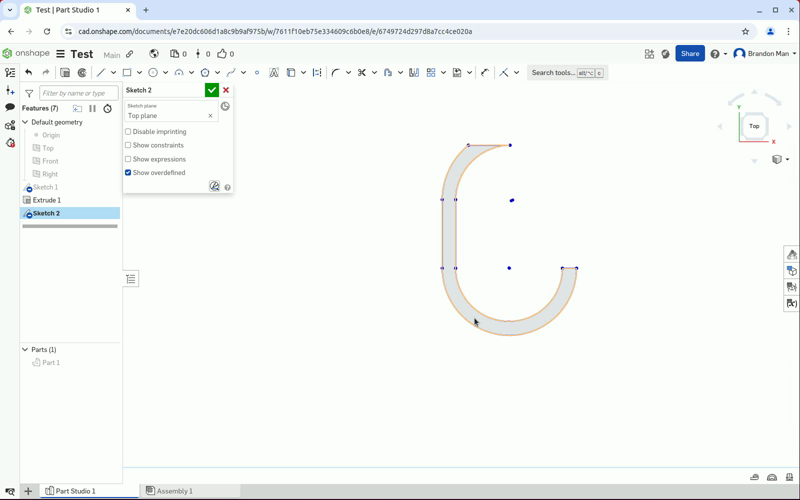
scroll(6)
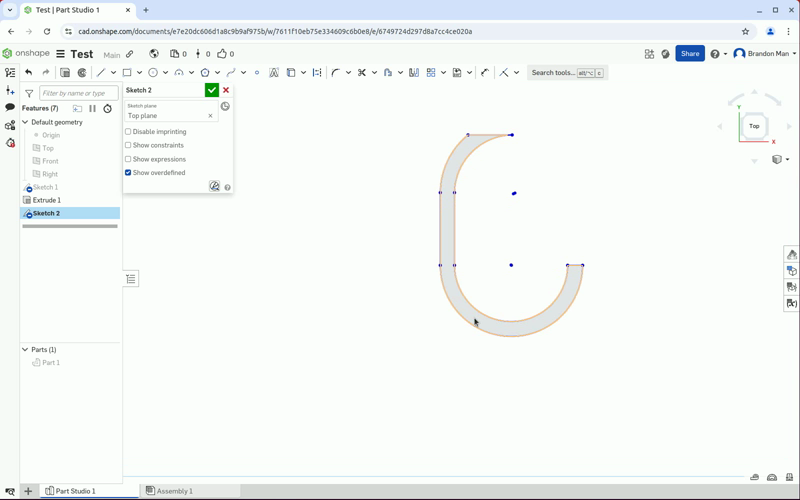
scroll(6)
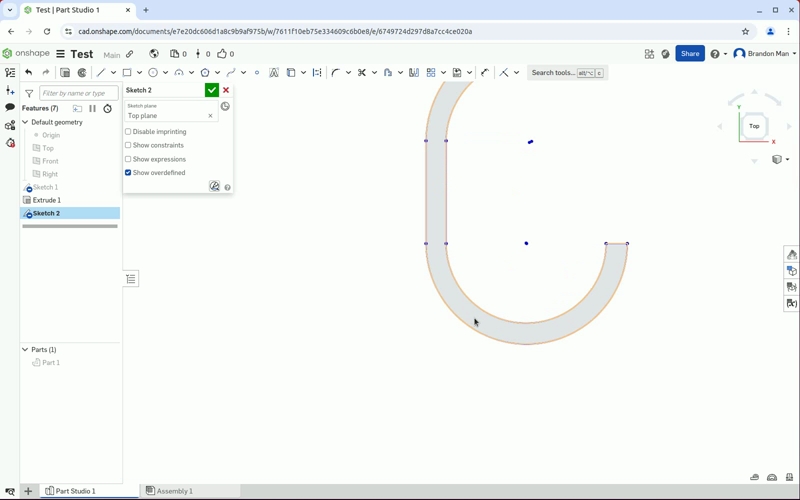
scroll(6)
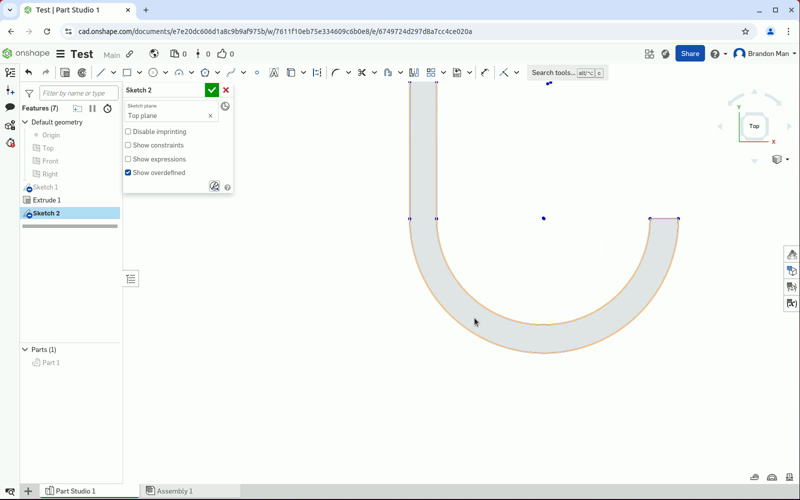
scroll(6)
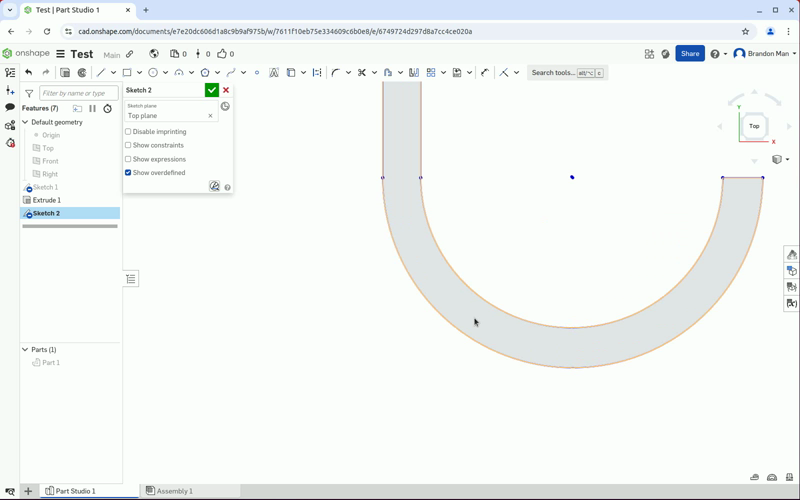
scroll(6)
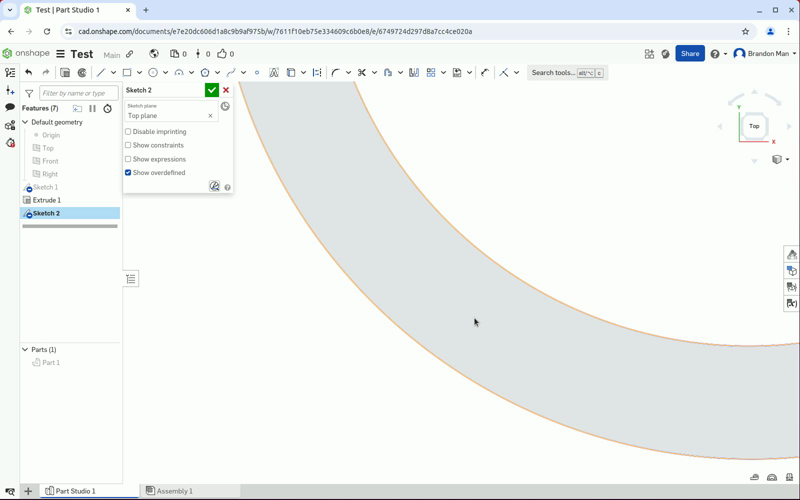
click(474, 317)
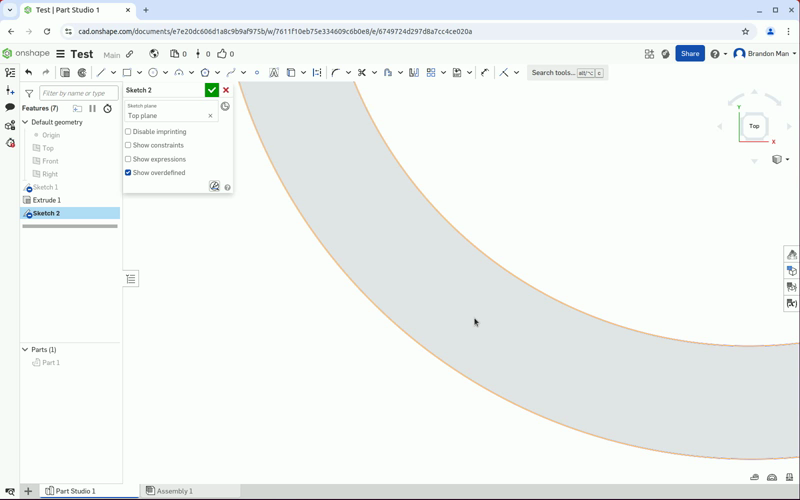
scroll(-6)
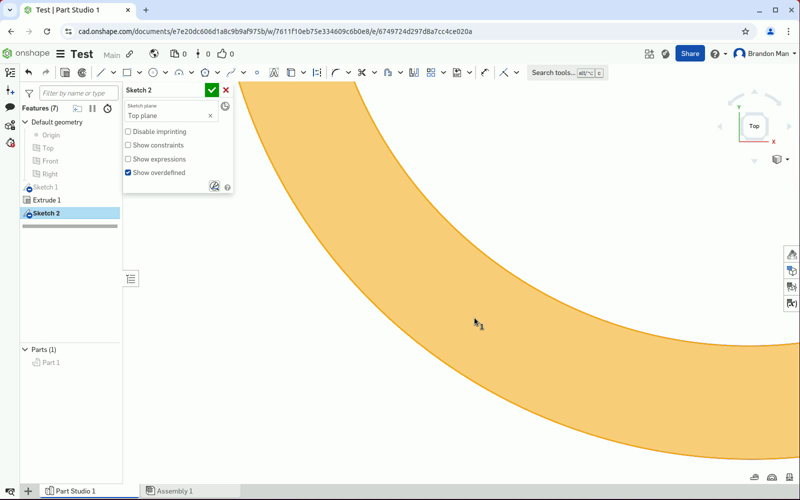
scroll(-6)
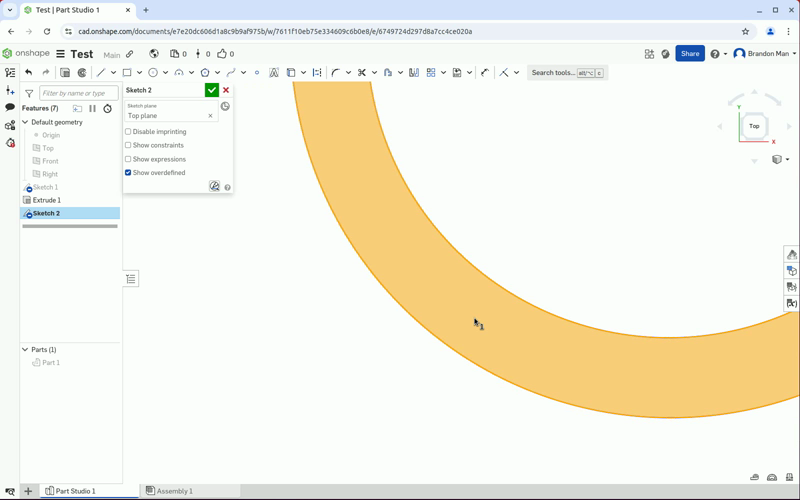
scroll(-6)
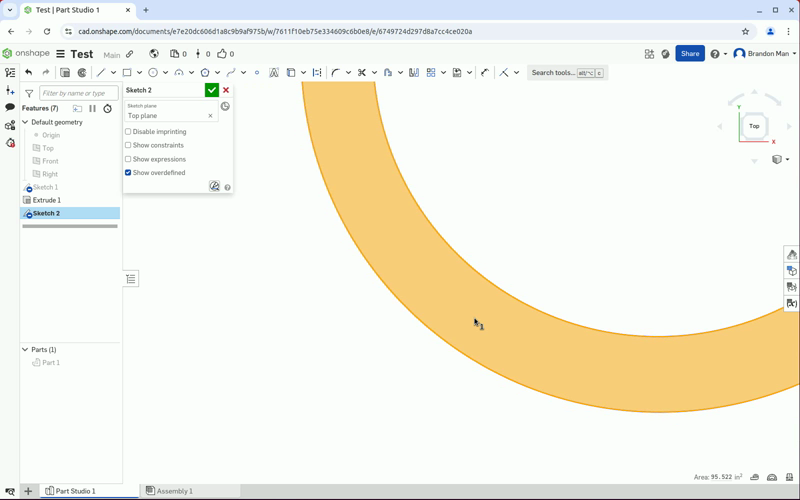
scroll(-6)
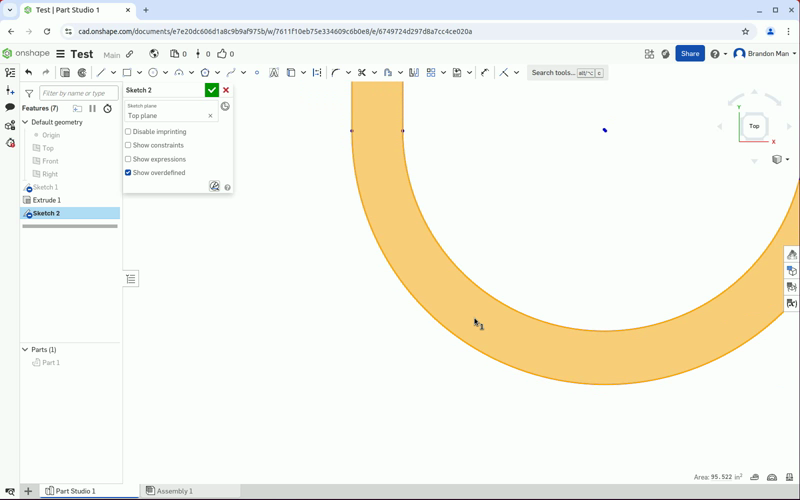
scroll(-6)
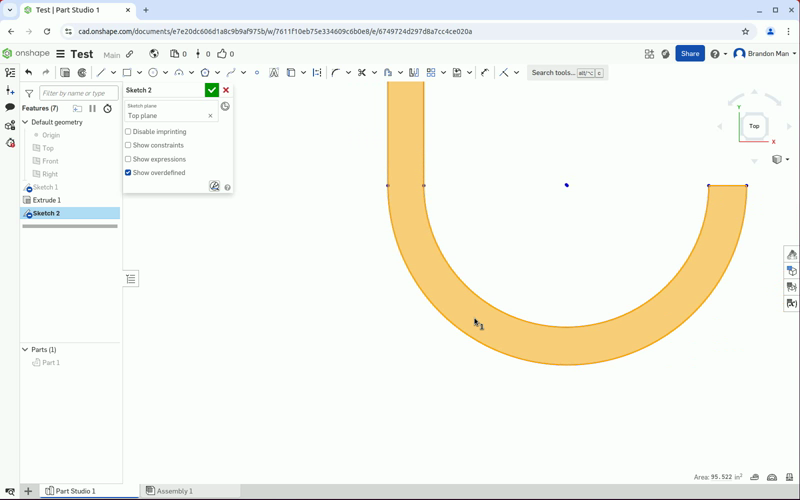
scroll(-6)
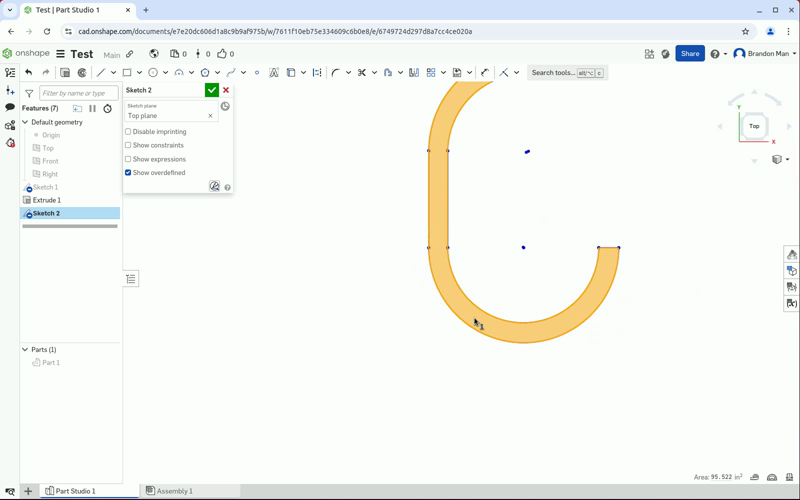
scroll(-6)
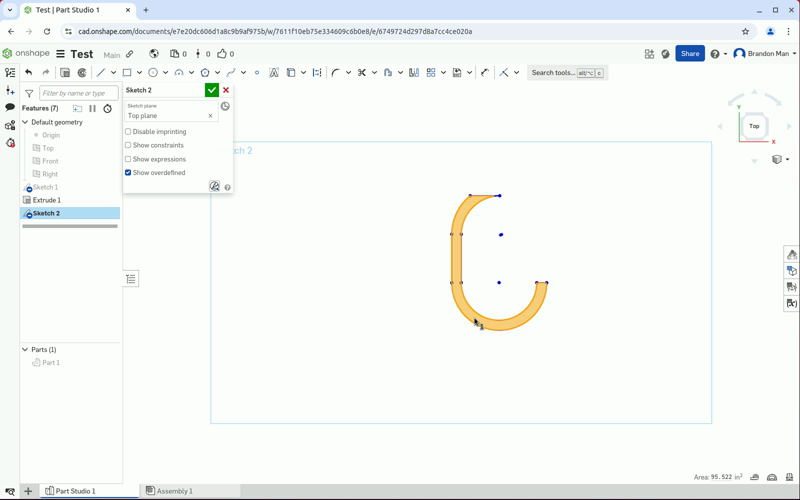
mouse_move(73, 352)
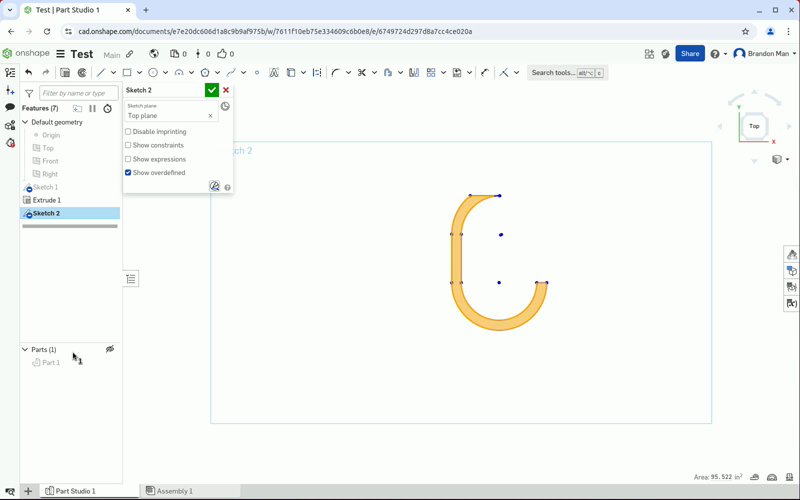
key(shift+y)
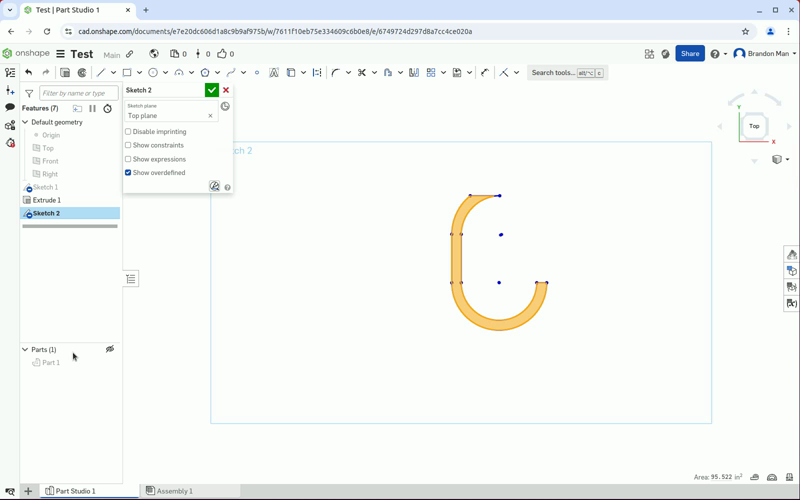
key(shift+e)
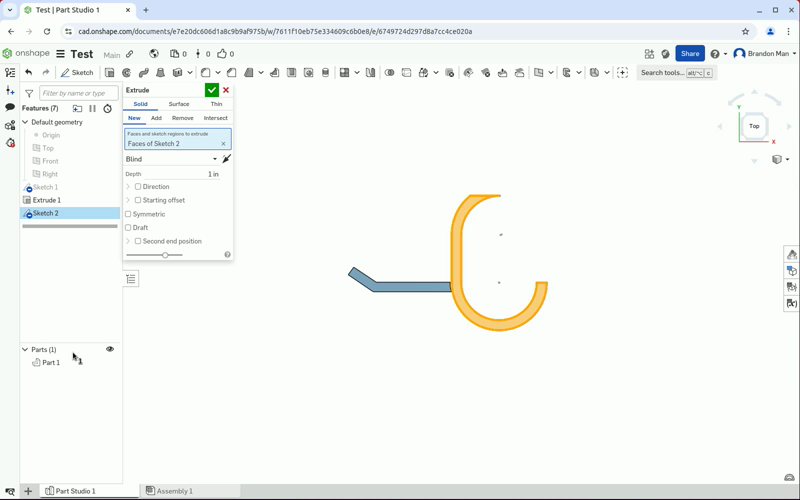
mouse_move(143, 106)
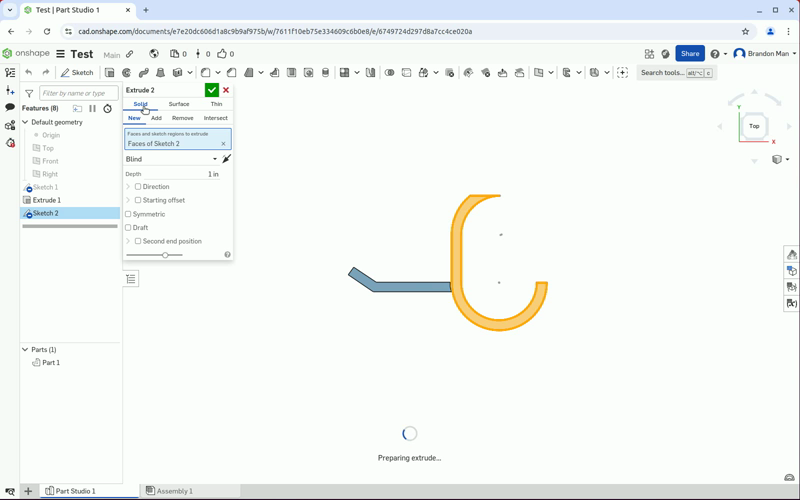
click(143, 106)
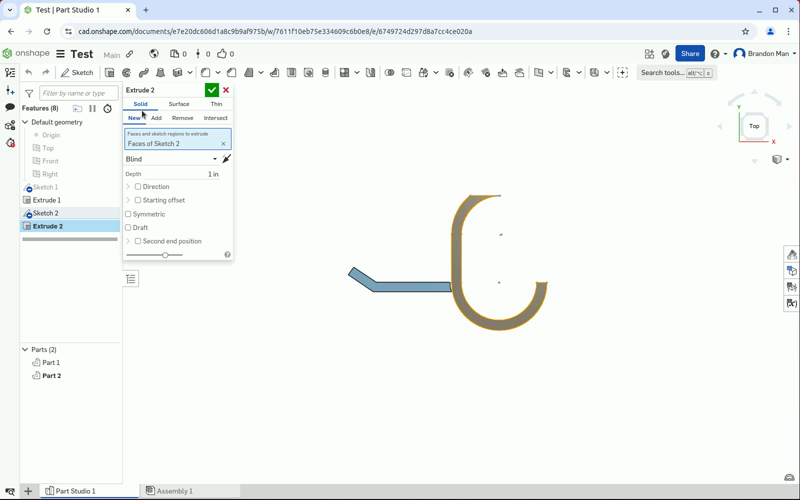
mouse_move(137, 120)
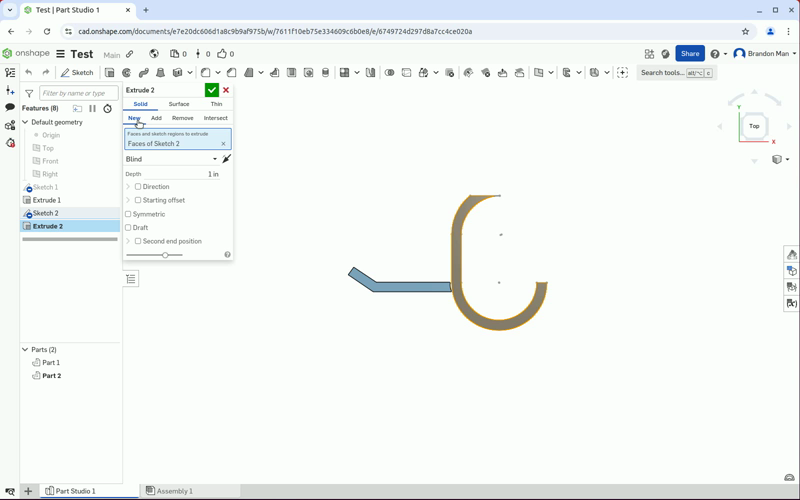
click(137, 120)
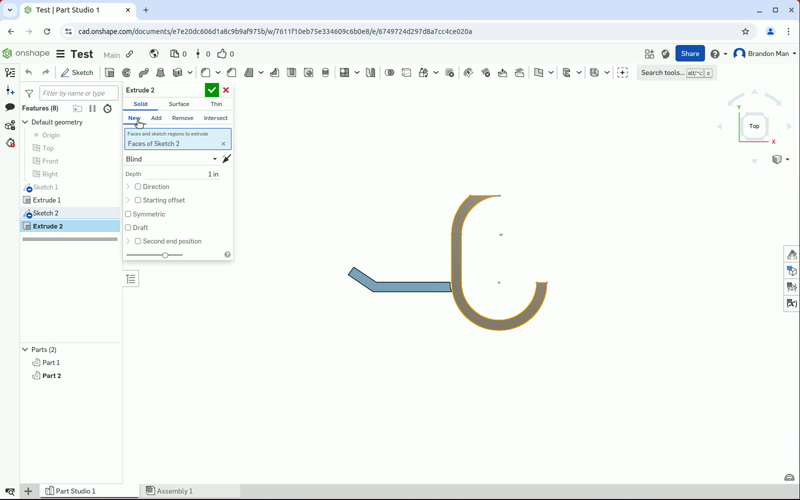
key(tab, 4)
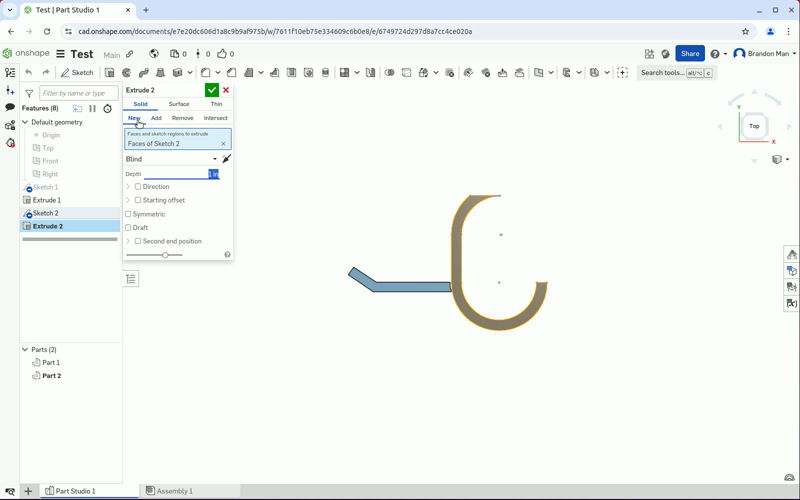
text(12.758)
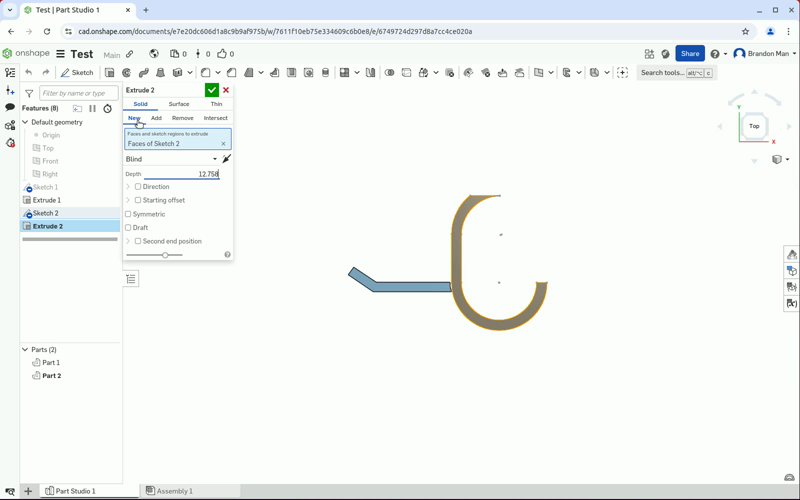
key(enter)
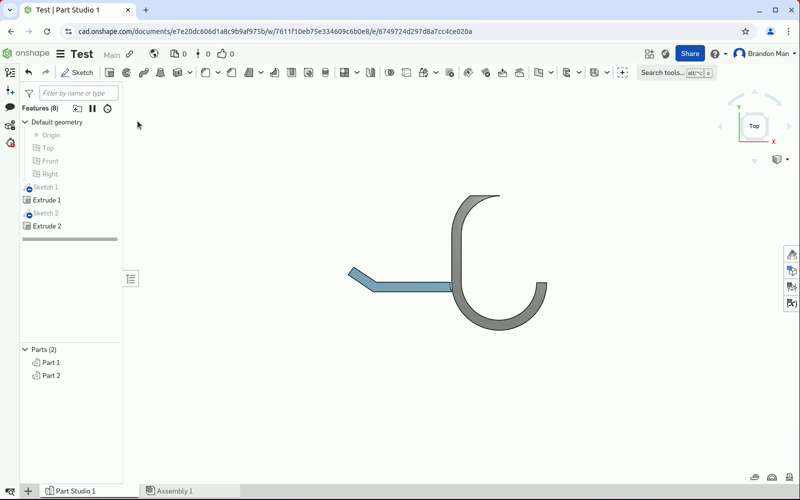
key(shift+h)
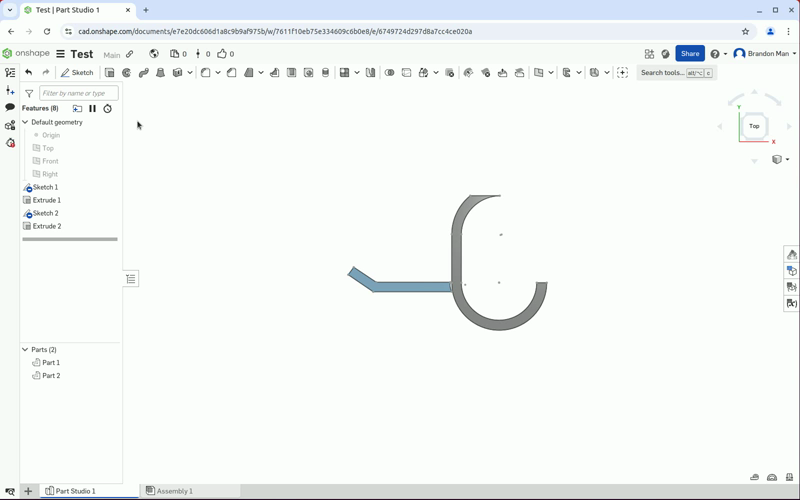
key(shift+h)
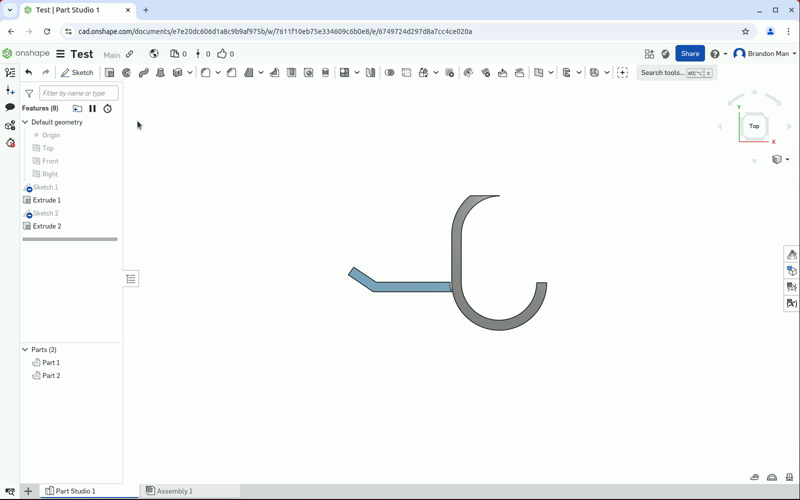
mouse_move(73, 189)
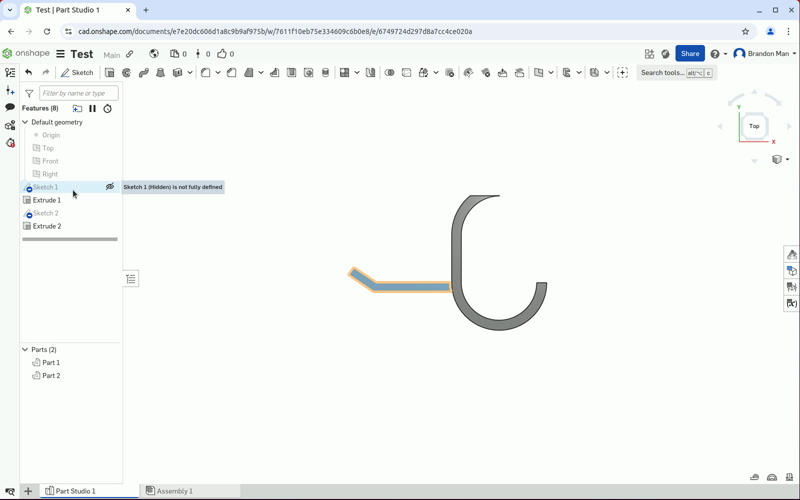
click(73, 189)
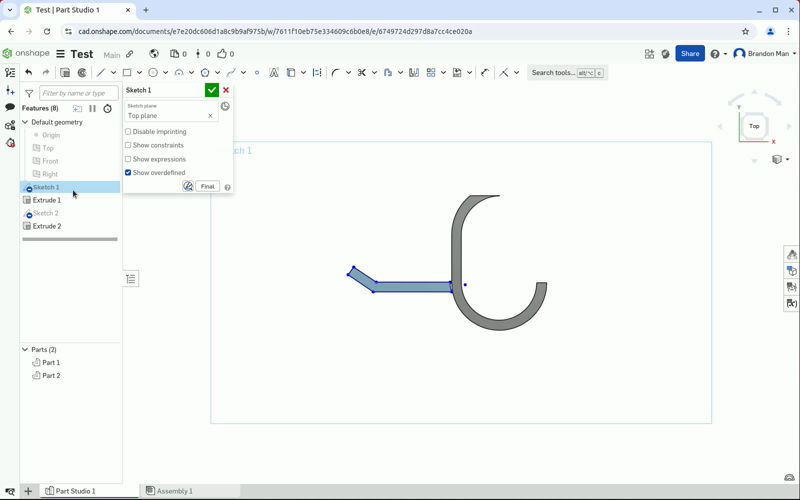
mouse_move(229, 92)
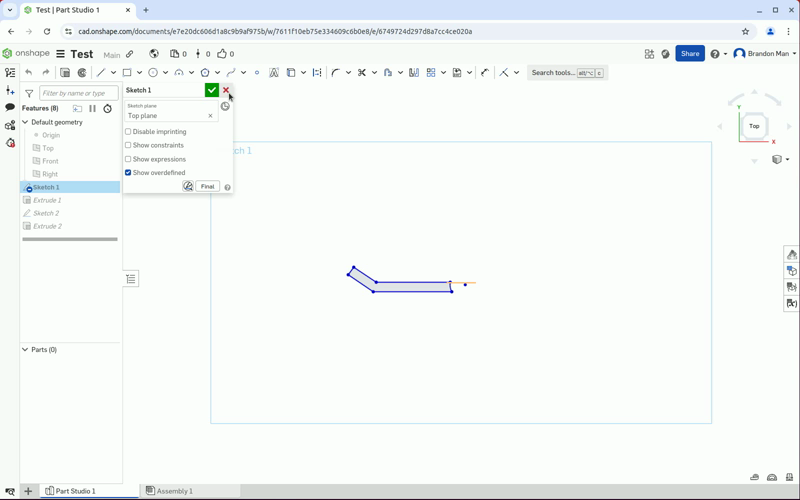
click(229, 92)
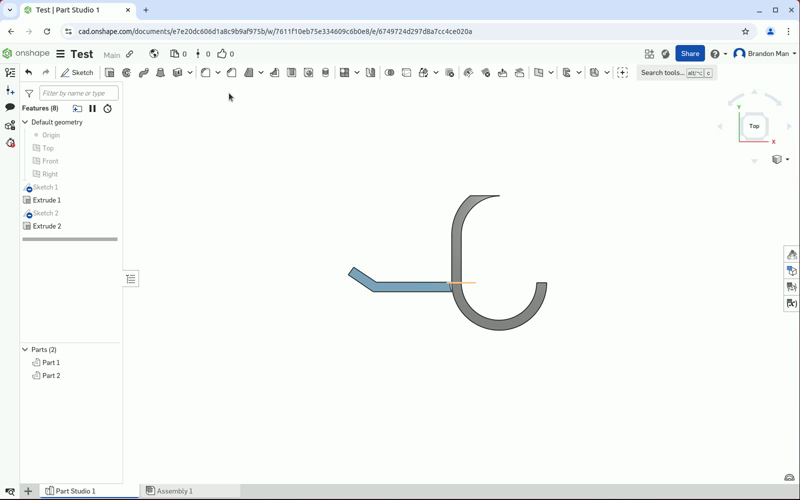
mouse_move(73, 352)
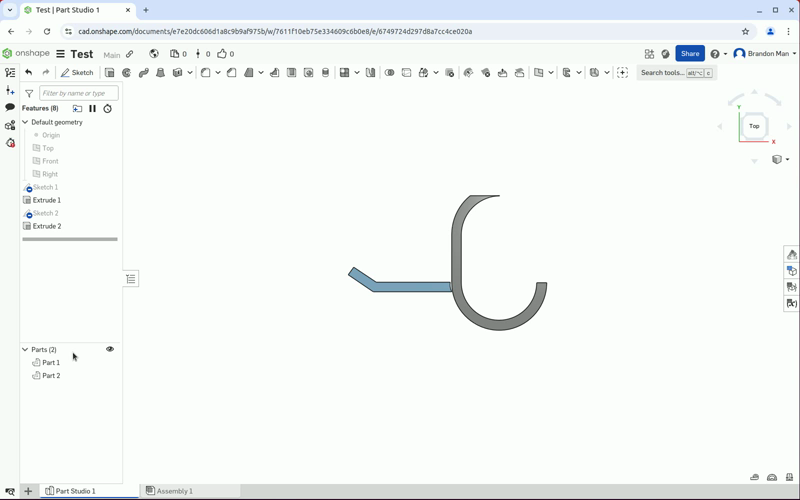
key(y)
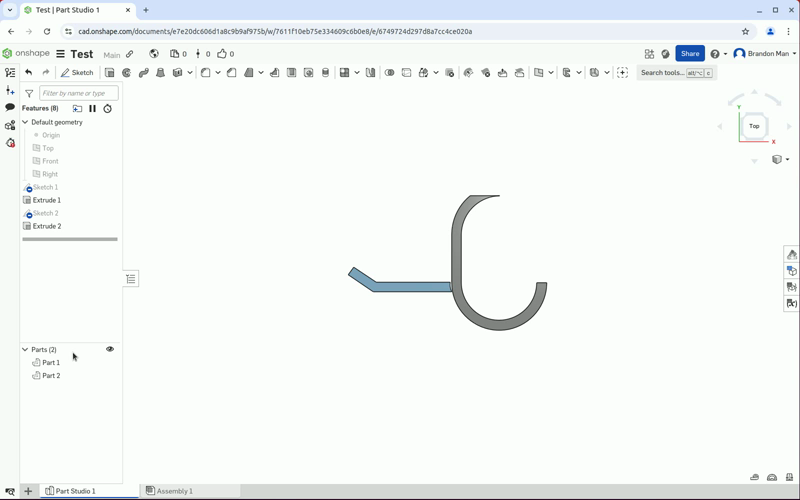
key(shift+p)
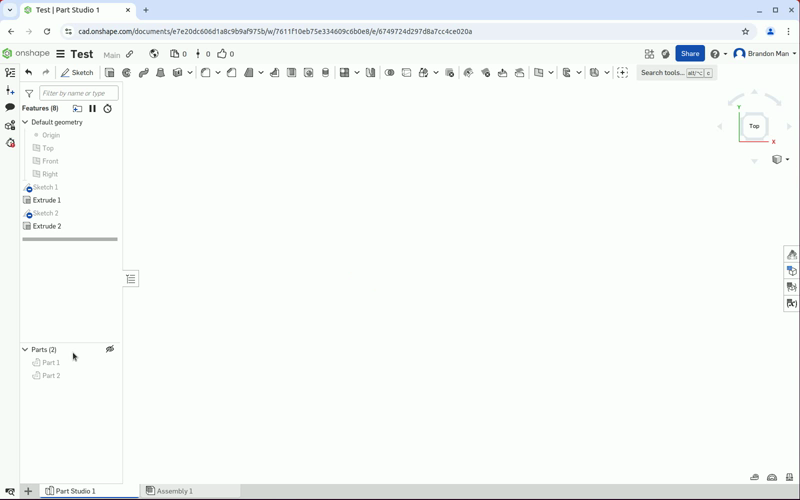
key(space)
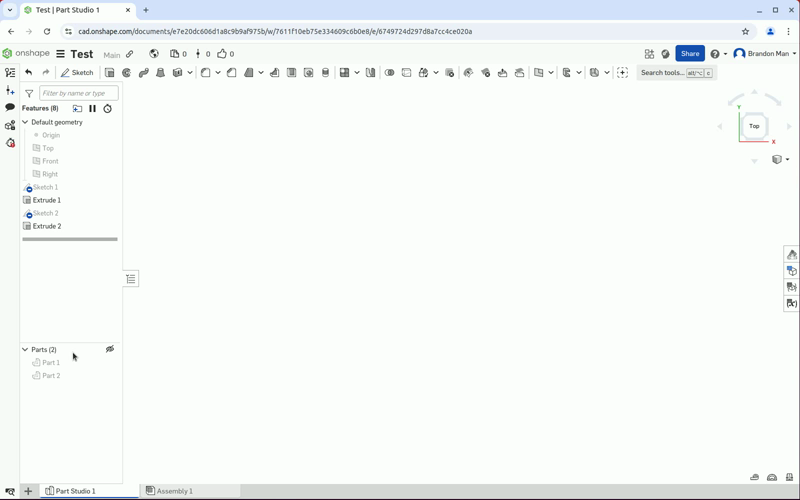
key_down(shift)
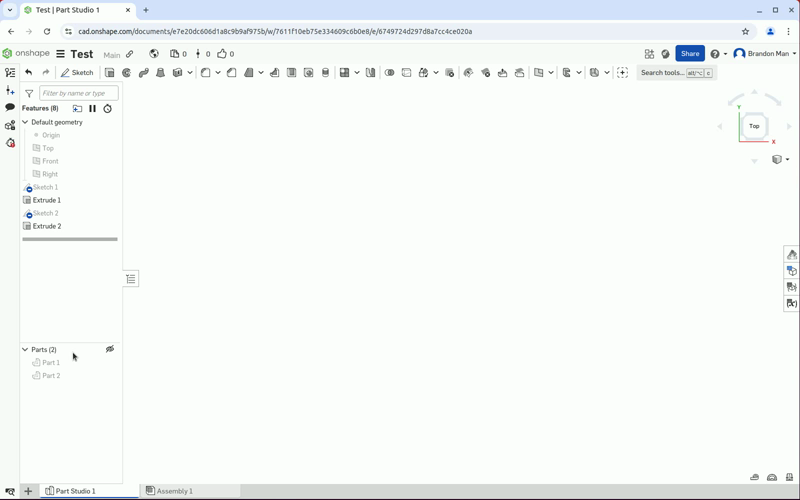
key(up)
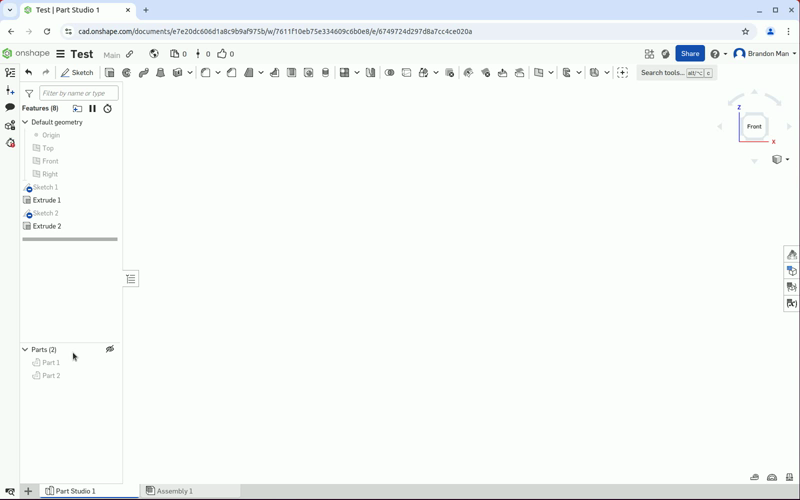
key_up(shift)
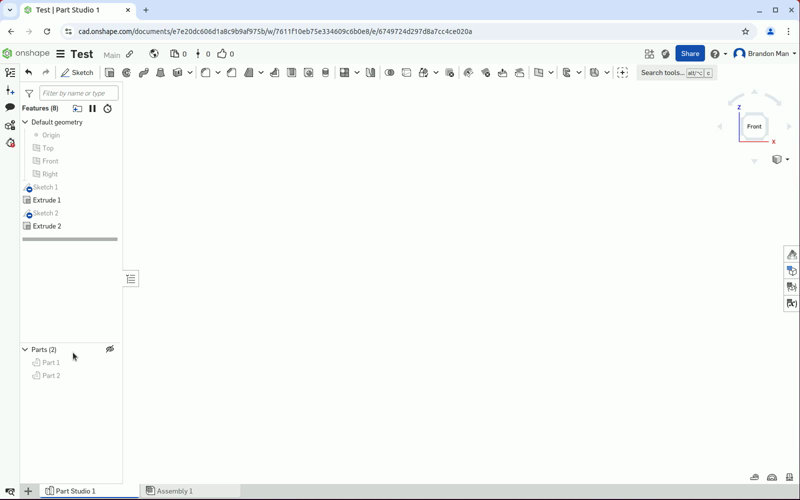
key(space)
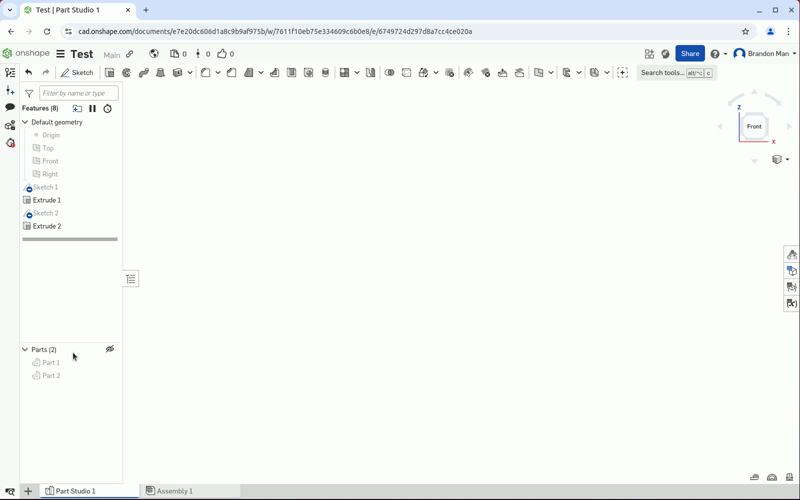
key_down(shift)
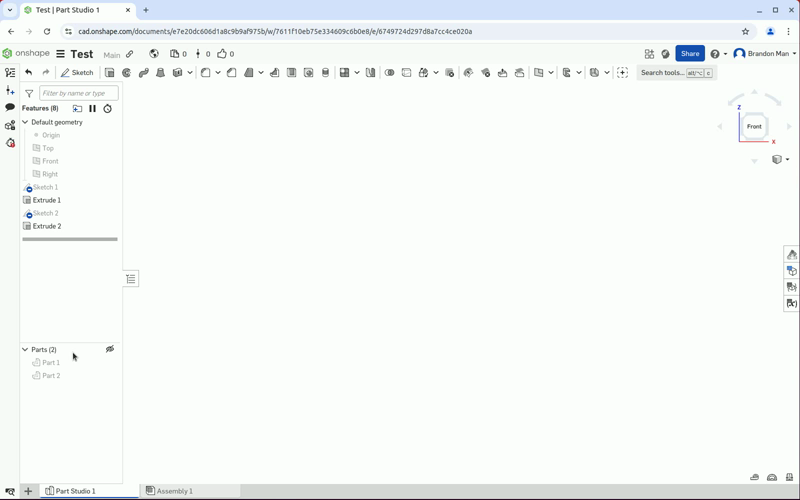
key(left)
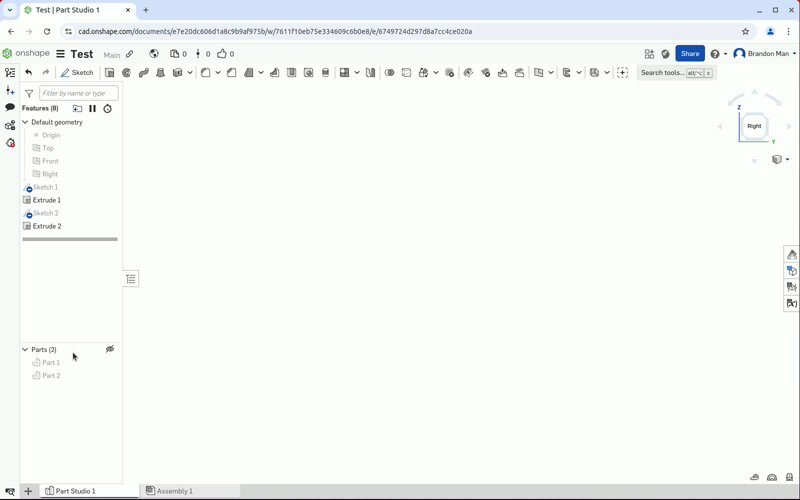
key_up(shift)
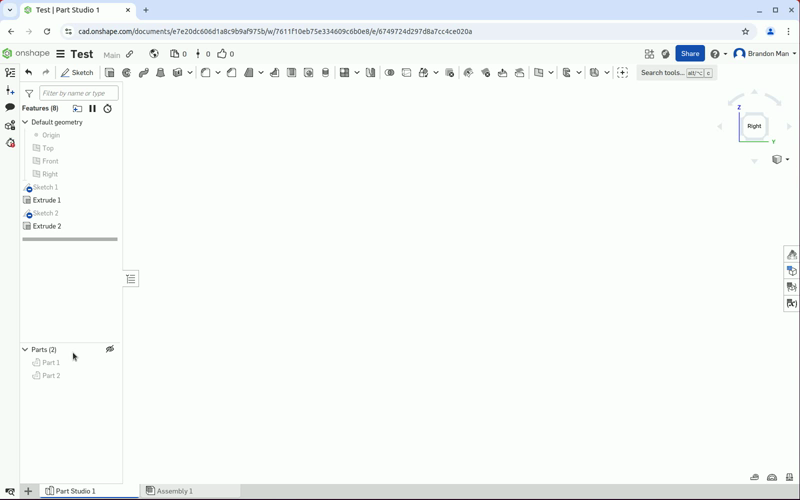
mouse_move(73, 352)
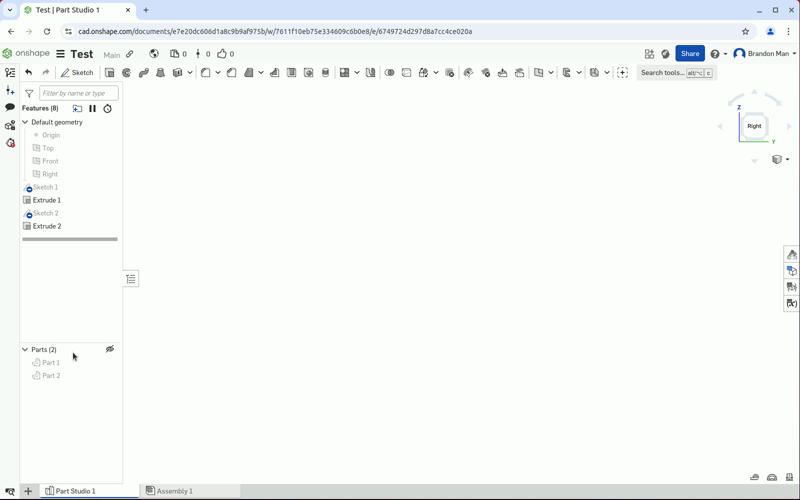
key(shift+y)
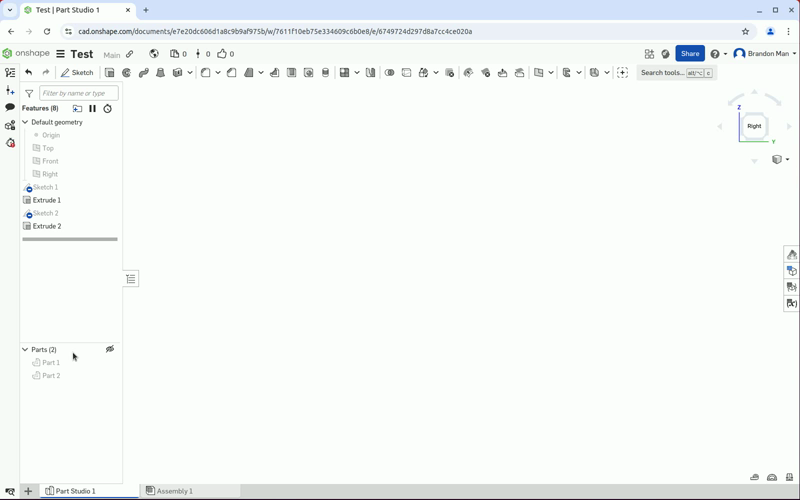
key(shift+s)
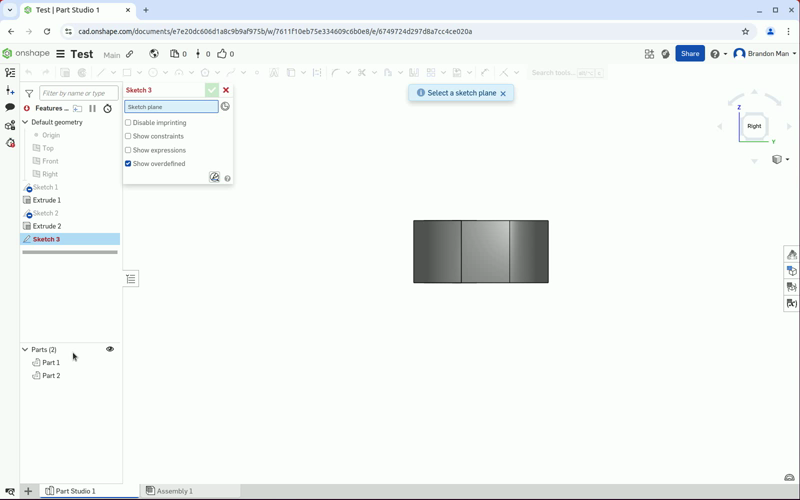
mouse_move(73, 176)
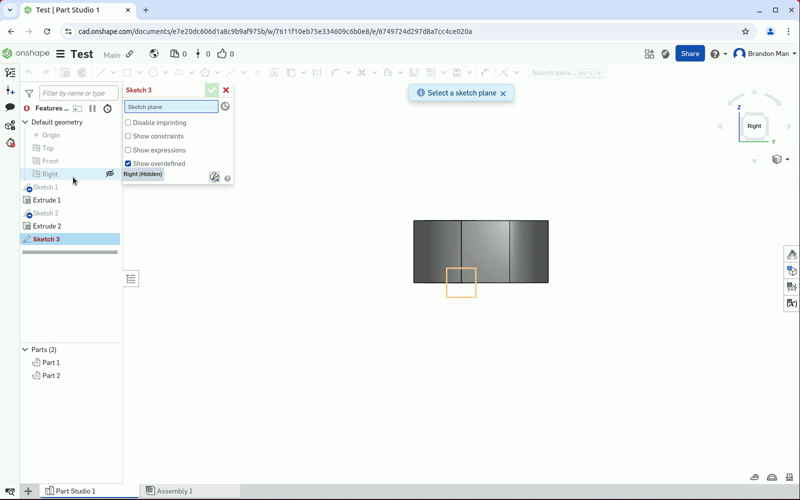
click(73, 176)
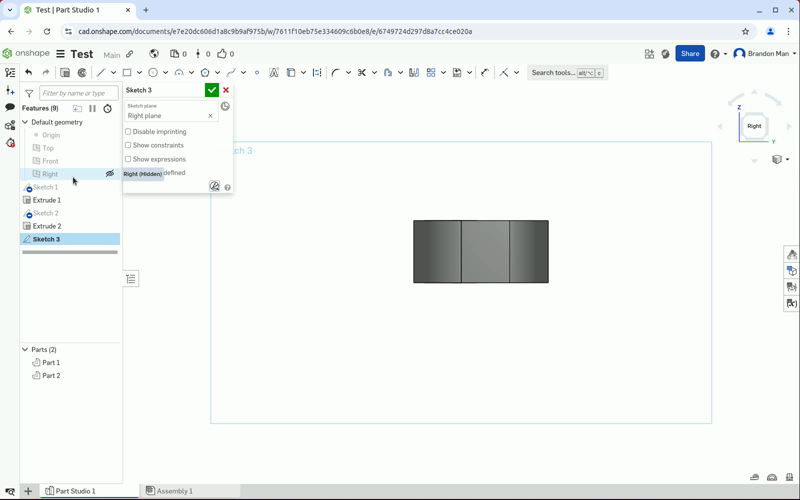
mouse_move(73, 352)
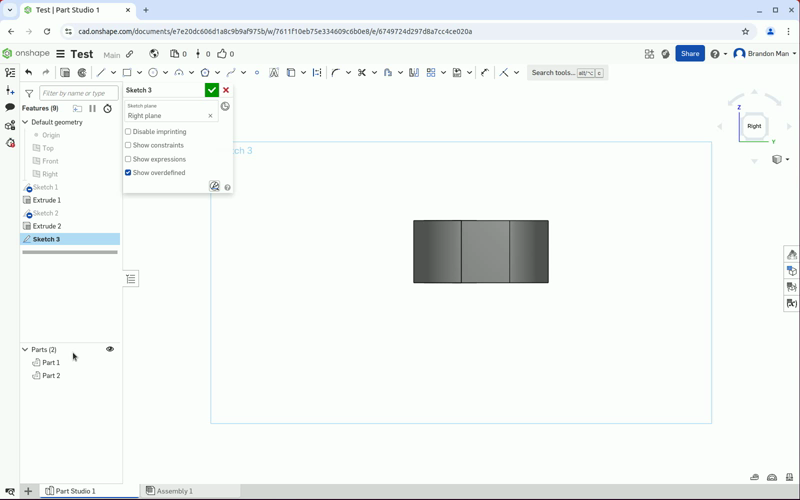
key(y)
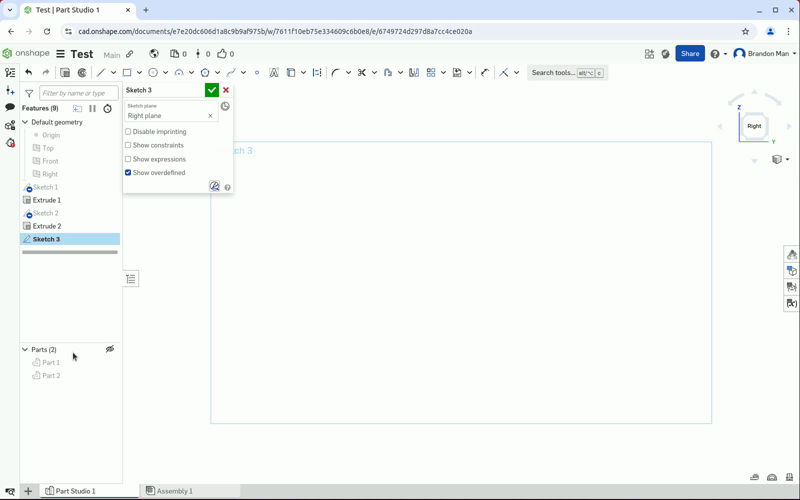
key(c)
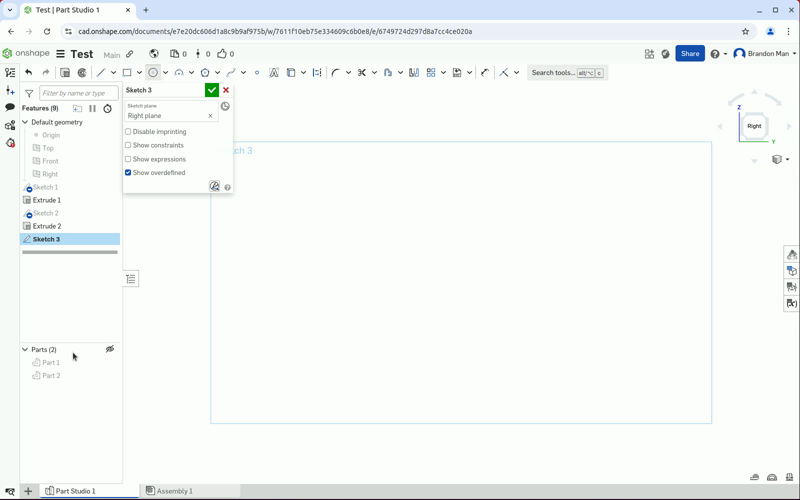
key_down(shift)
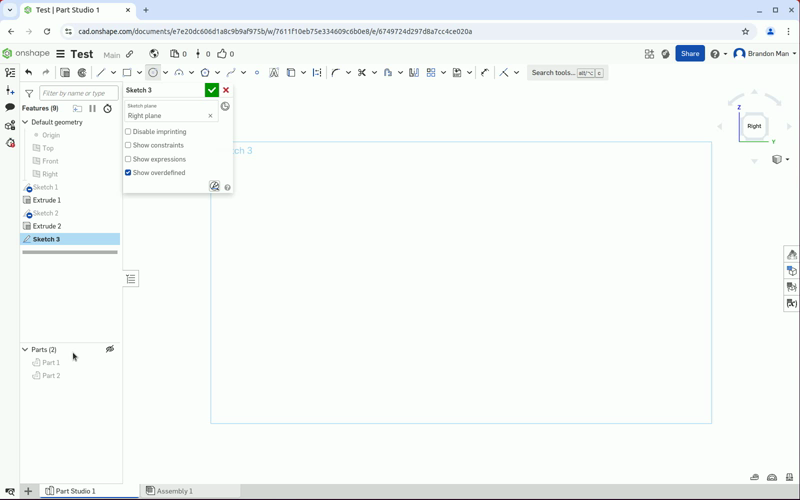
mouse_move(495, 252)
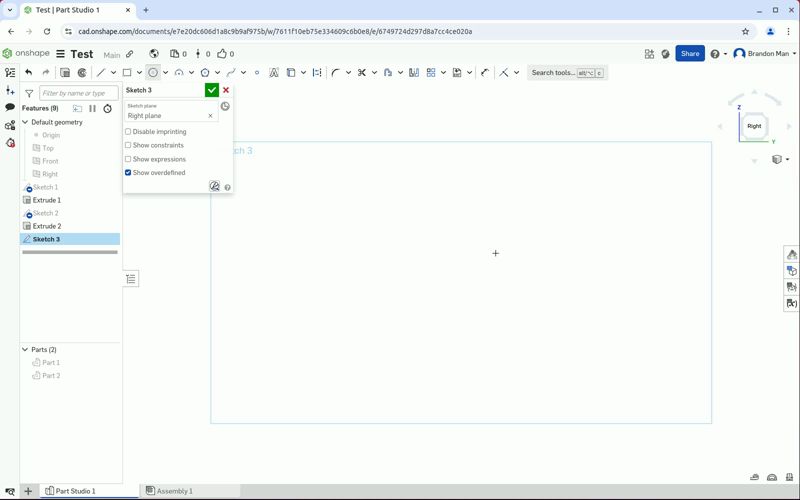
click(495, 252)
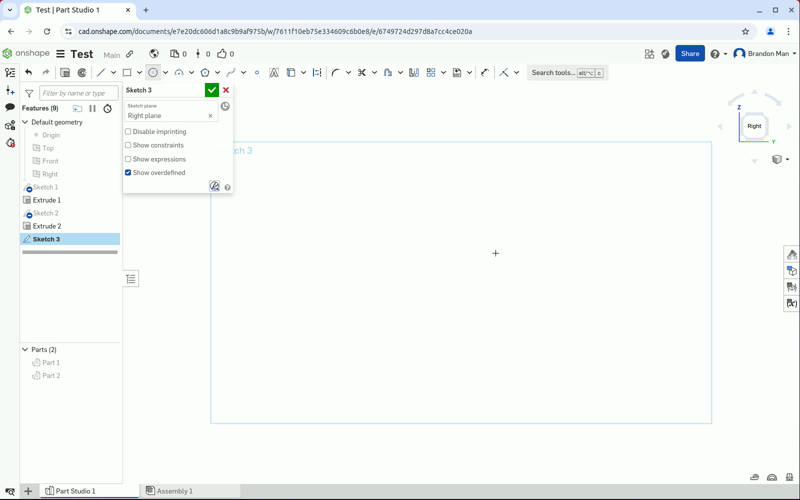
key_up(shift)
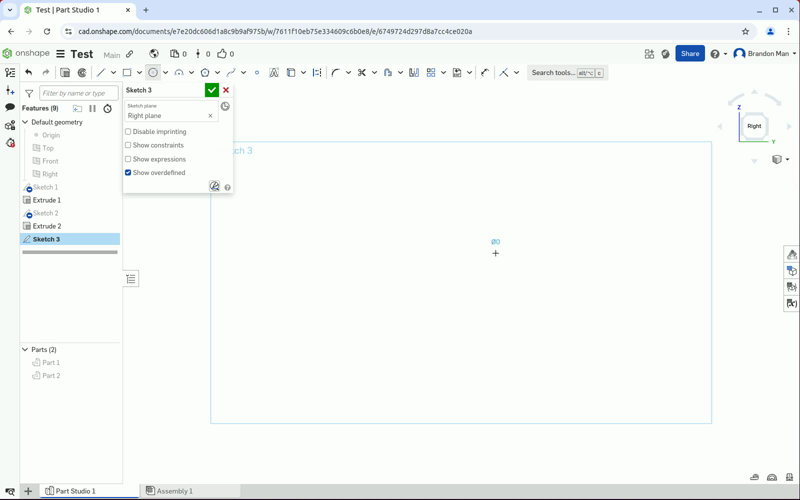
mouse_move(511, 252)
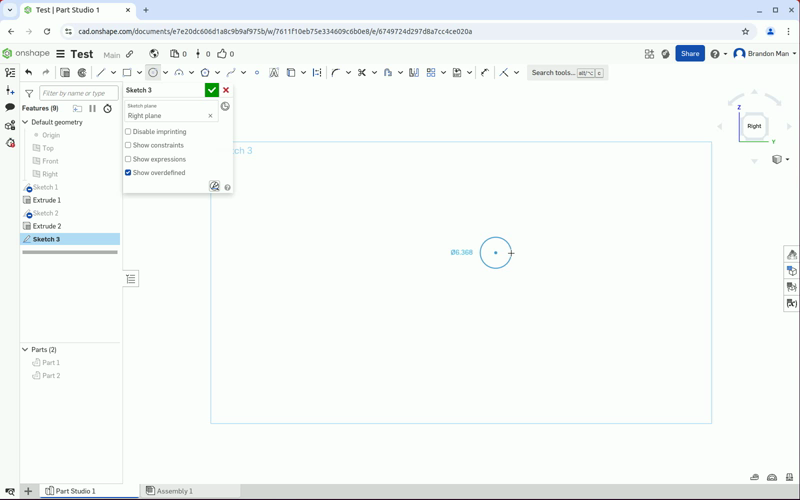
click(511, 252)
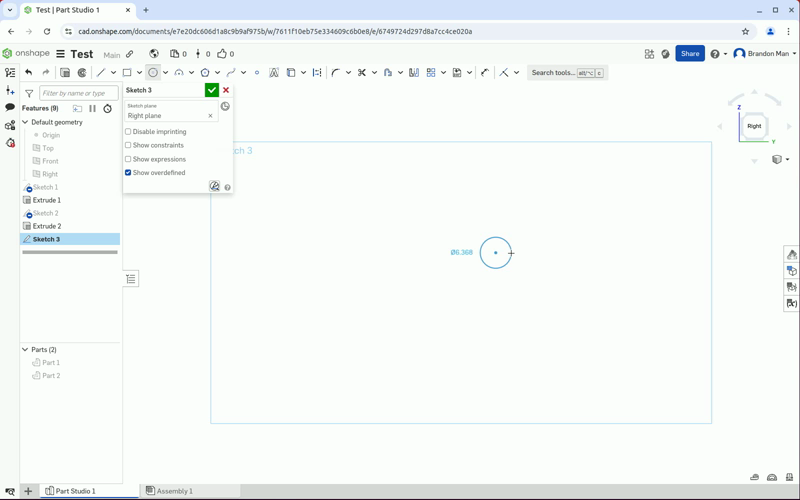
key(esc)
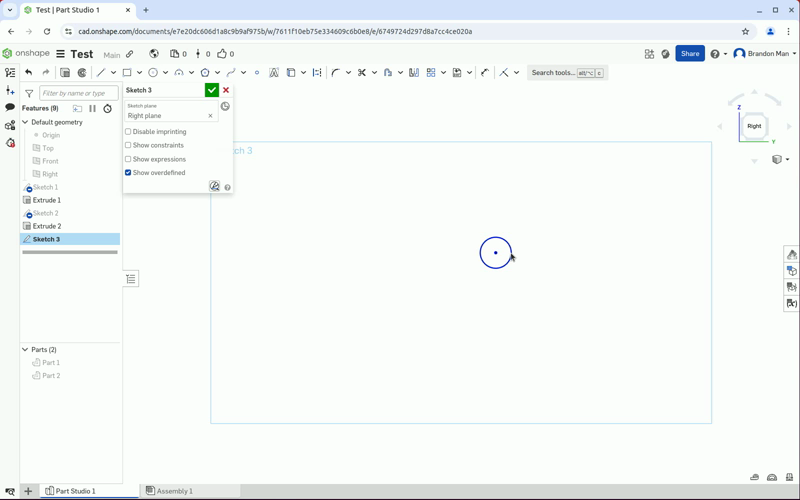
mouse_move(495, 246)
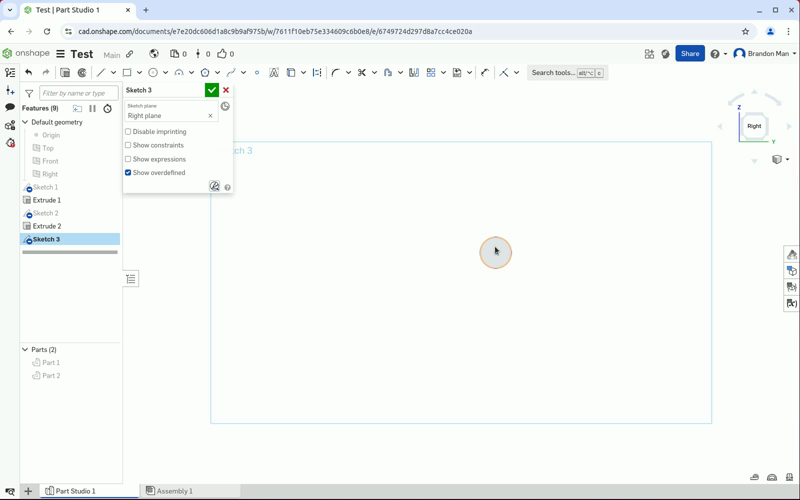
scroll(6)
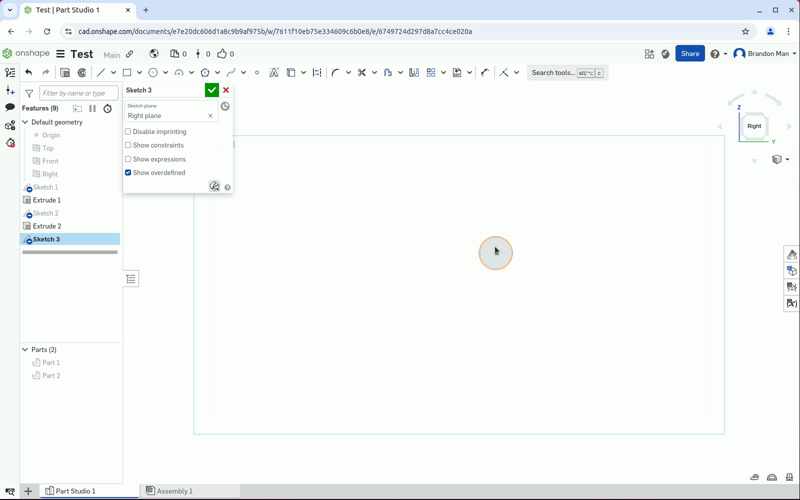
scroll(6)
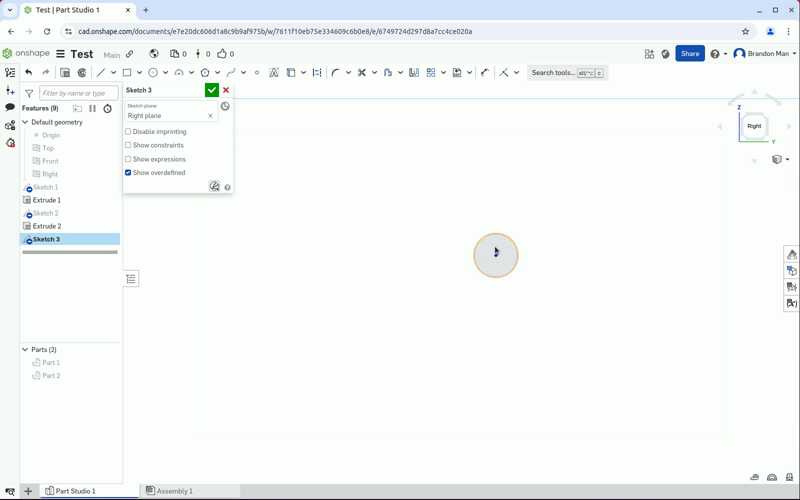
scroll(6)
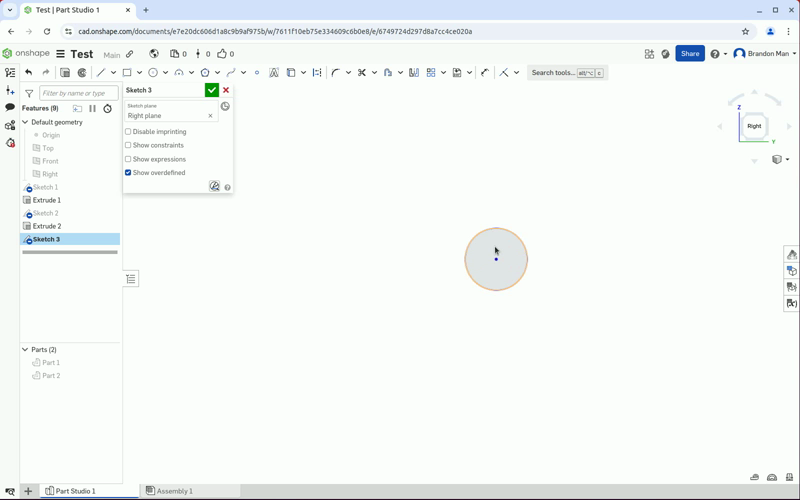
scroll(6)
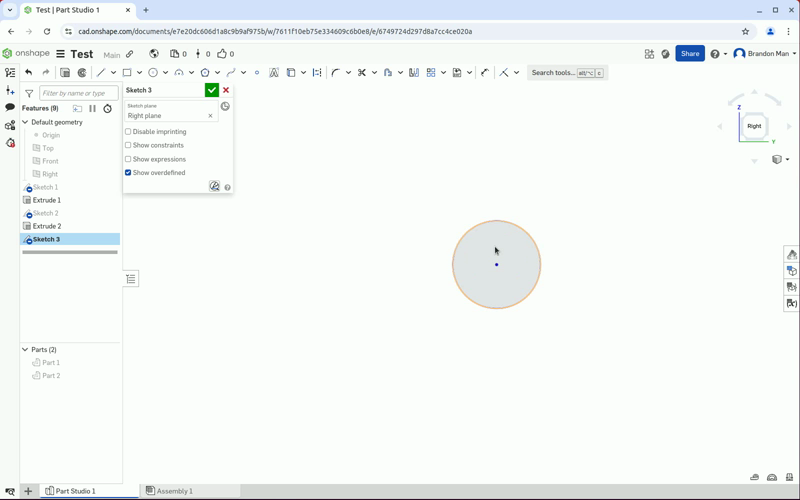
scroll(6)
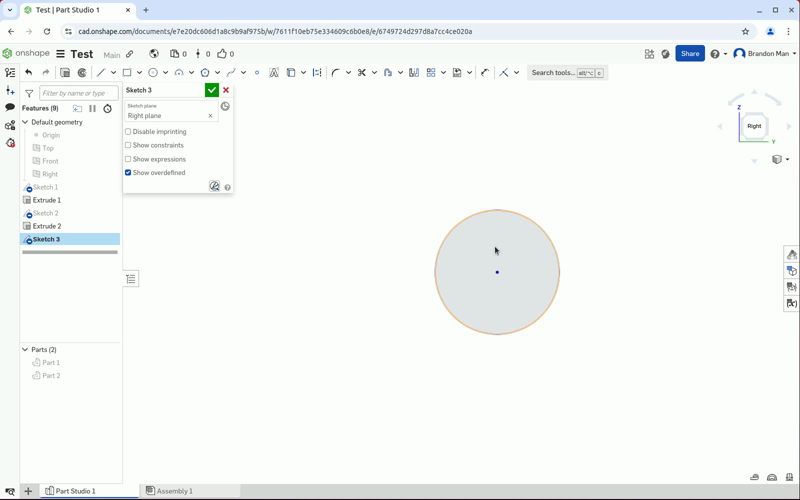
scroll(6)
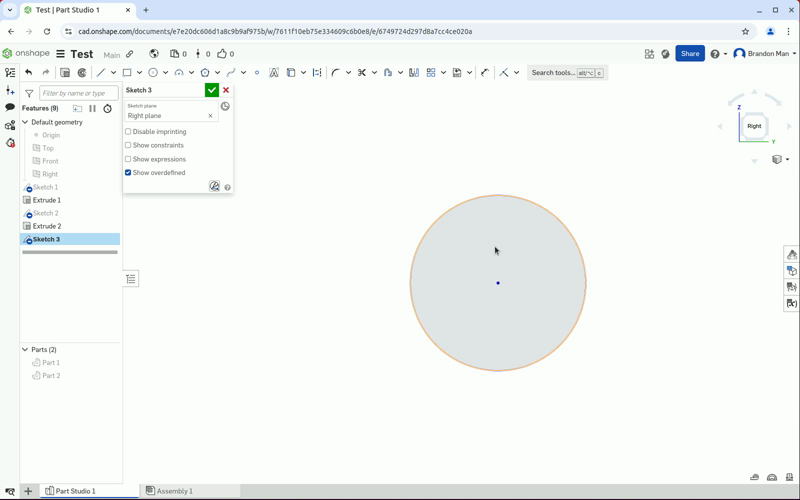
scroll(6)
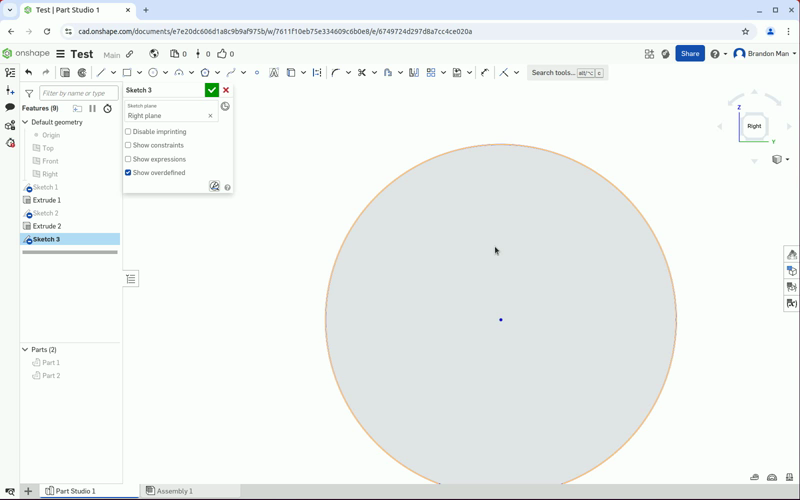
click(495, 246)
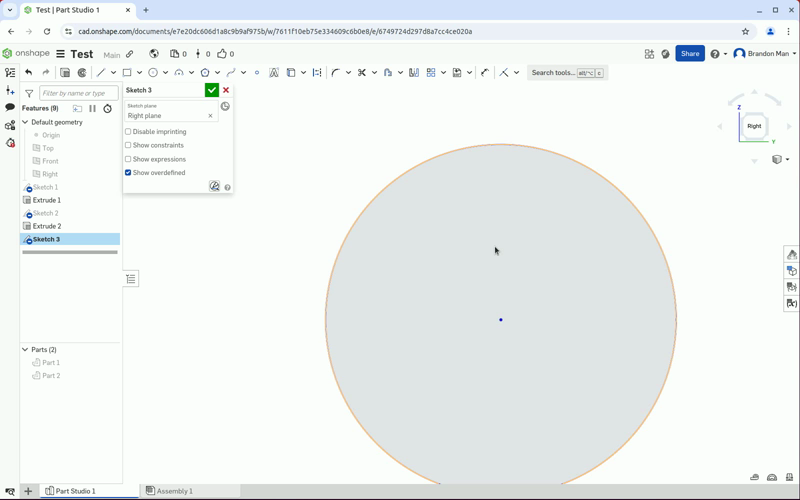
scroll(-6)
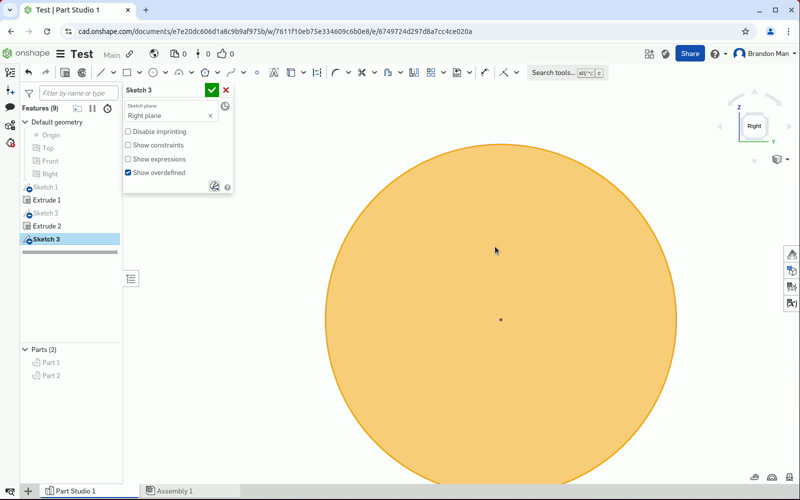
scroll(-6)
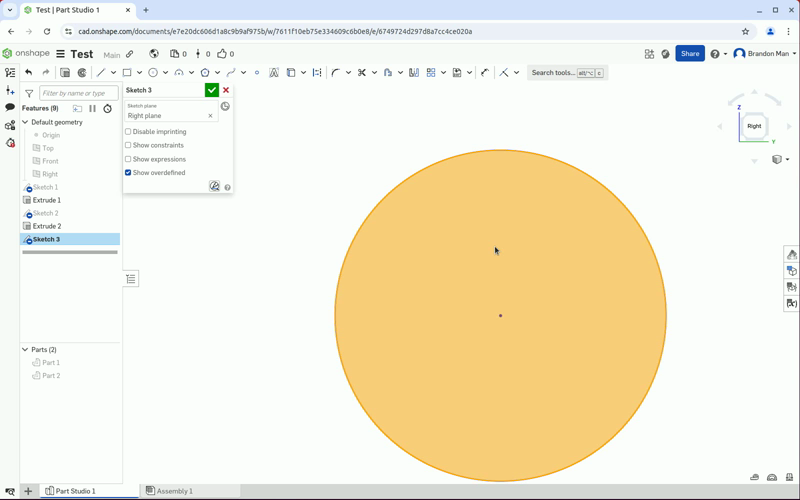
scroll(-6)
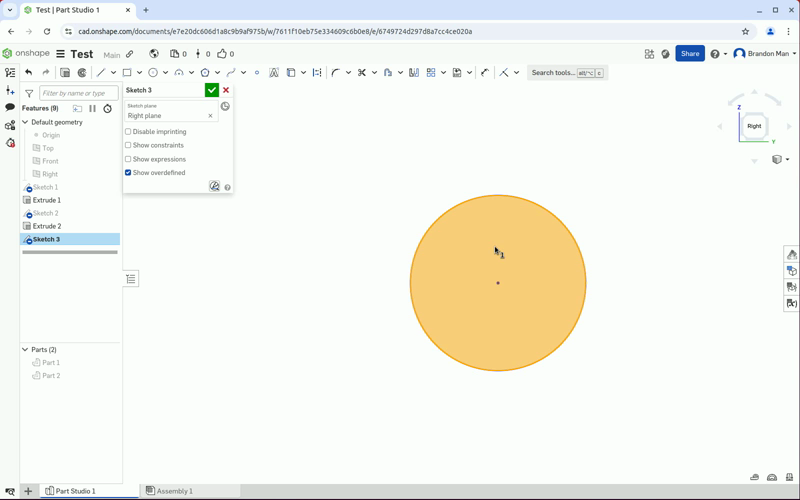
scroll(-6)
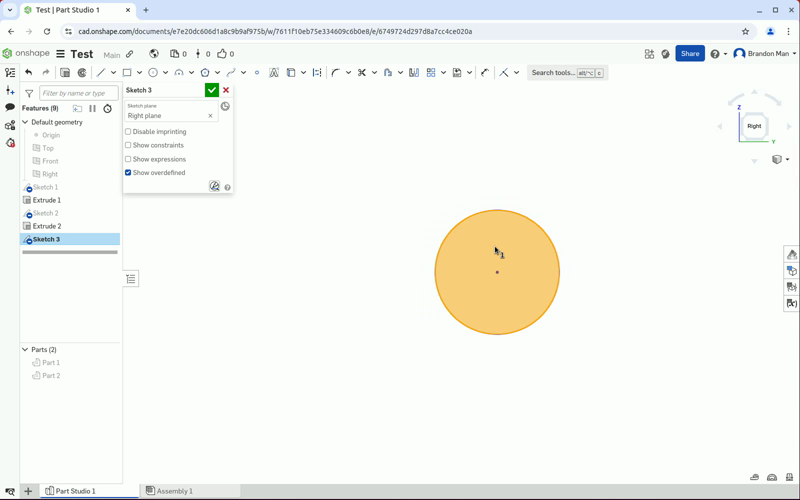
scroll(-6)
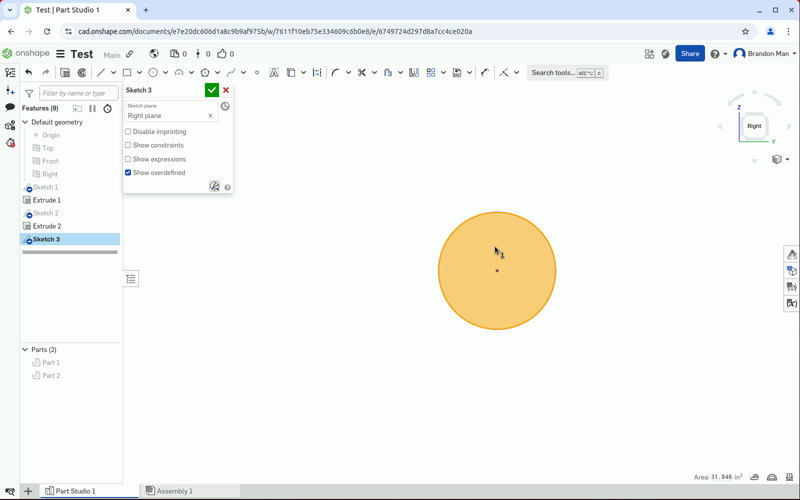
scroll(-6)
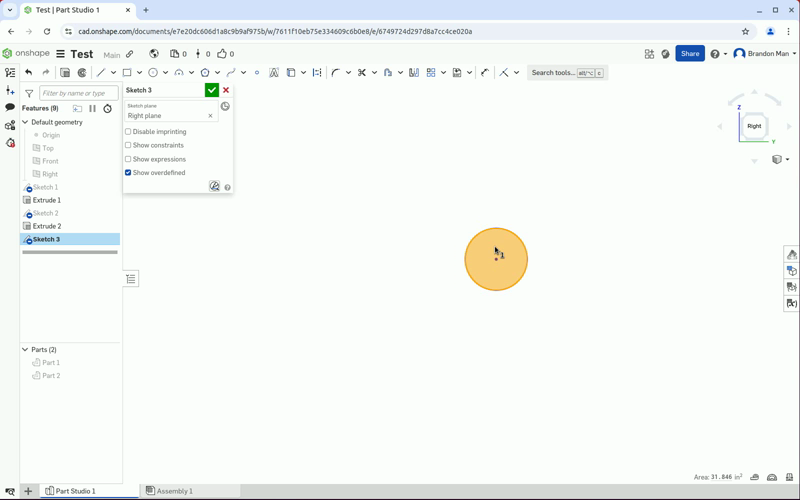
scroll(-6)
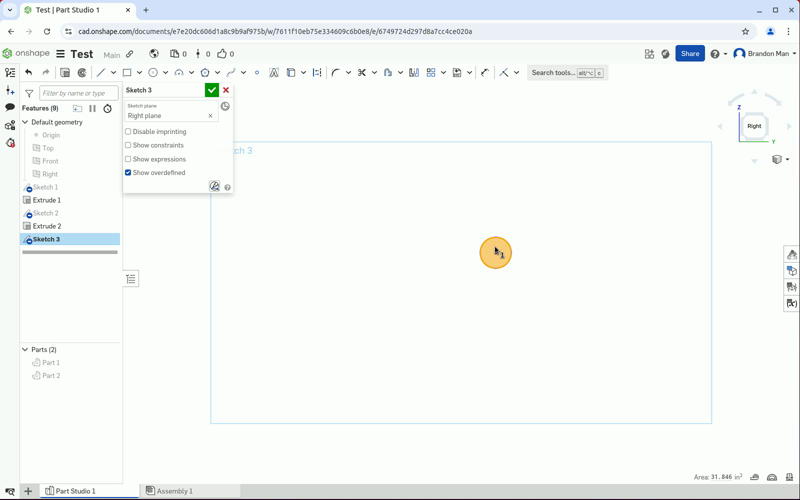
mouse_move(73, 352)
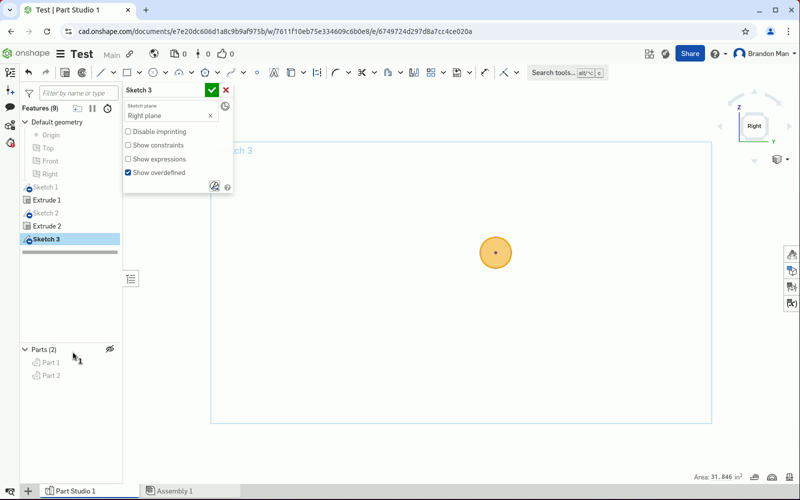
key(shift+y)
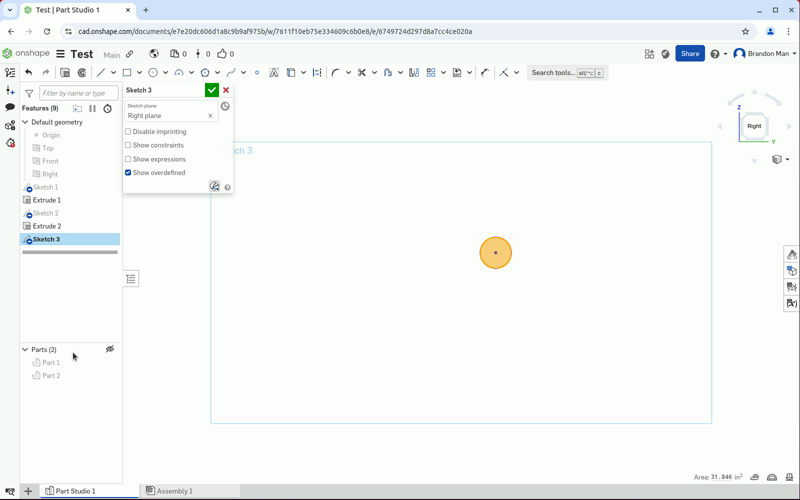
key(shift+e)
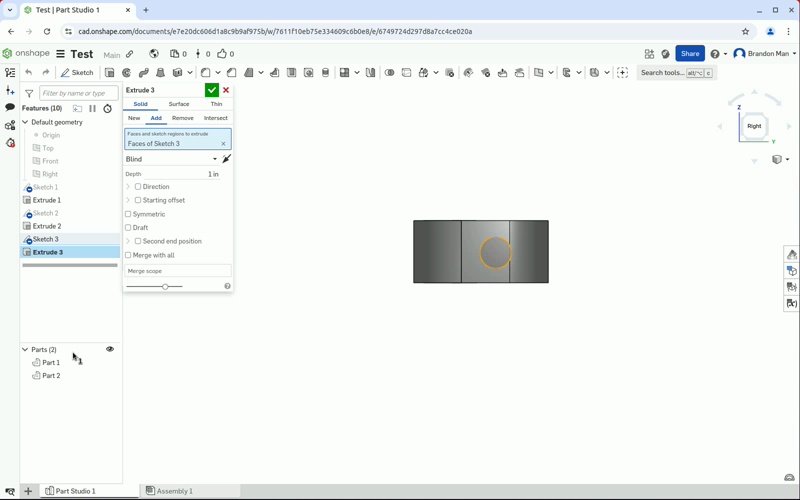
mouse_move(143, 106)
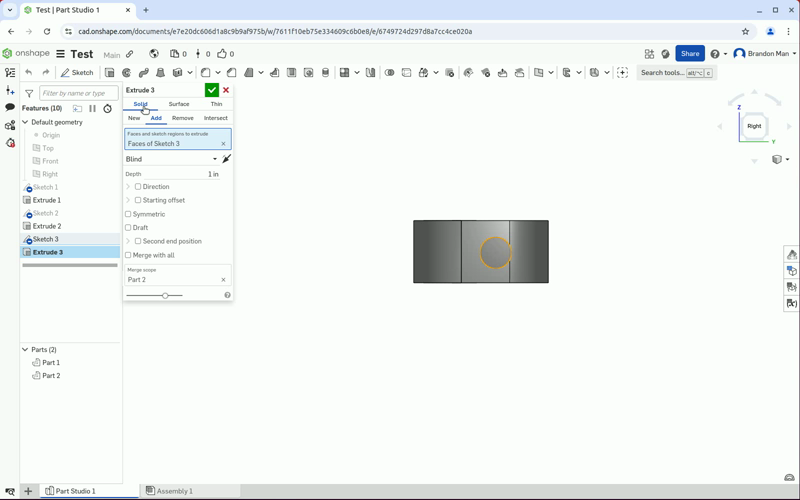
click(143, 106)
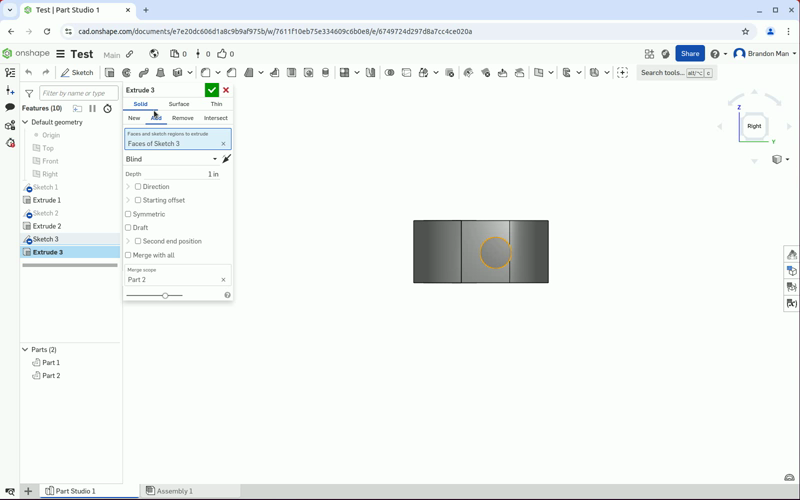
mouse_move(186, 120)
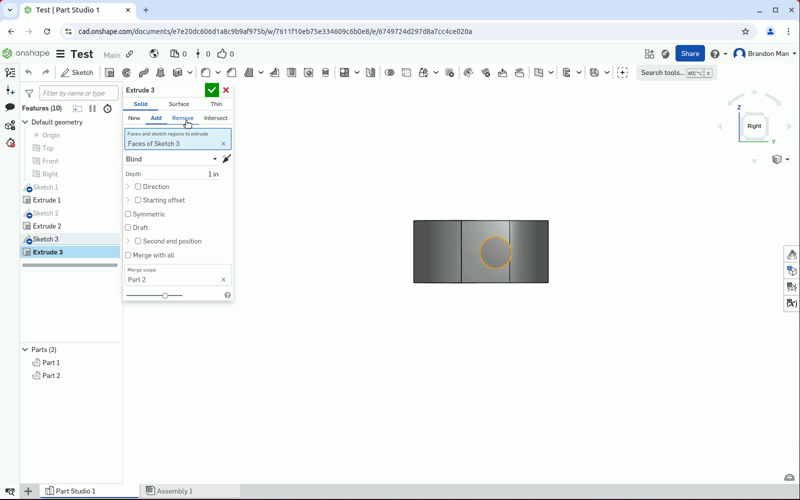
click(186, 120)
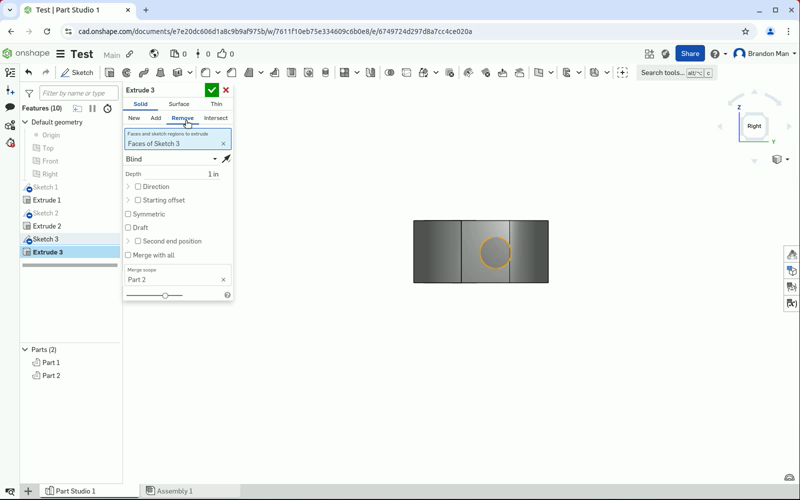
key(tab, 4)
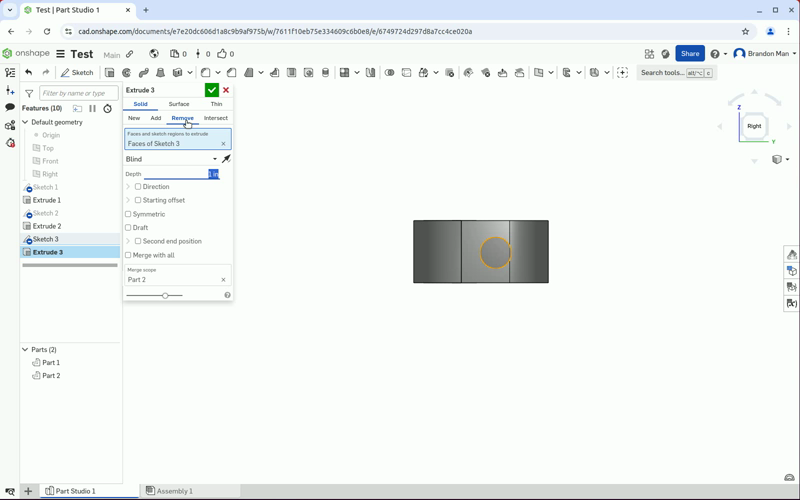
text(1.444)
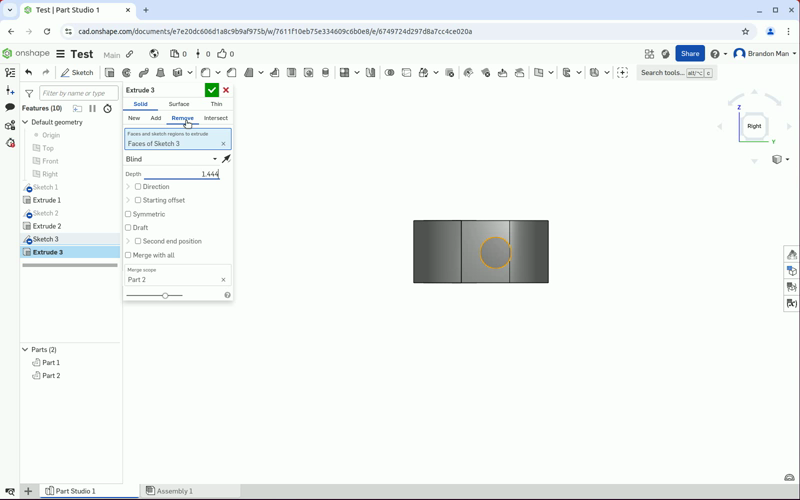
key(tab, 6)
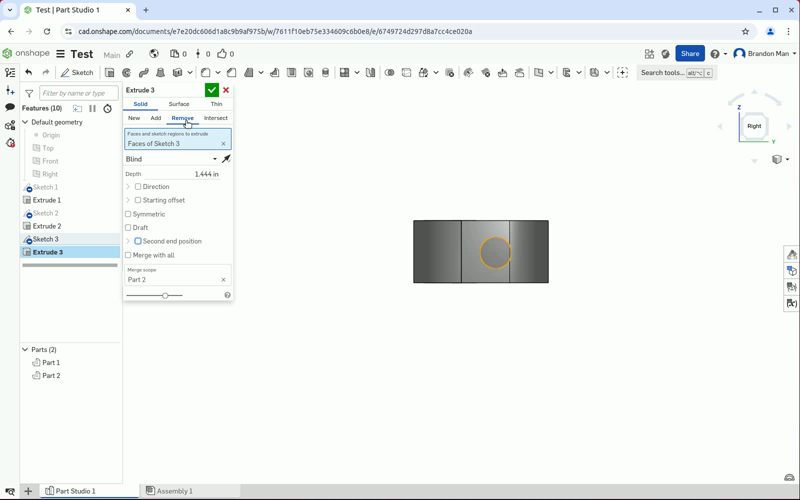
key(space)
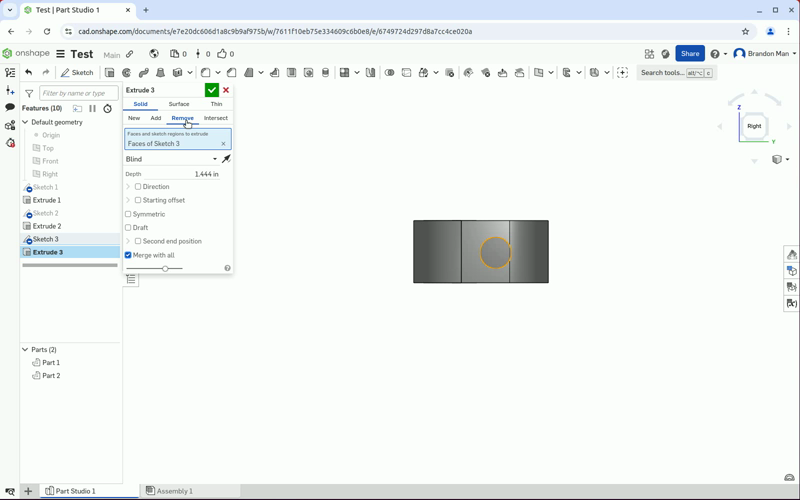
key(enter)
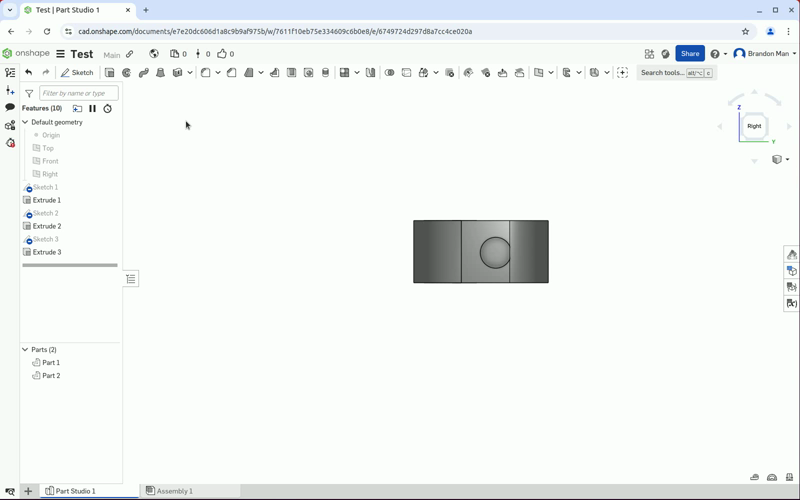
key(shift+h)
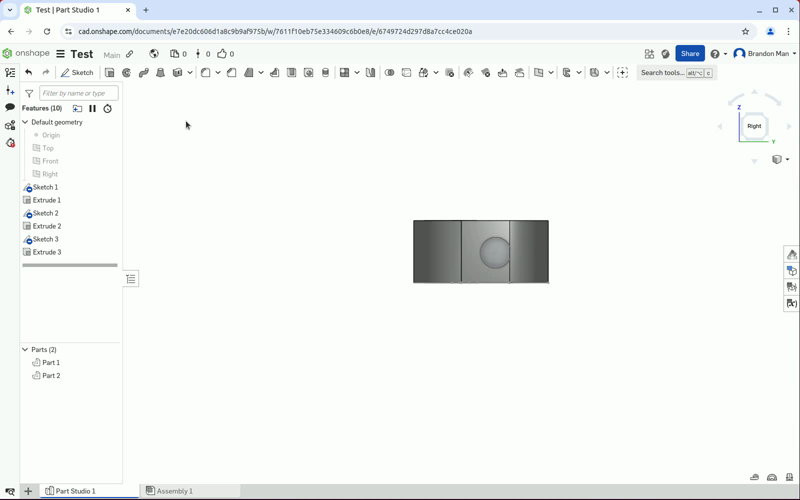
key(shift+h)
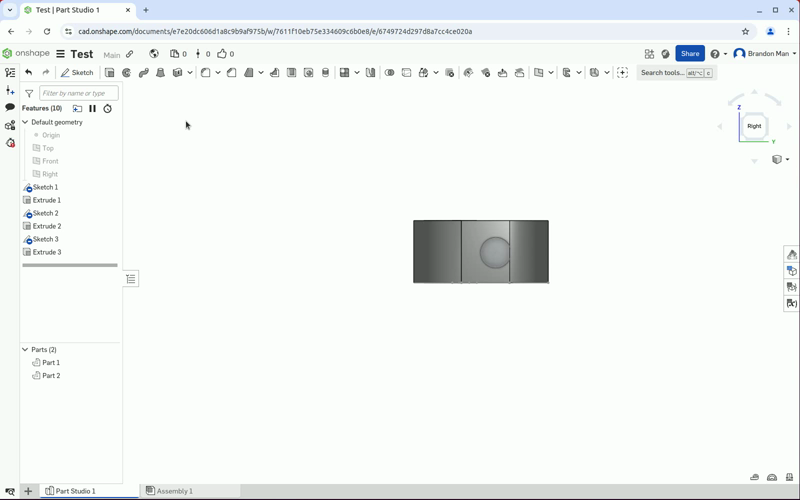
key(shift+7)
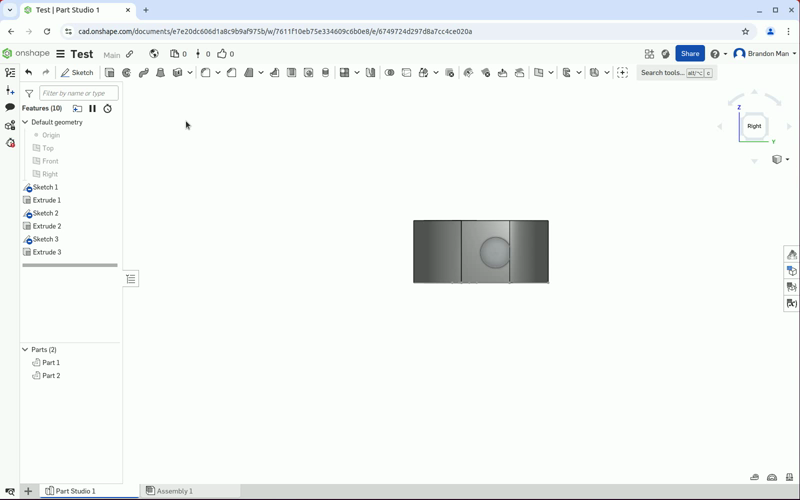
key(right, 2)
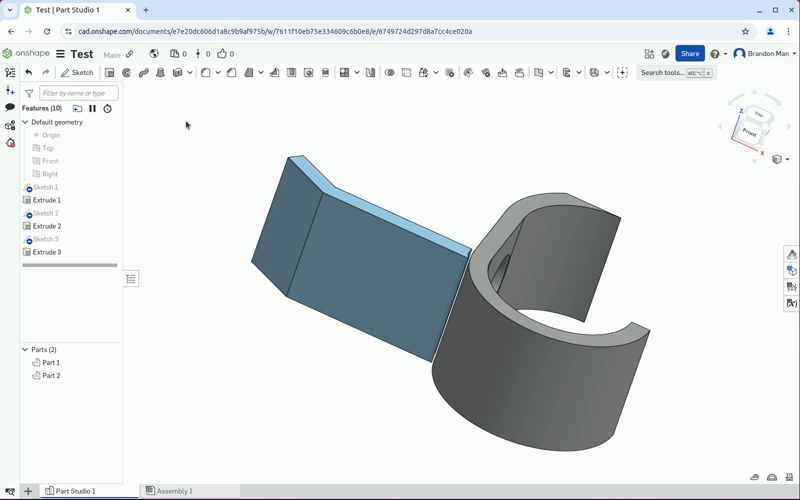
key(down, 2)
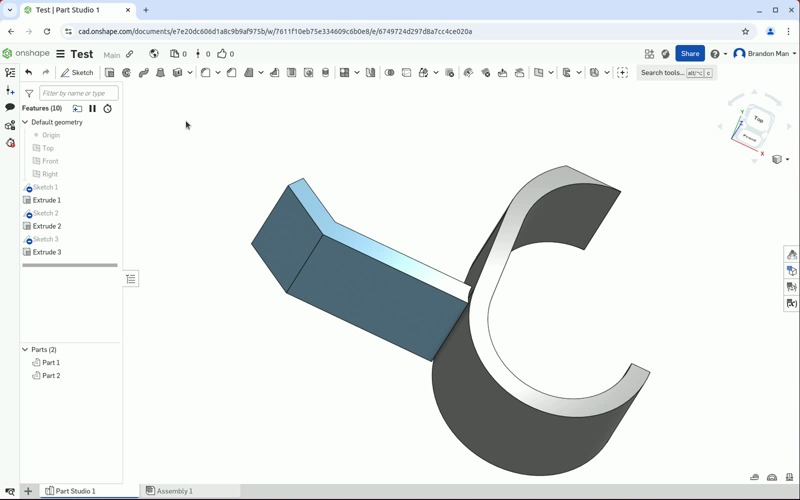
key(up, 2)
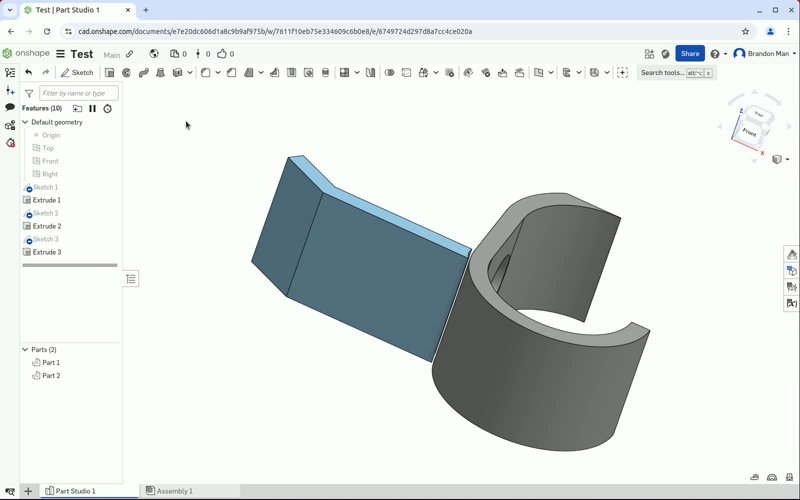
key(left, 2)
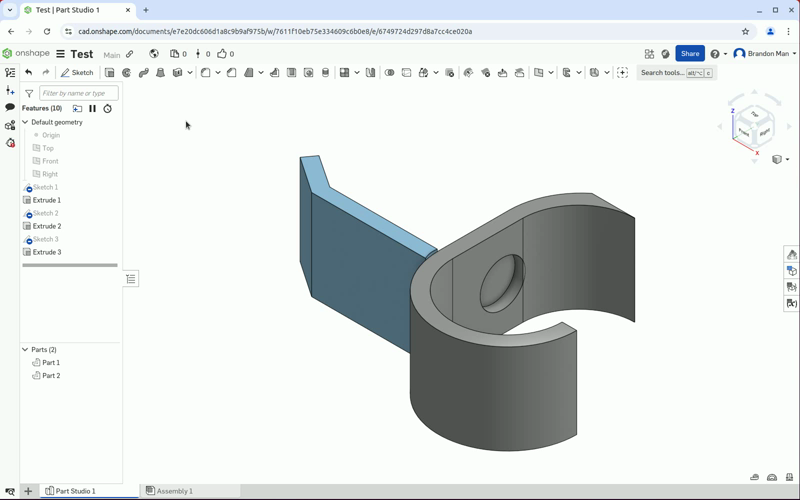
mouse_move(73, 189)
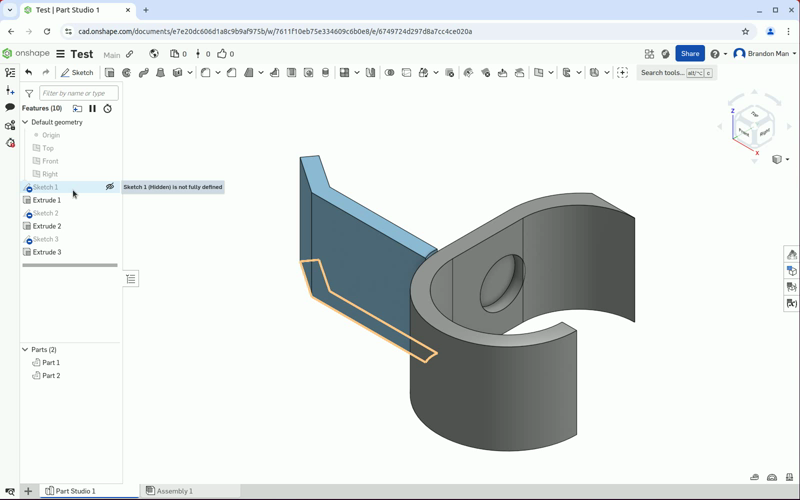
click(73, 189)